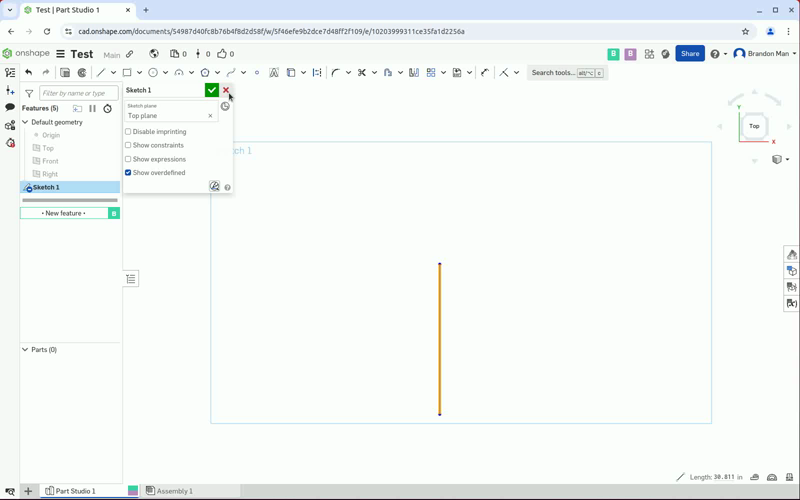
key(shift+h)
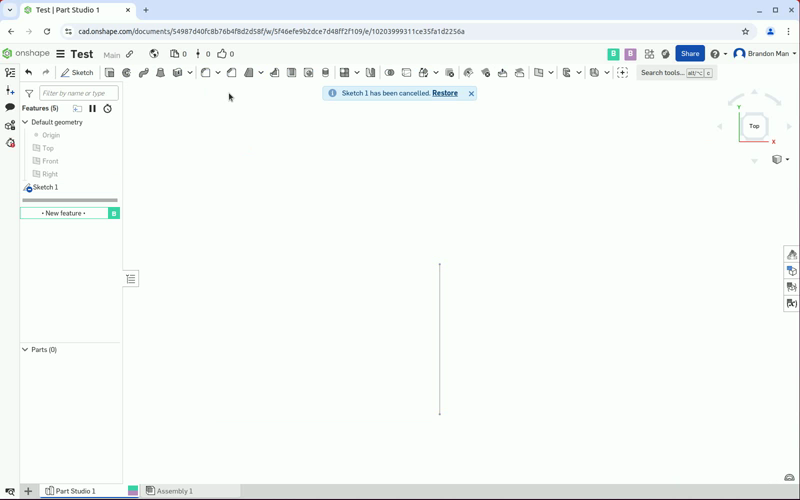
key(shift+s)
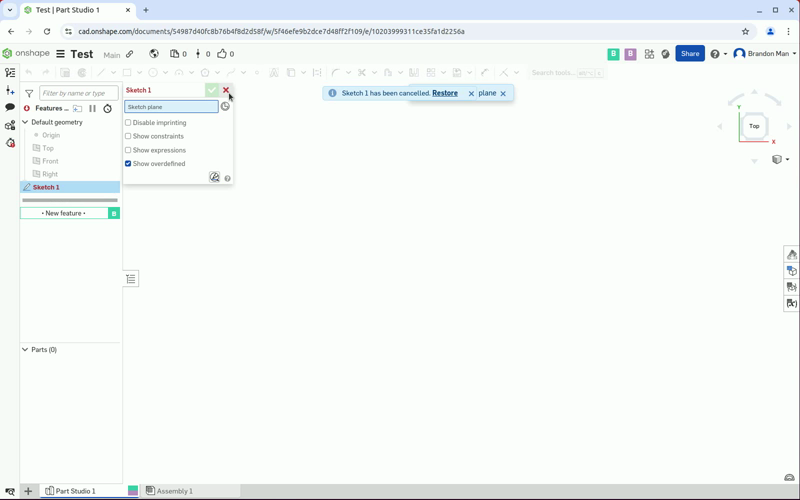
mouse_move(73, 150)
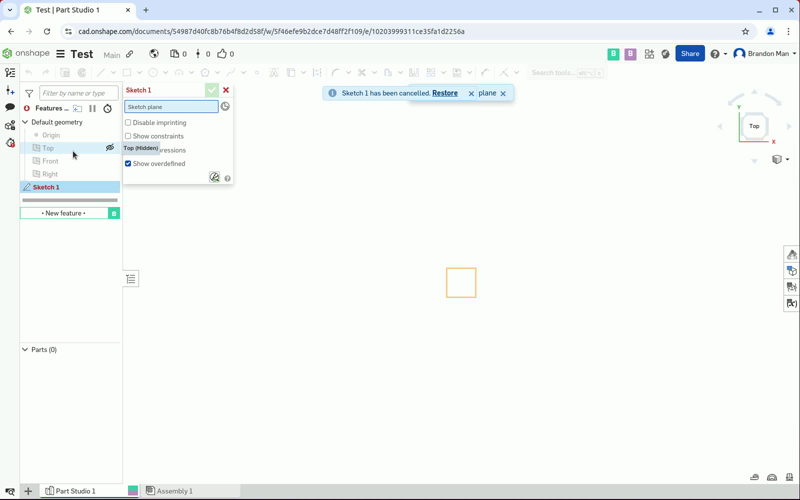
click(73, 150)
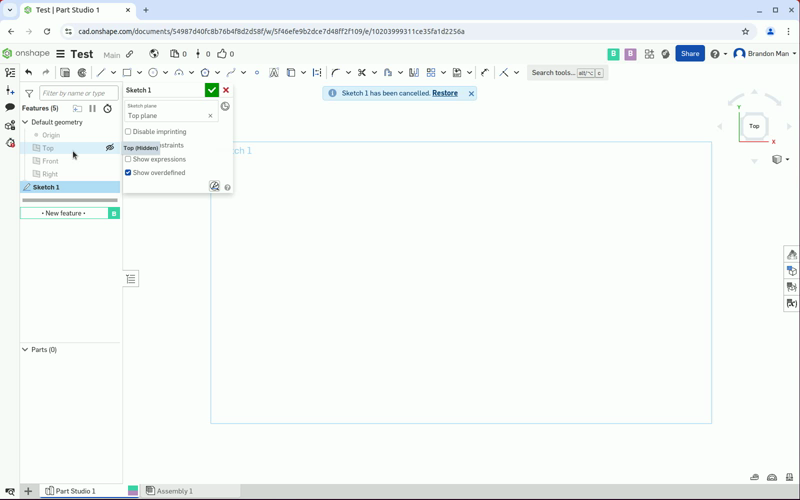
mouse_move(73, 352)
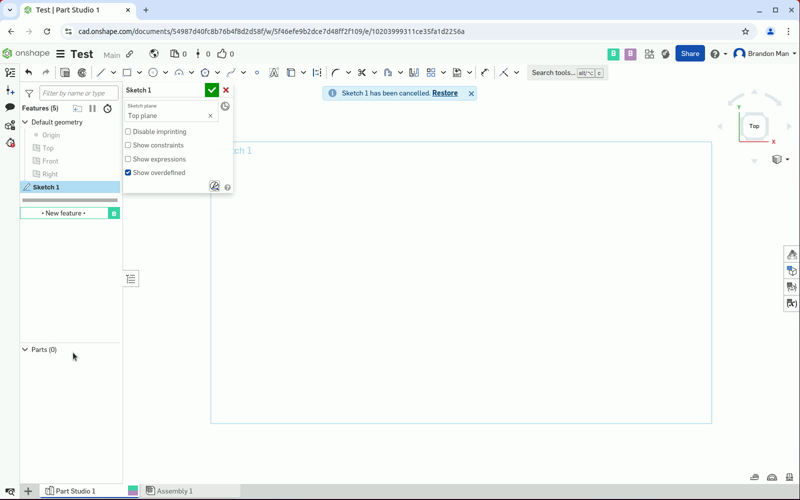
key(y)
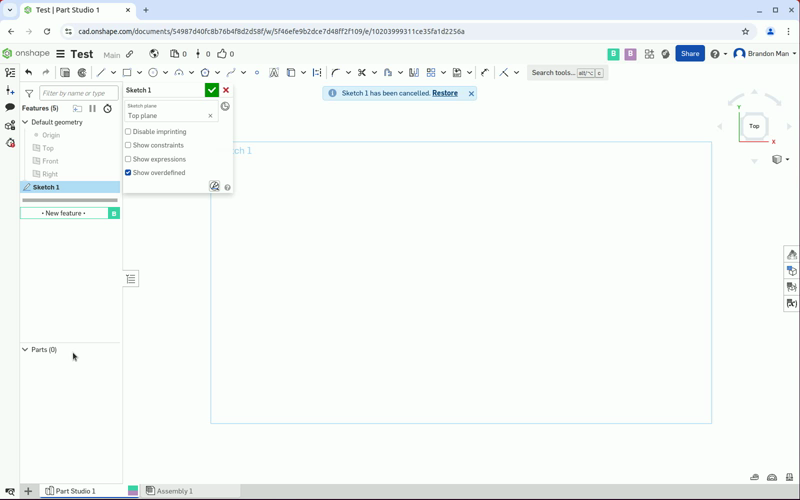
key(l)
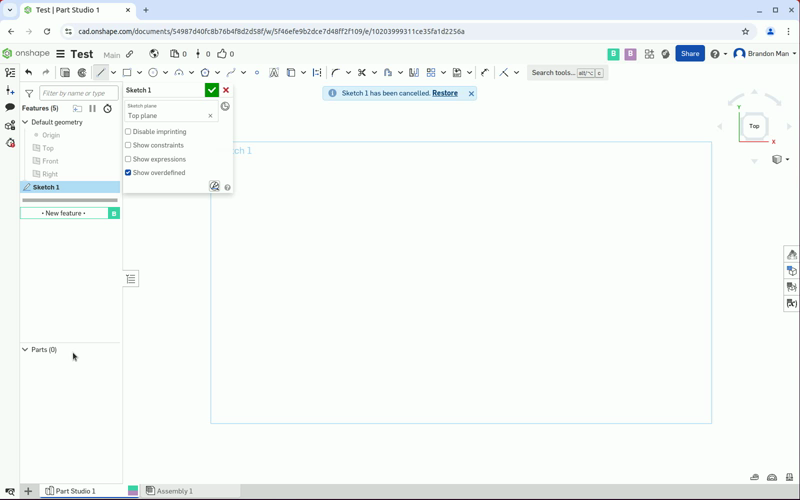
key_down(shift)
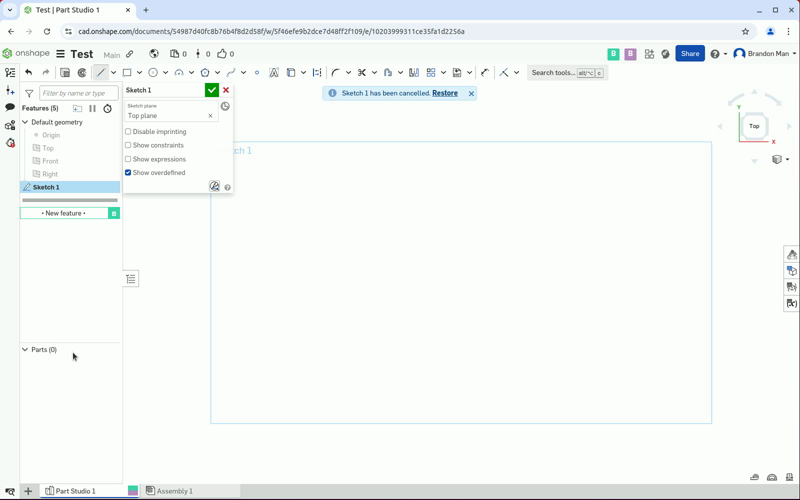
mouse_move(458, 285)
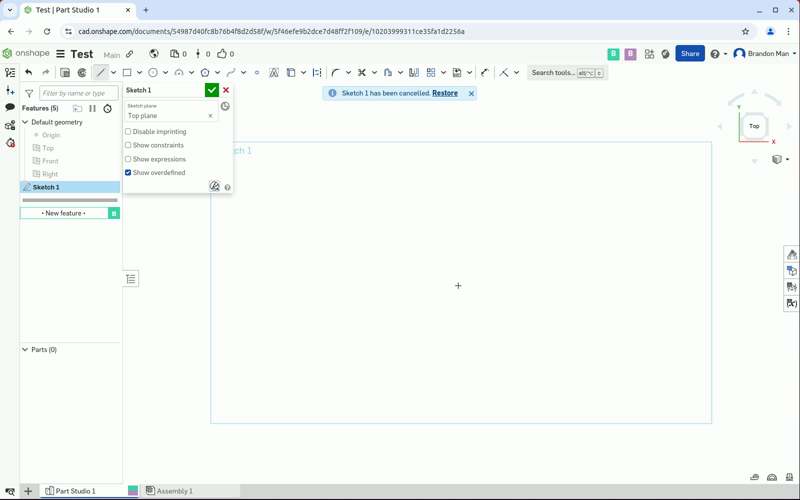
click(458, 285)
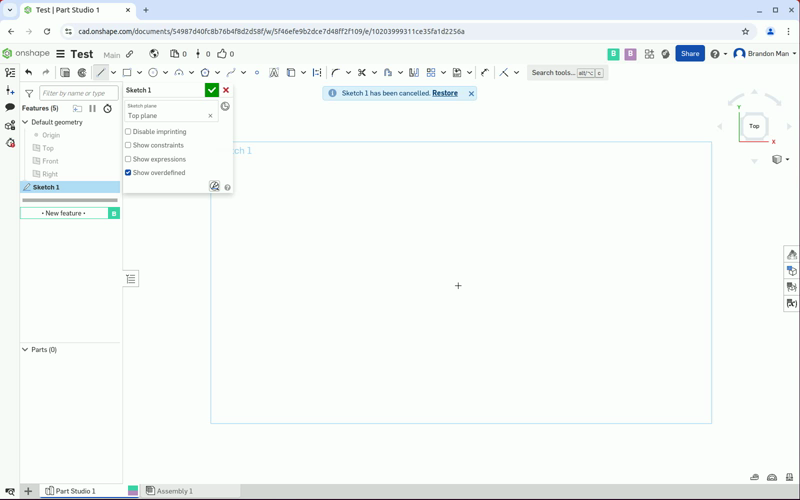
key_up(shift)
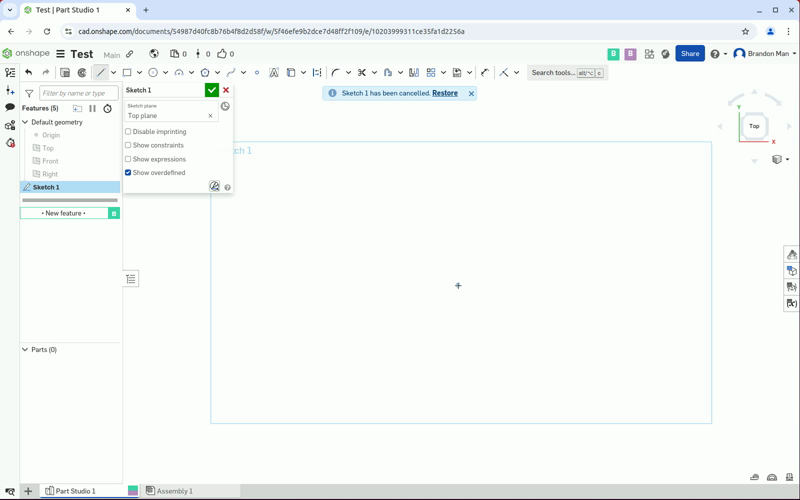
key_down(shift)
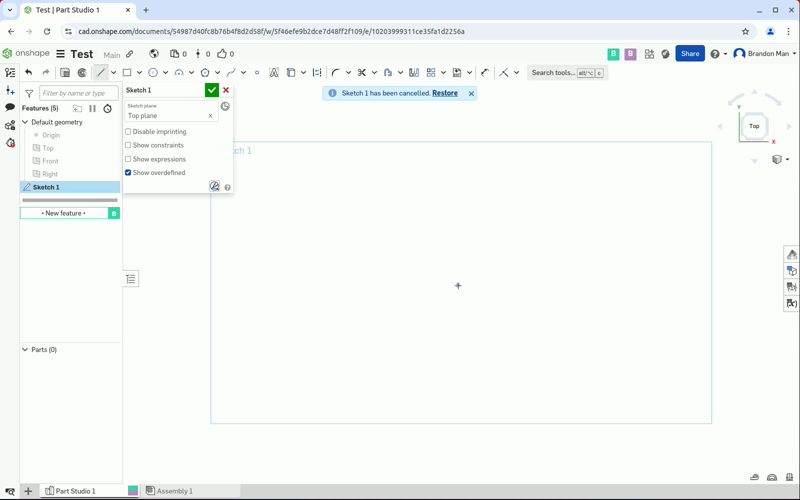
mouse_move(541, 285)
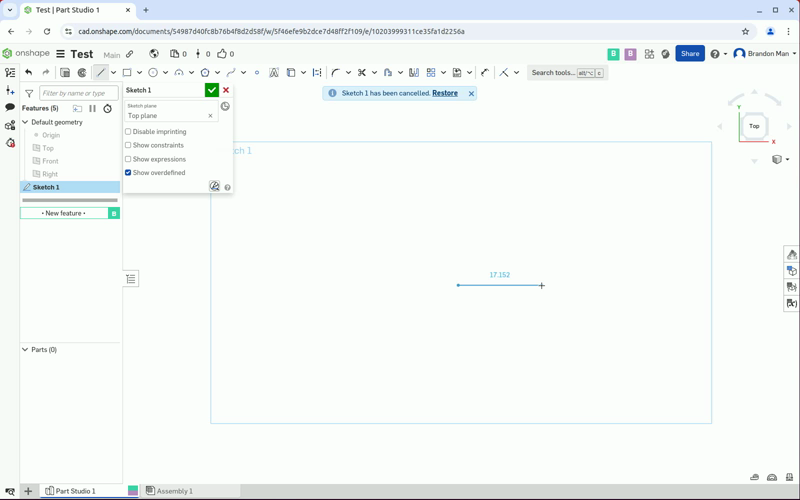
click(541, 285)
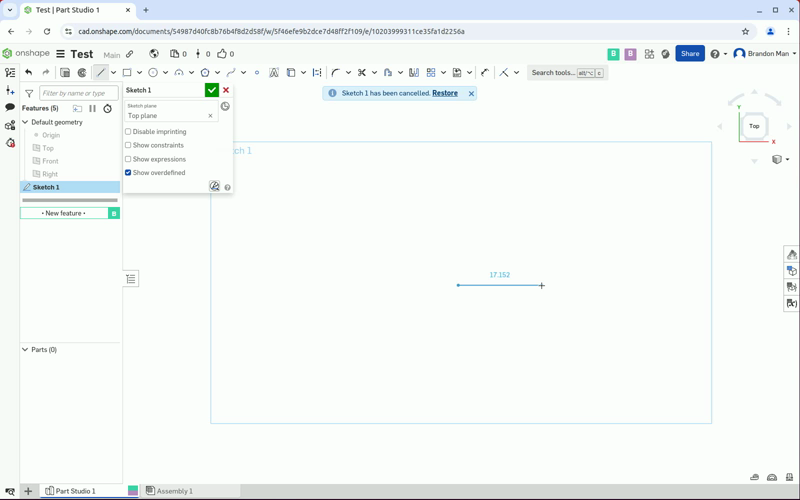
key_up(shift)
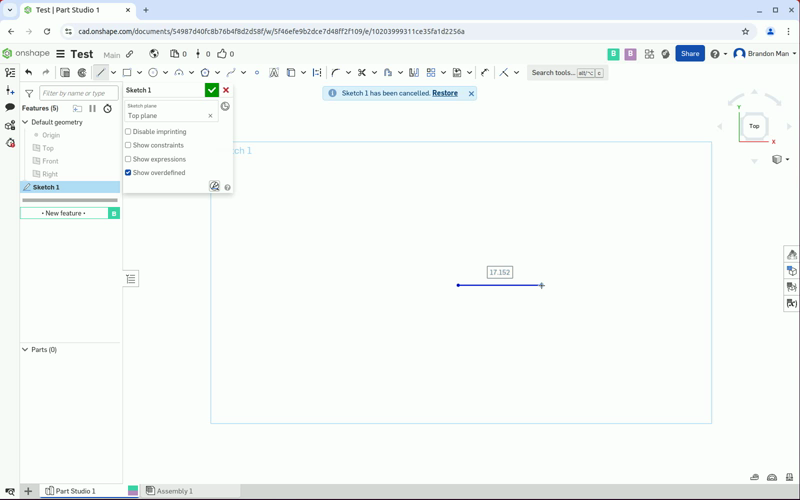
key_down(shift)
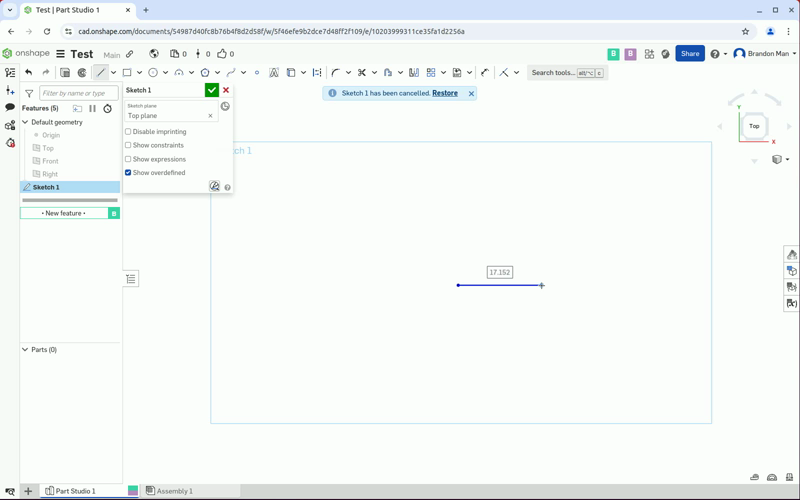
mouse_move(541, 221)
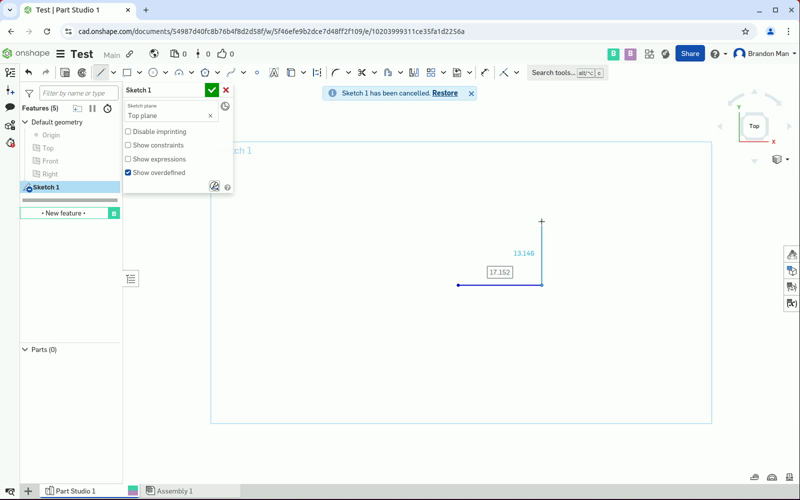
click(541, 221)
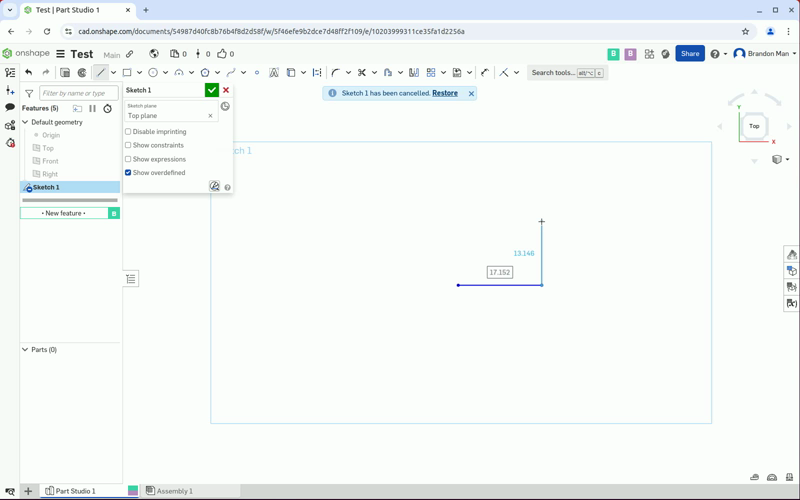
key_up(shift)
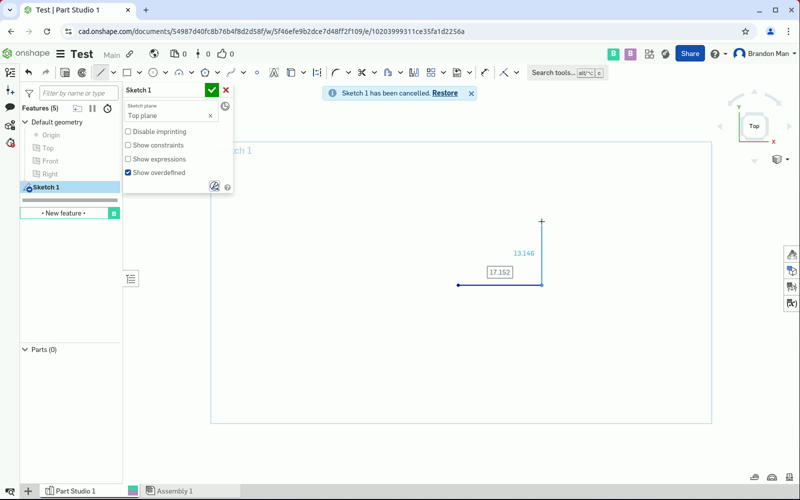
key_down(shift)
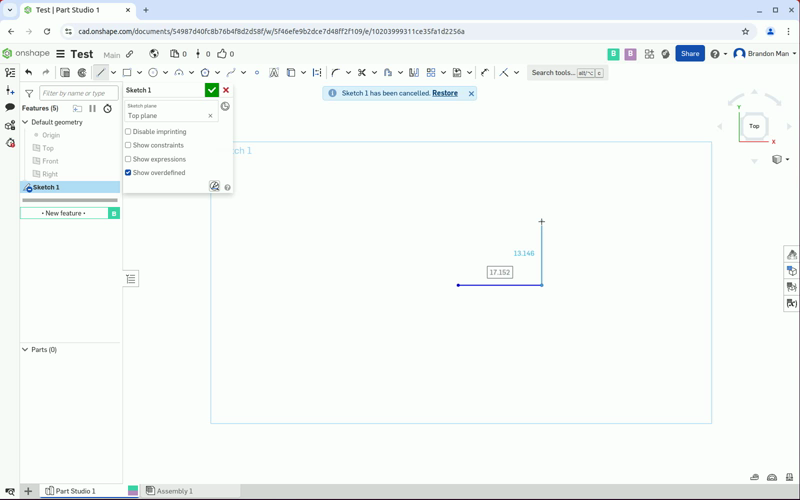
mouse_move(458, 221)
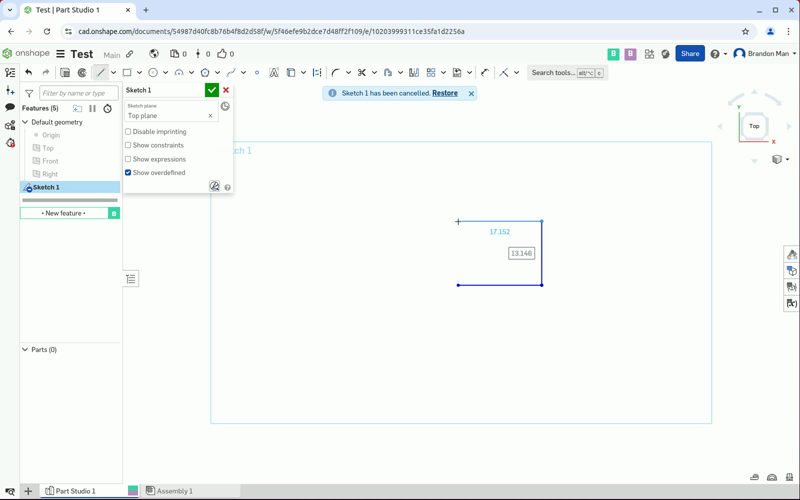
click(458, 221)
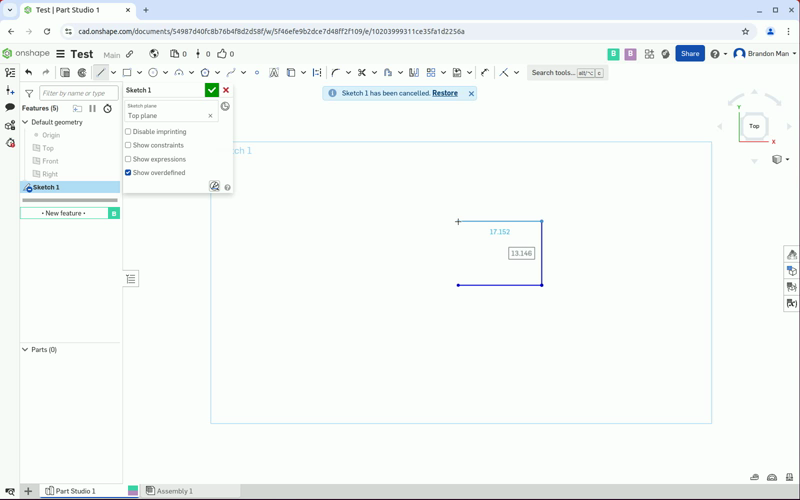
key_up(shift)
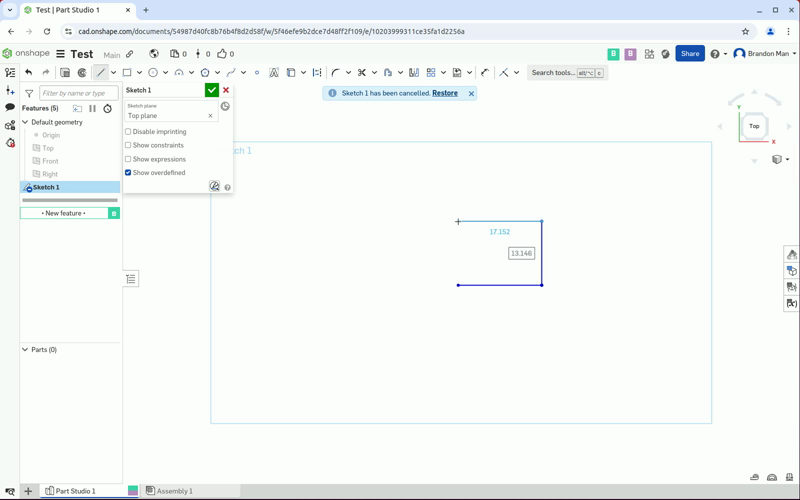
key_down(shift)
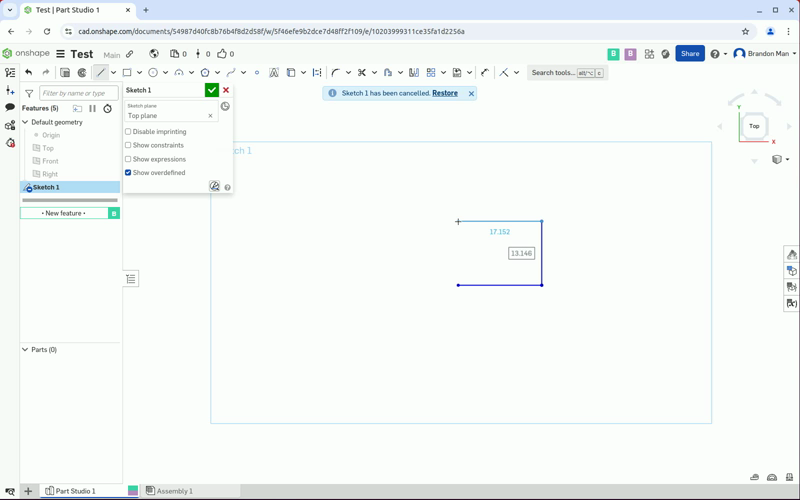
mouse_move(458, 285)
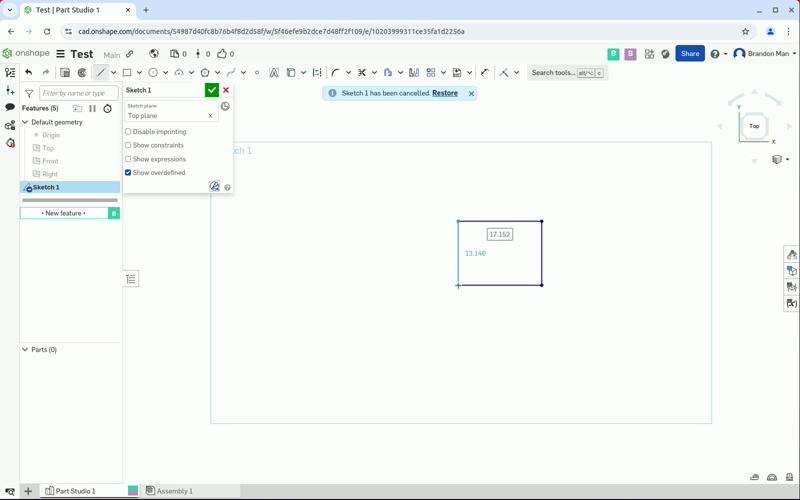
key_up(shift)
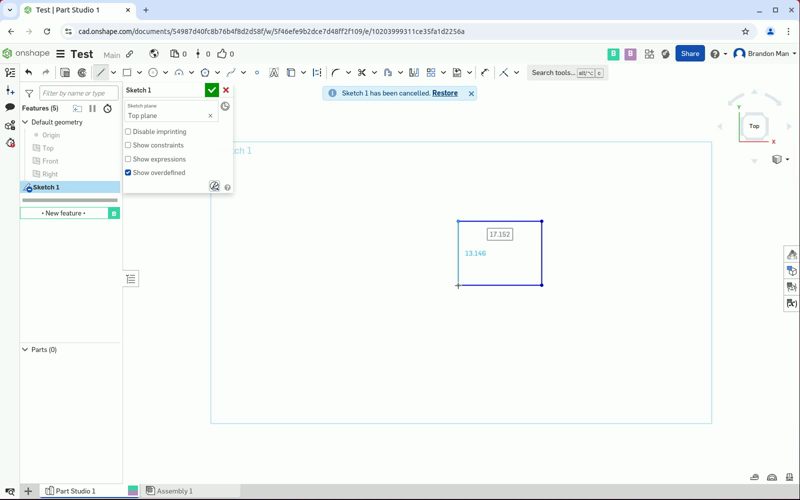
click(458, 285)
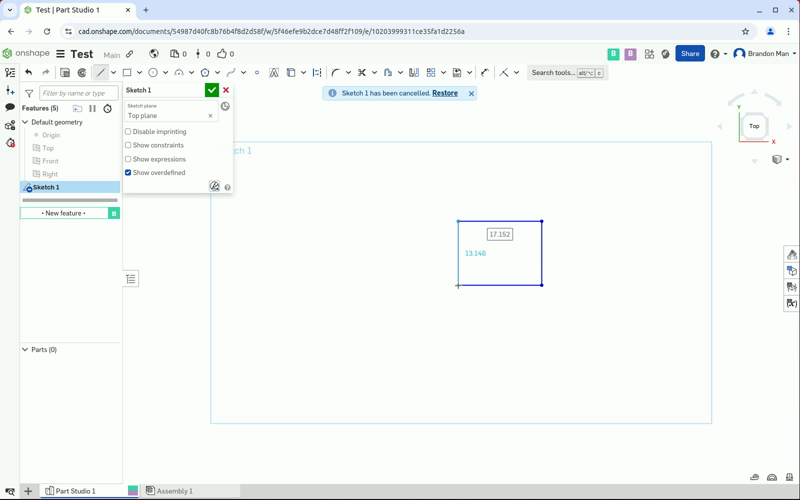
key(esc)
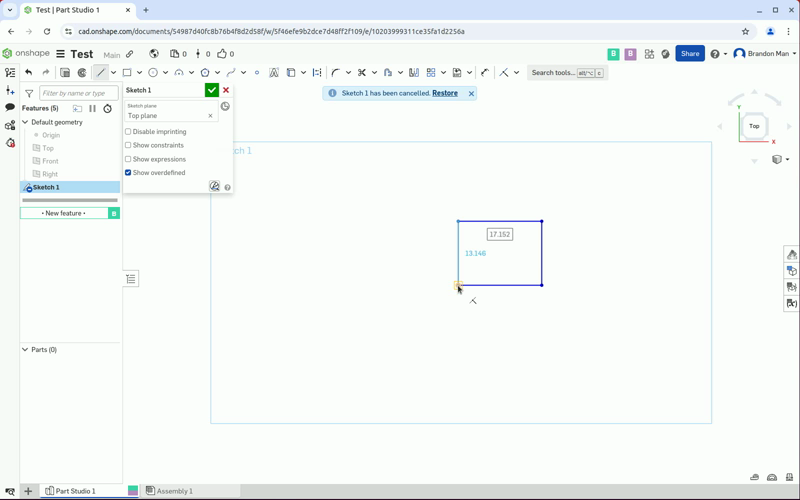
mouse_move(477, 249)
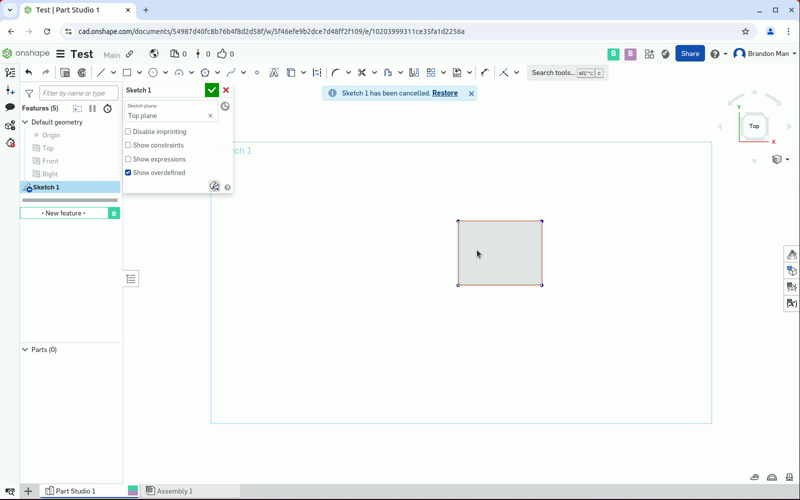
click(477, 249)
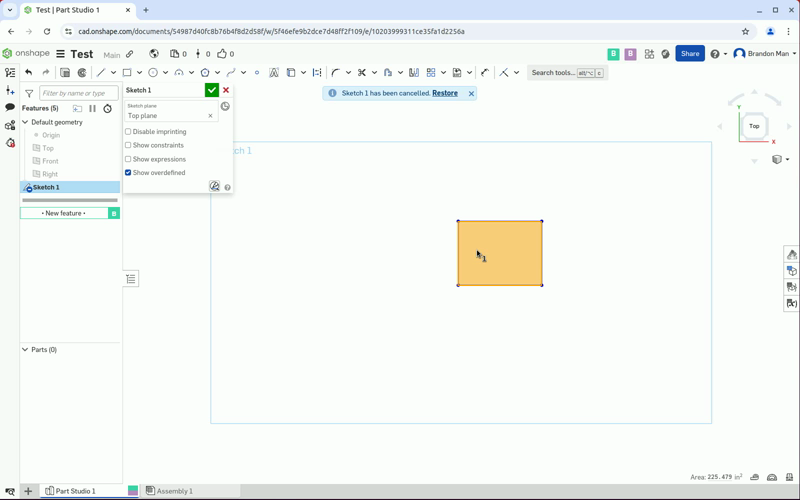
mouse_move(73, 352)
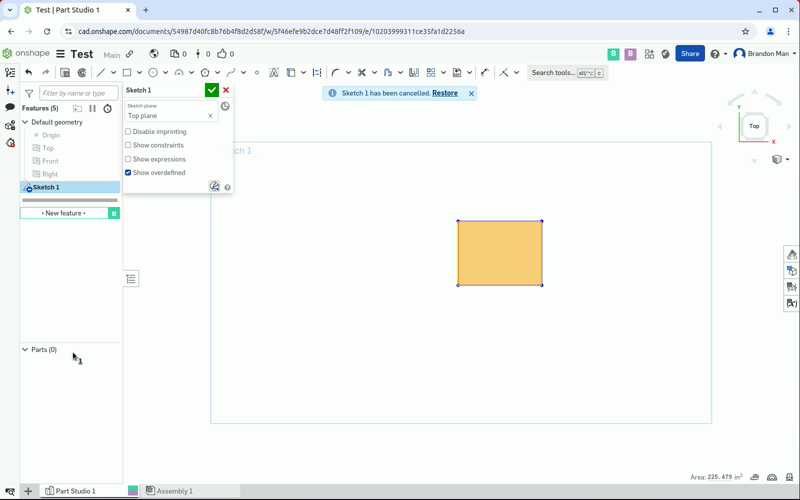
key(shift+y)
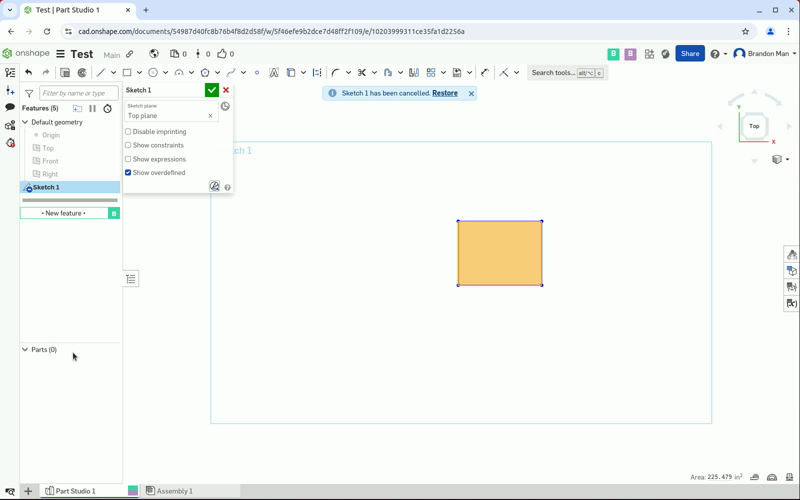
key(shift+e)
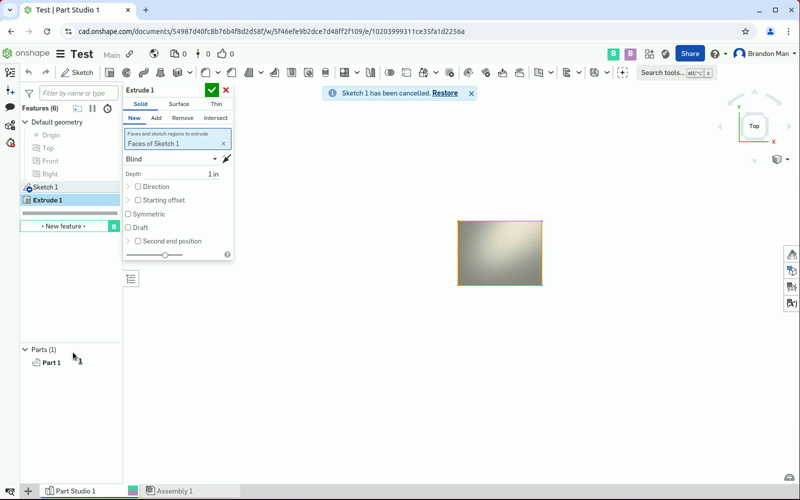
mouse_move(143, 106)
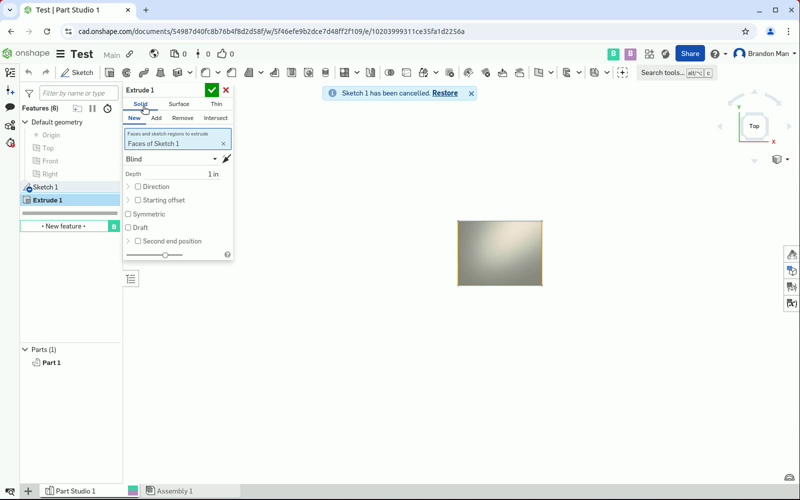
click(143, 106)
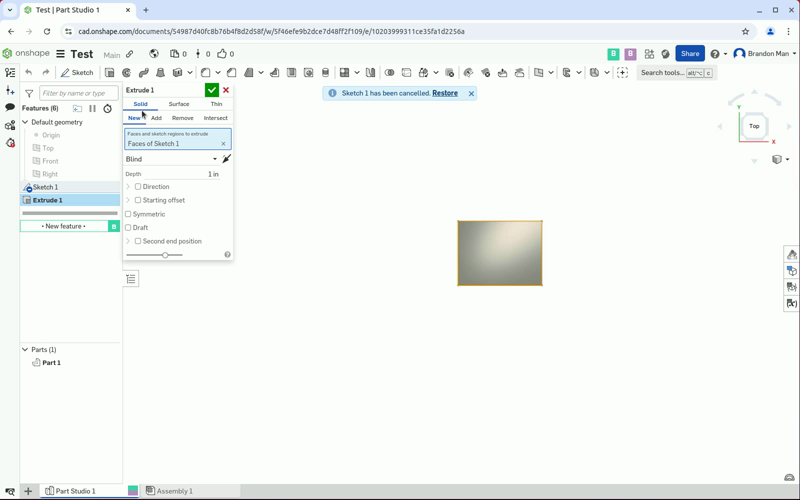
mouse_move(137, 120)
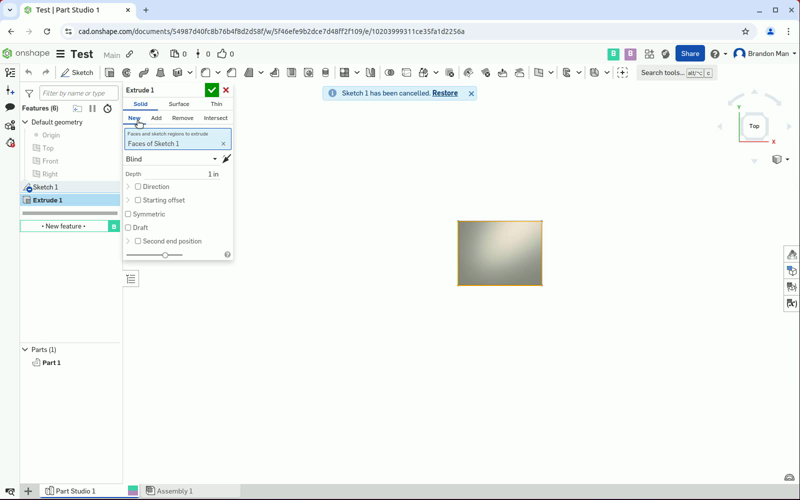
click(137, 120)
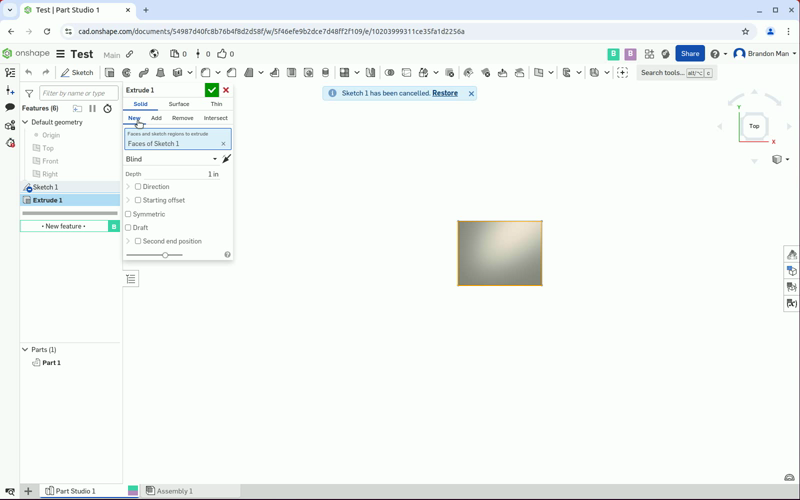
key(tab, 4)
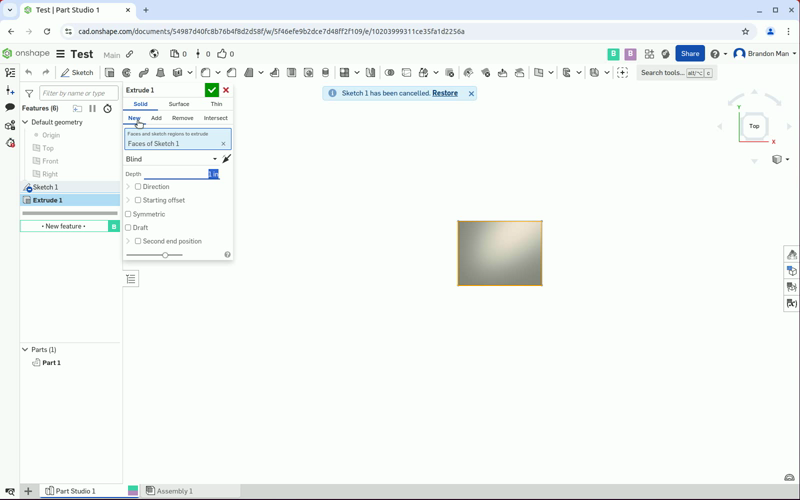
text(3.129)
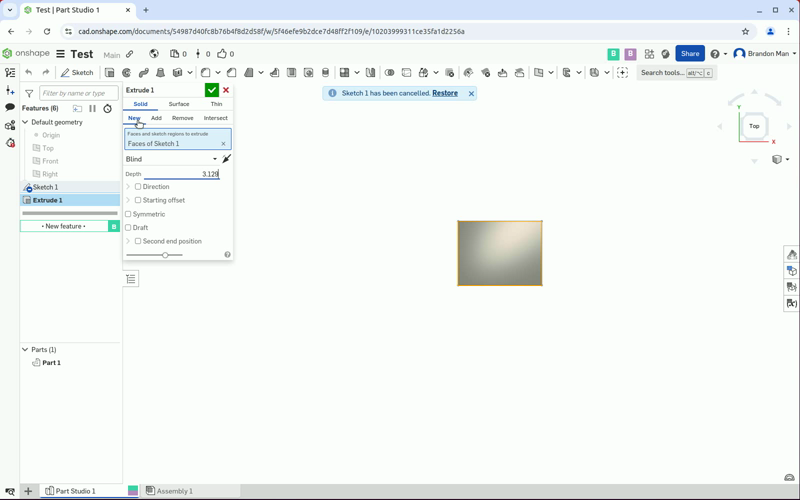
key(enter)
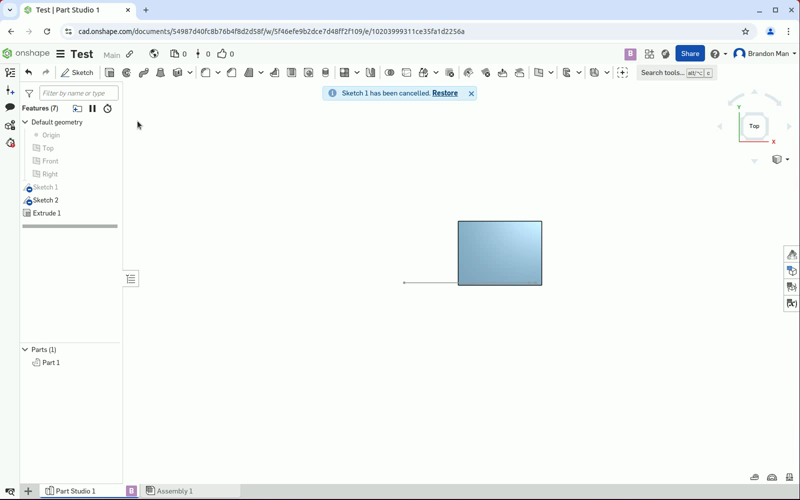
key(shift+h)
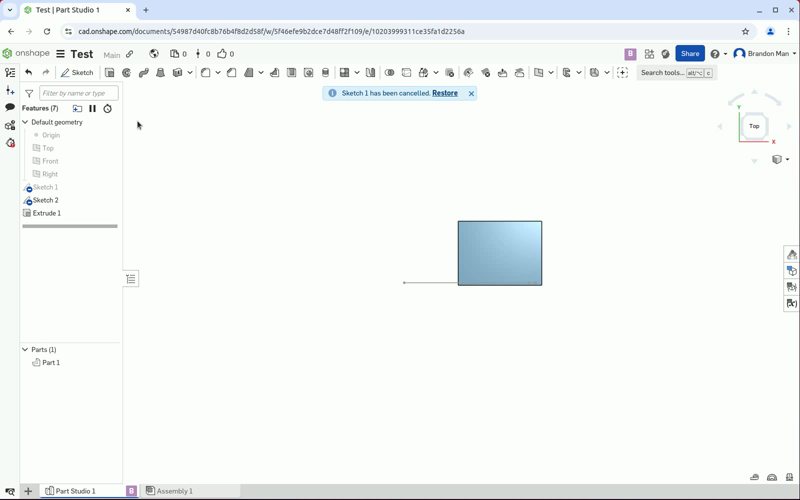
key(shift+h)
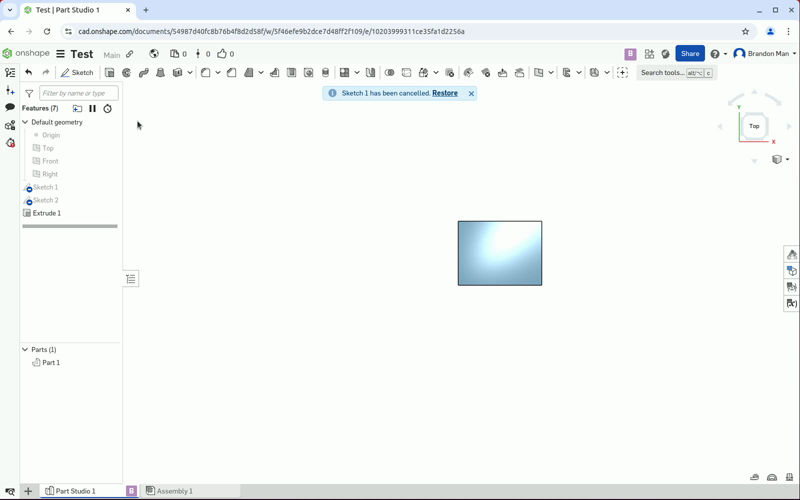
mouse_move(73, 189)
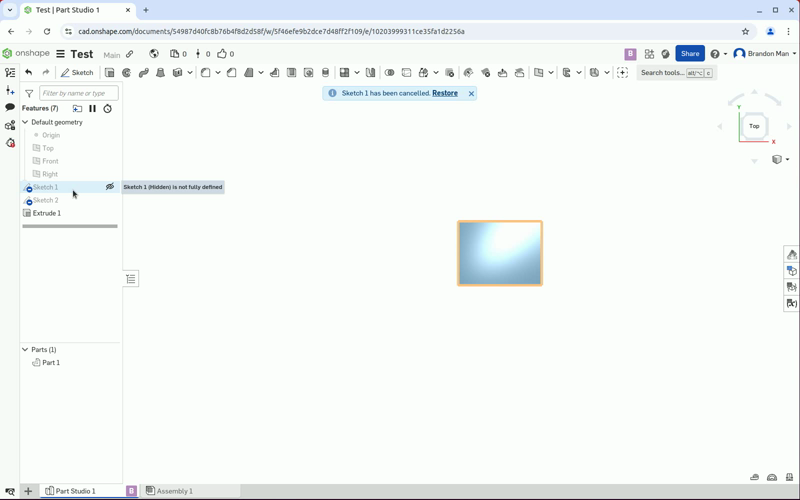
click(73, 189)
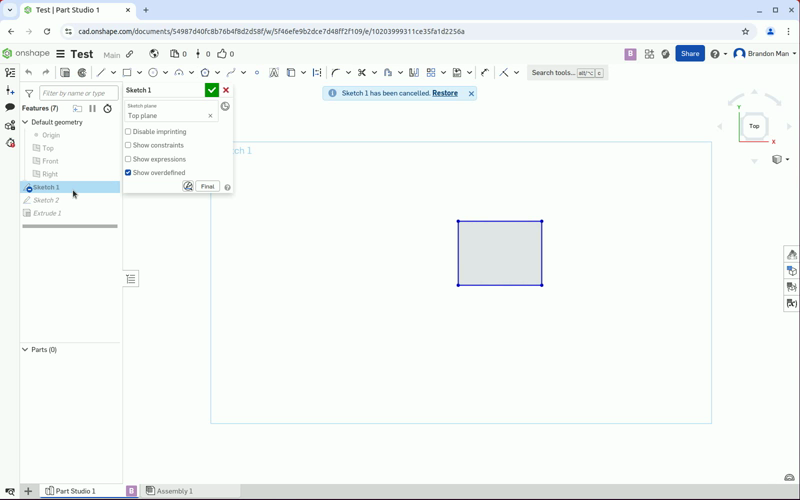
mouse_move(229, 92)
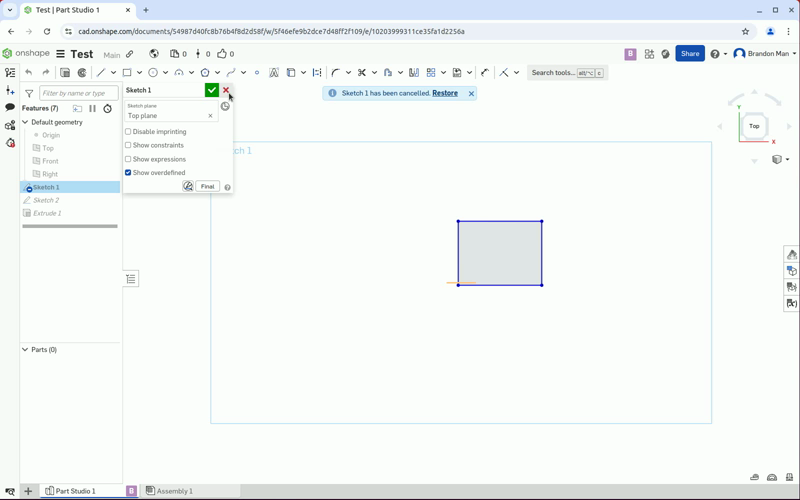
click(229, 92)
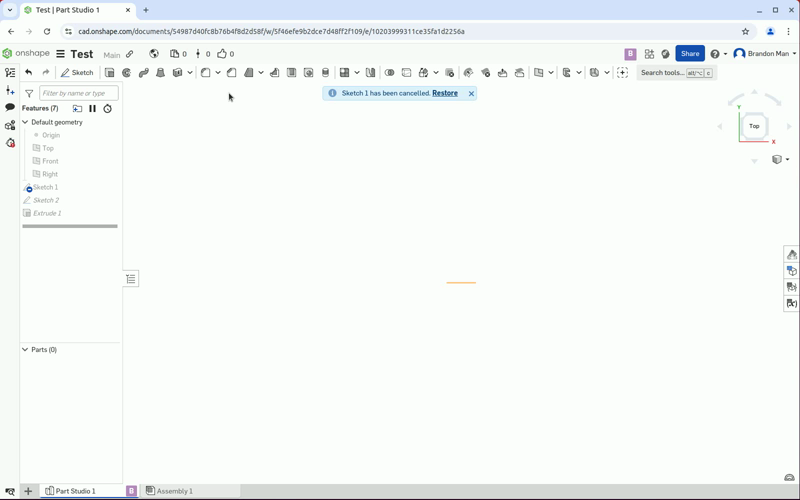
mouse_move(541, 75)
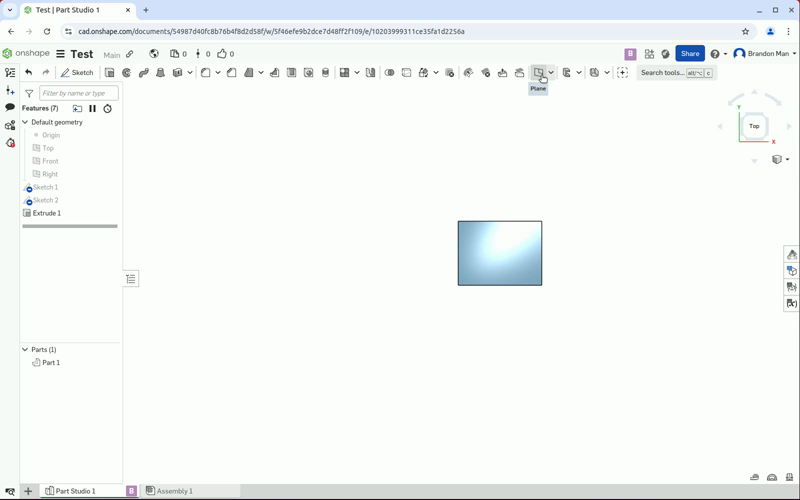
click(541, 75)
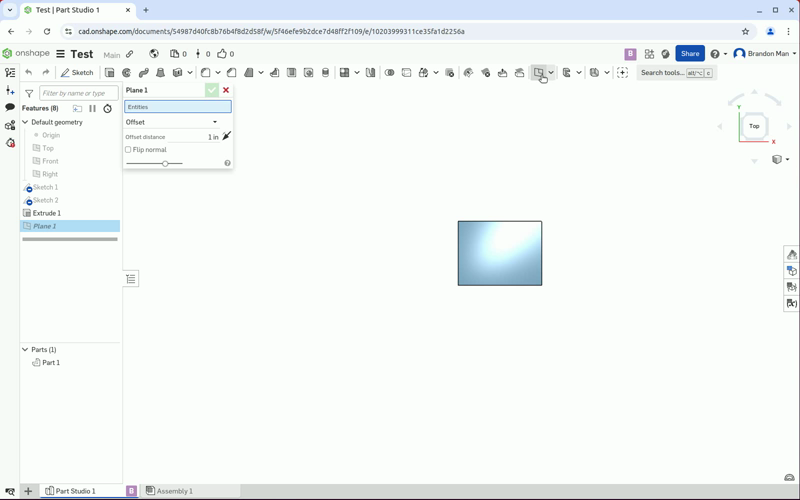
mouse_move(73, 150)
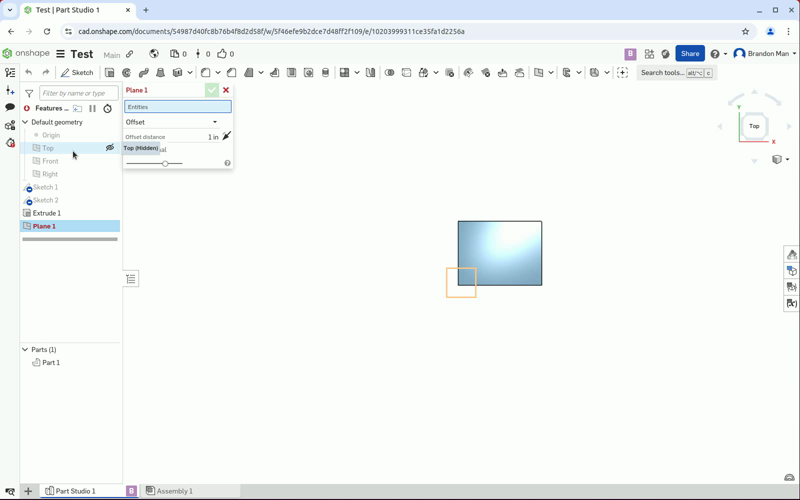
click(73, 150)
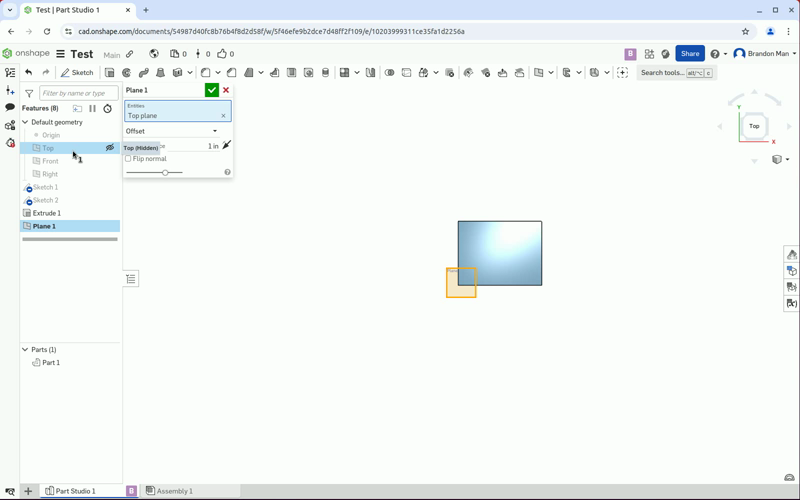
key(tab, 2)
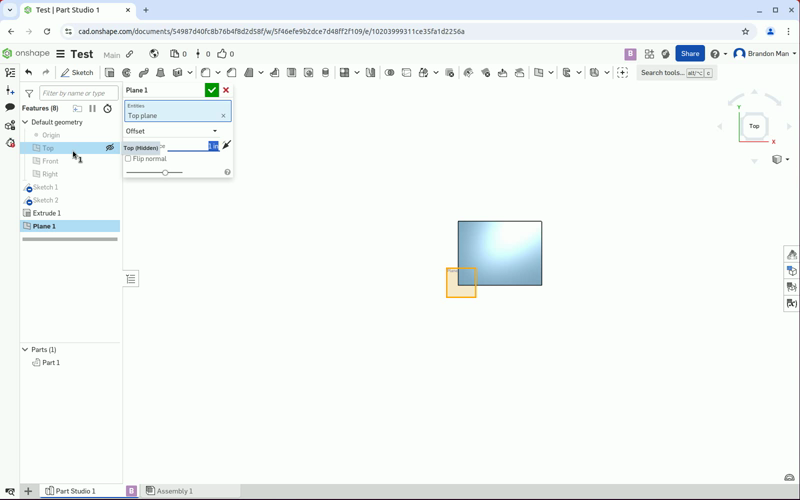
text(3.143)
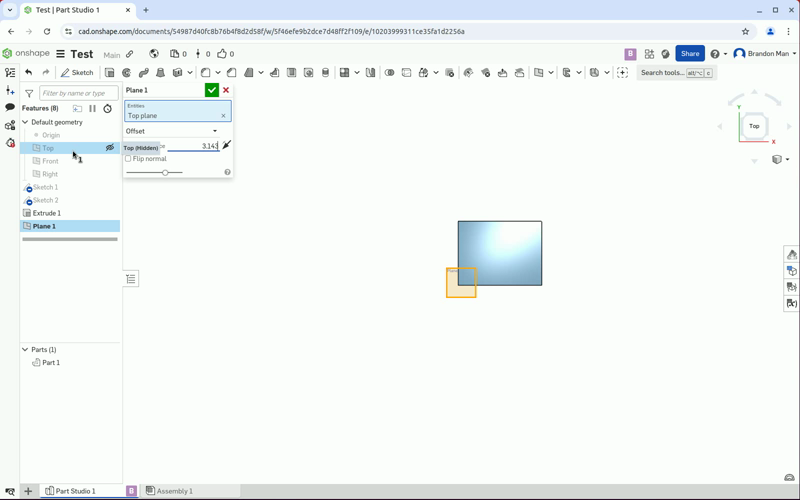
key(enter, 2)
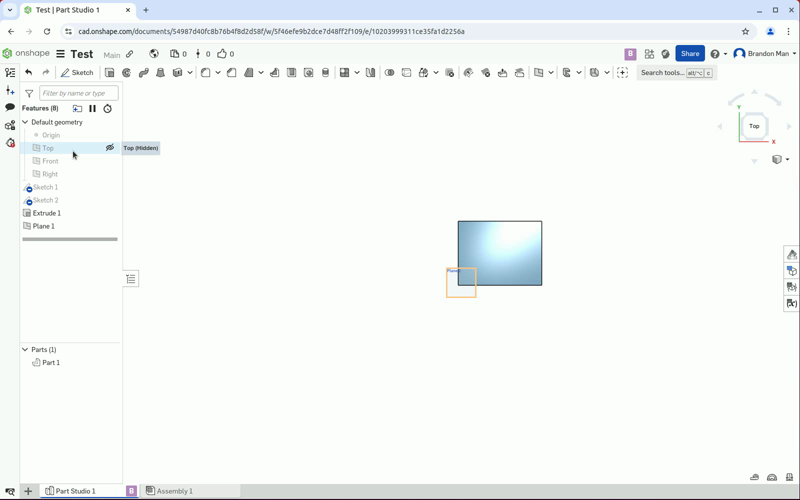
key(shift+s)
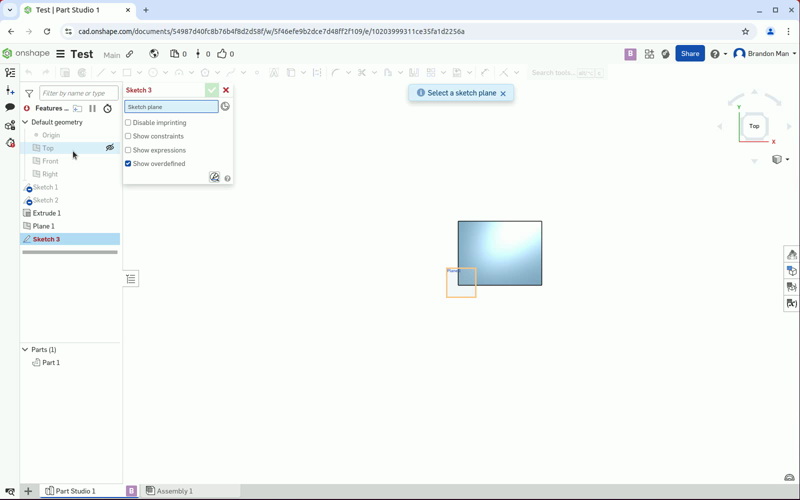
mouse_move(73, 228)
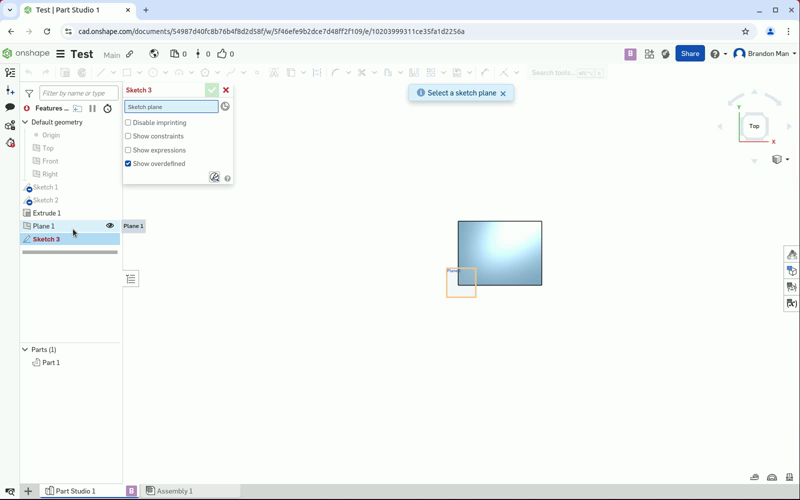
click(73, 228)
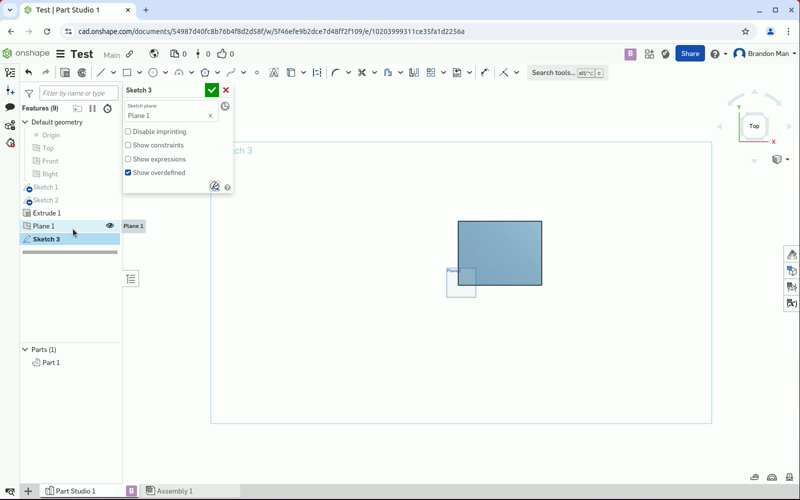
mouse_move(73, 352)
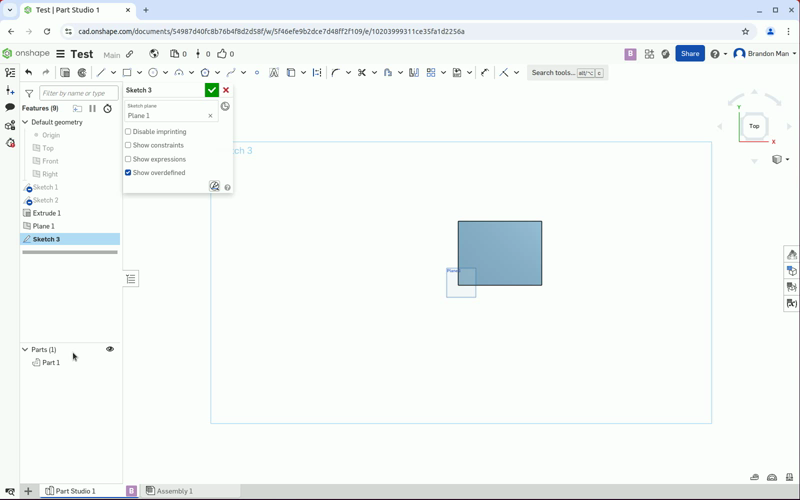
key(y)
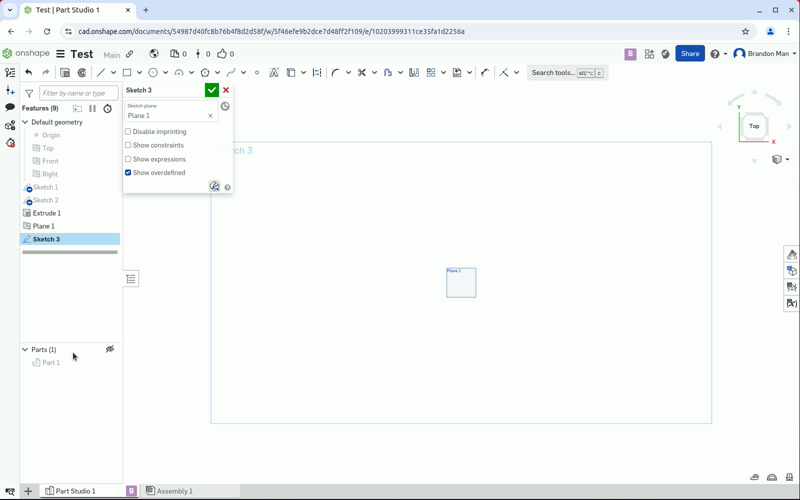
key(l)
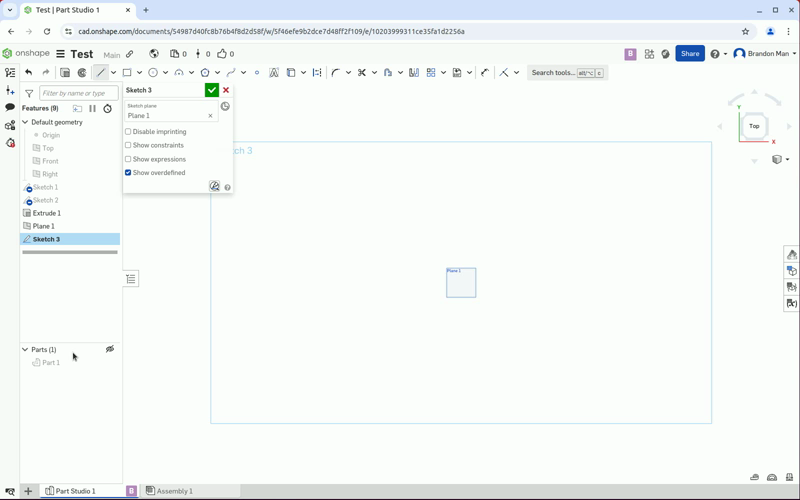
key_down(shift)
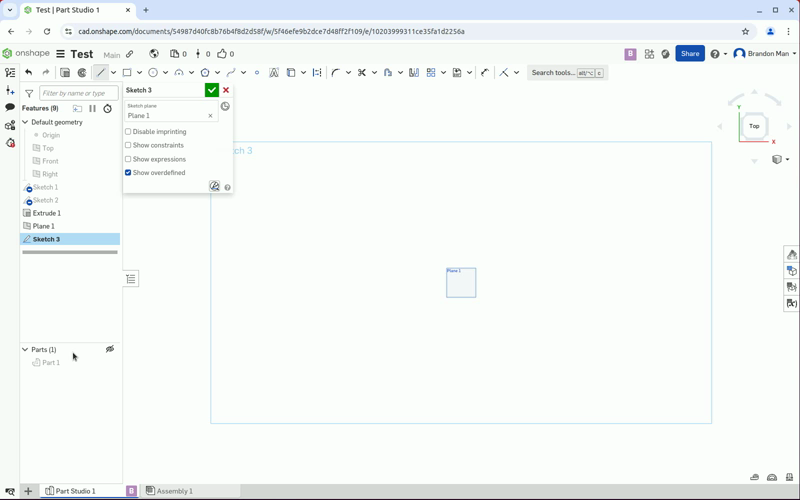
mouse_move(458, 237)
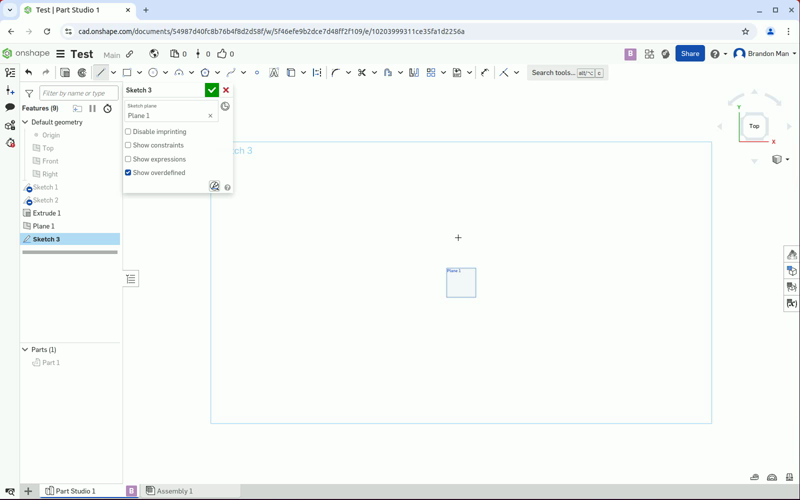
click(458, 237)
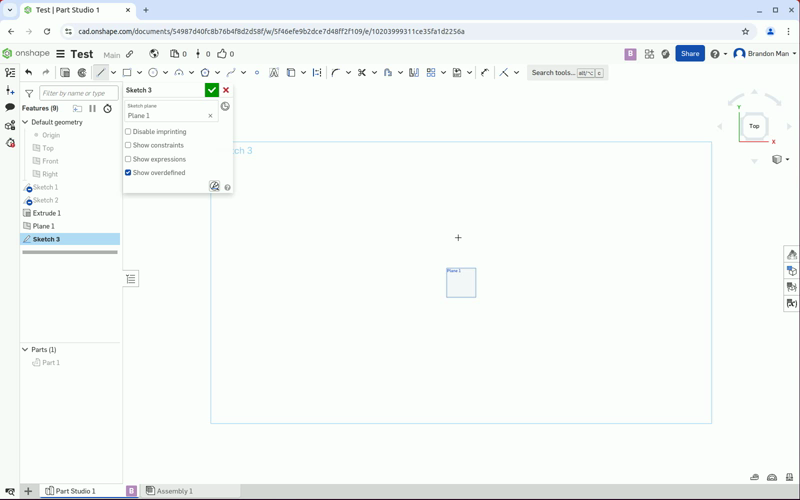
key_up(shift)
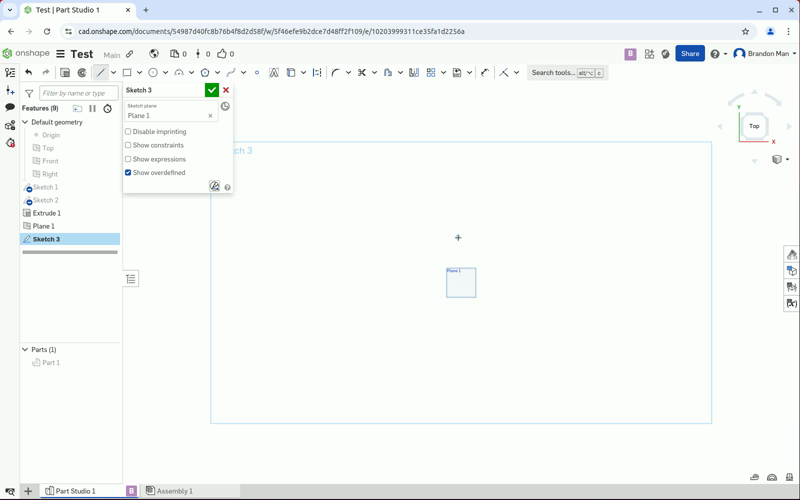
key_down(shift)
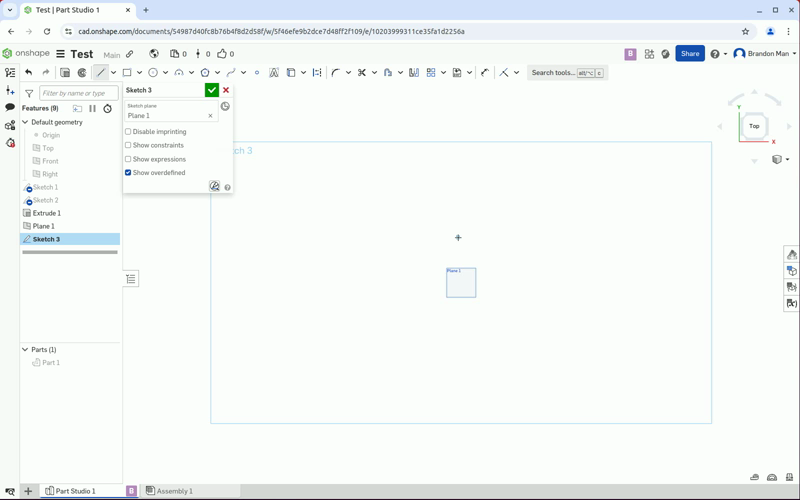
mouse_move(488, 237)
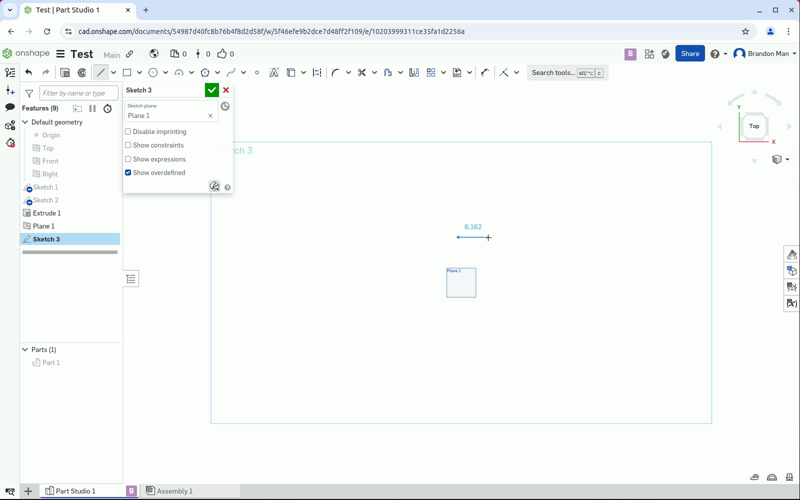
mouse_move(497, 237)
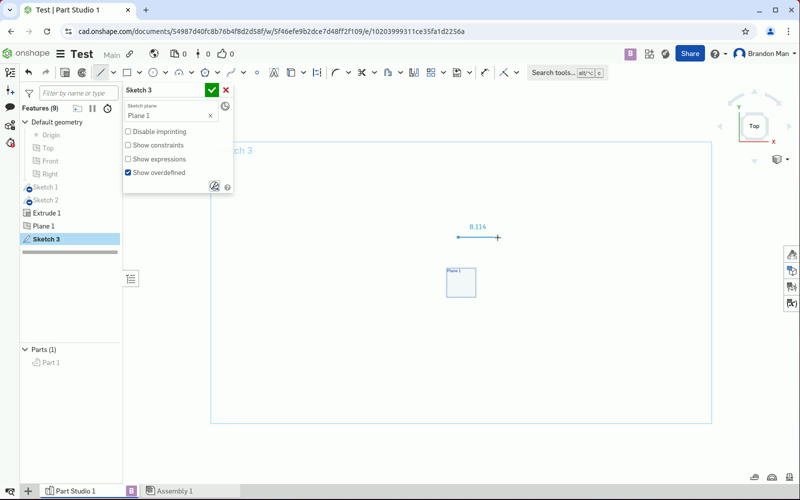
click(497, 237)
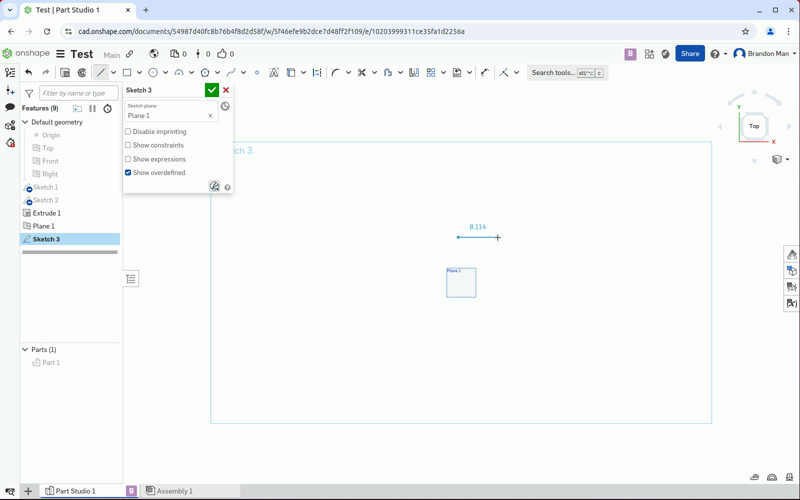
key_up(shift)
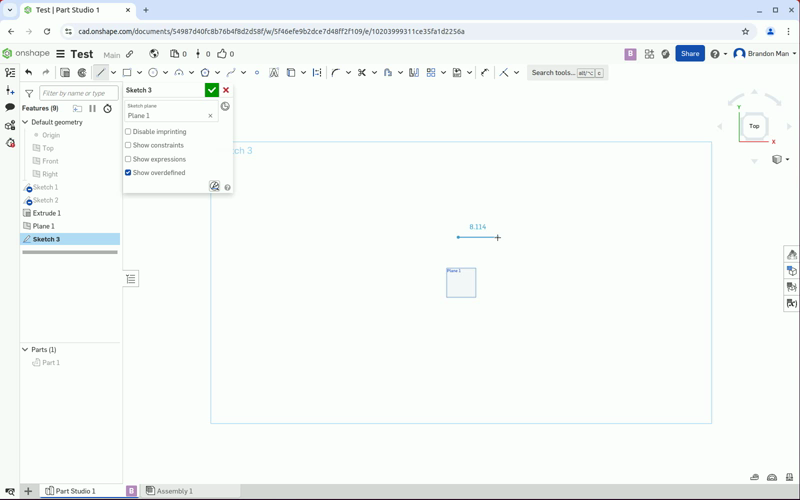
key_down(shift)
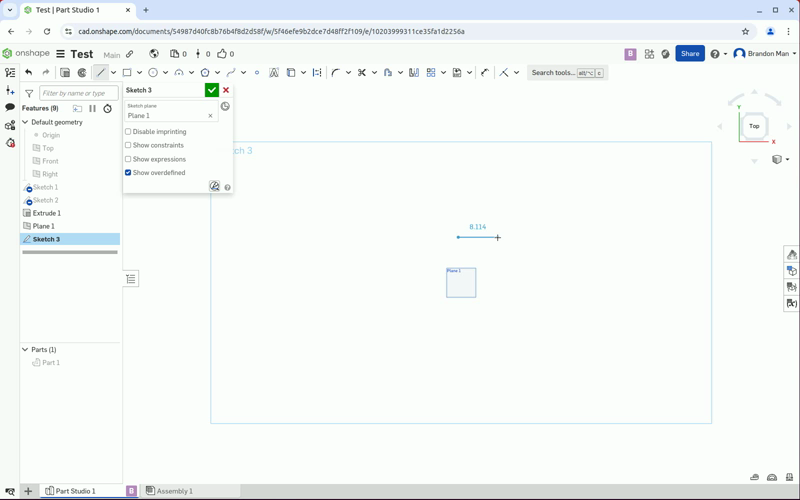
mouse_move(527, 237)
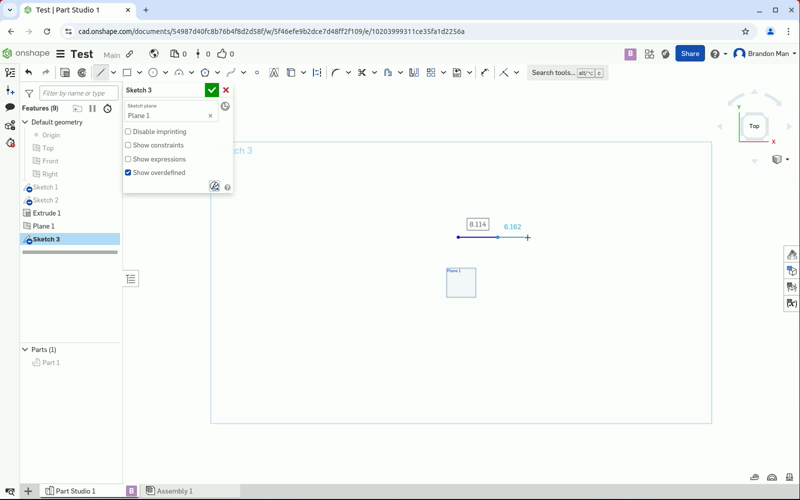
mouse_move(497, 221)
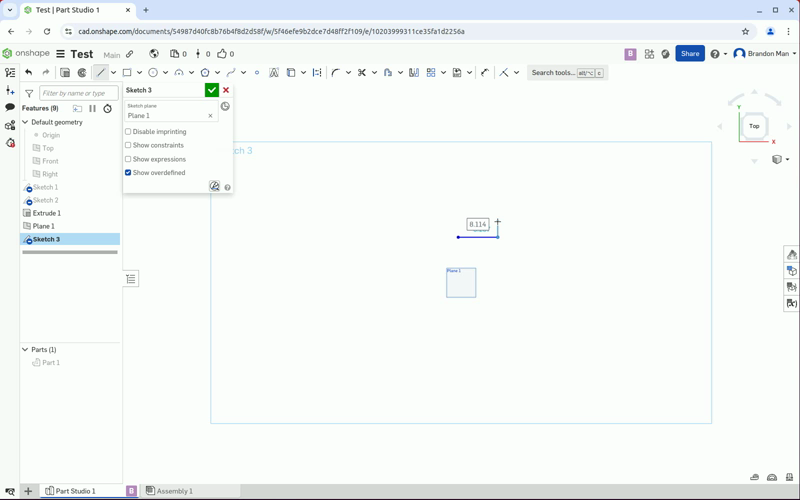
click(497, 221)
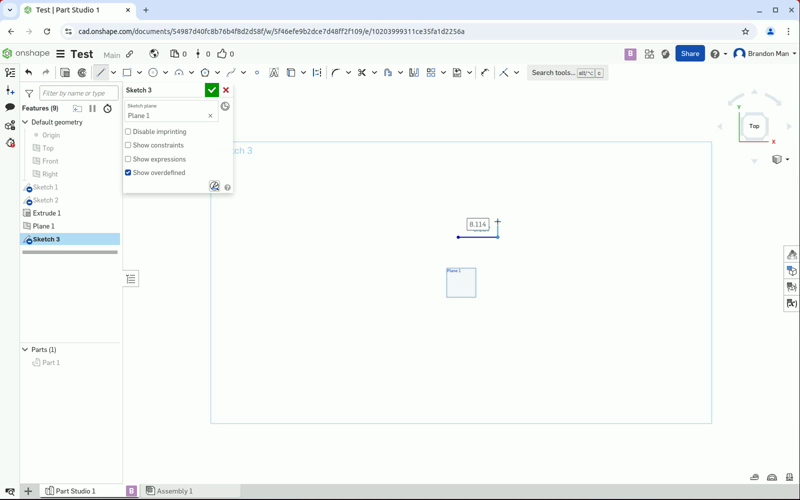
key_up(shift)
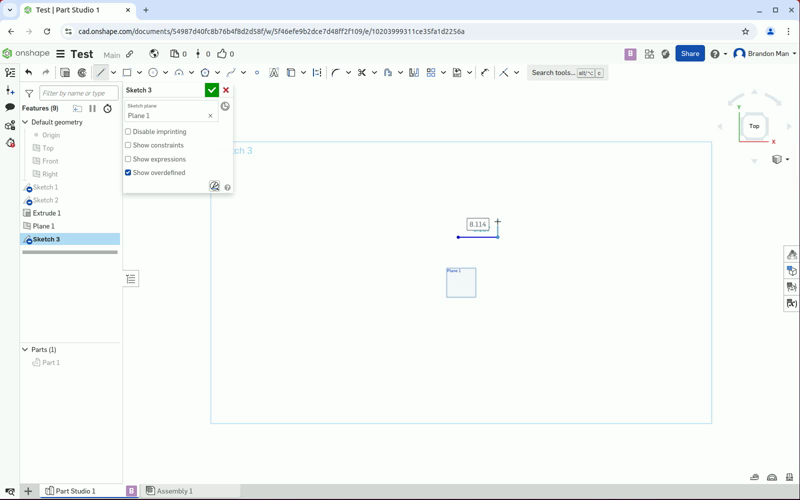
key_down(shift)
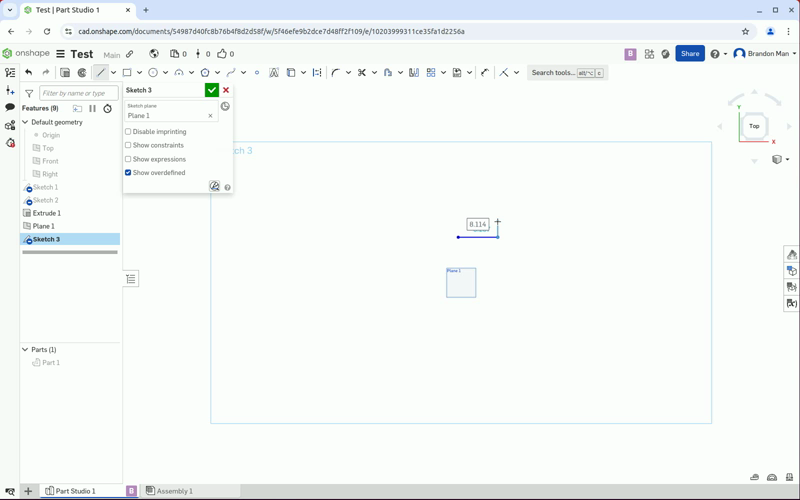
mouse_move(527, 221)
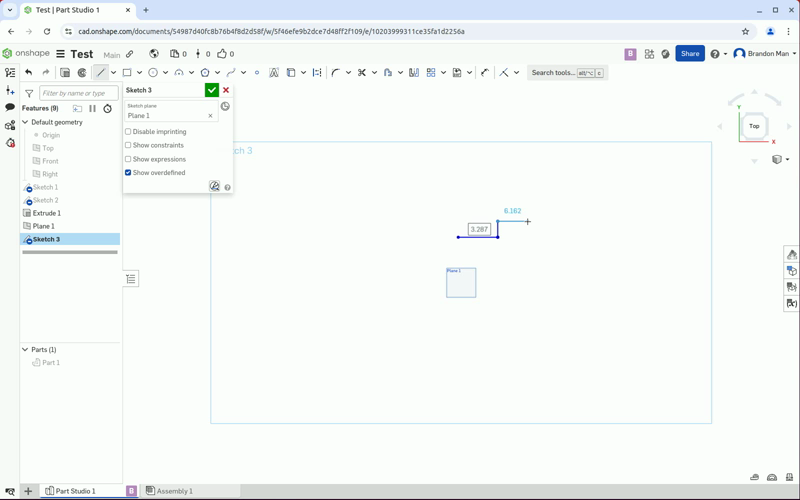
mouse_move(458, 221)
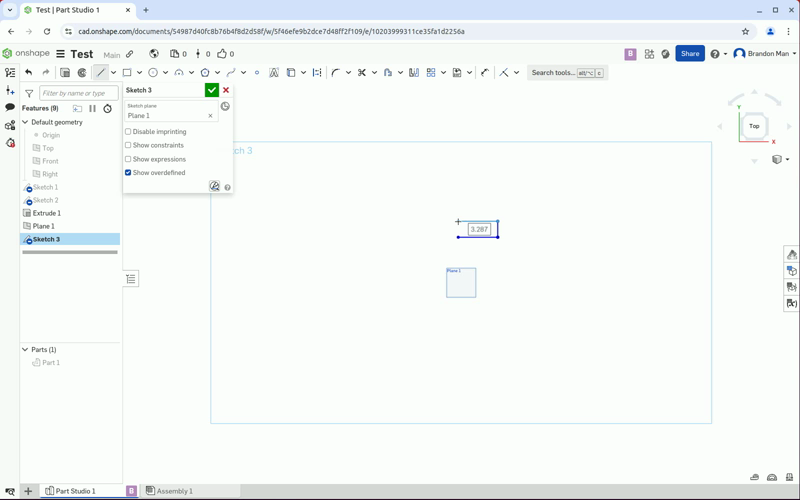
click(458, 221)
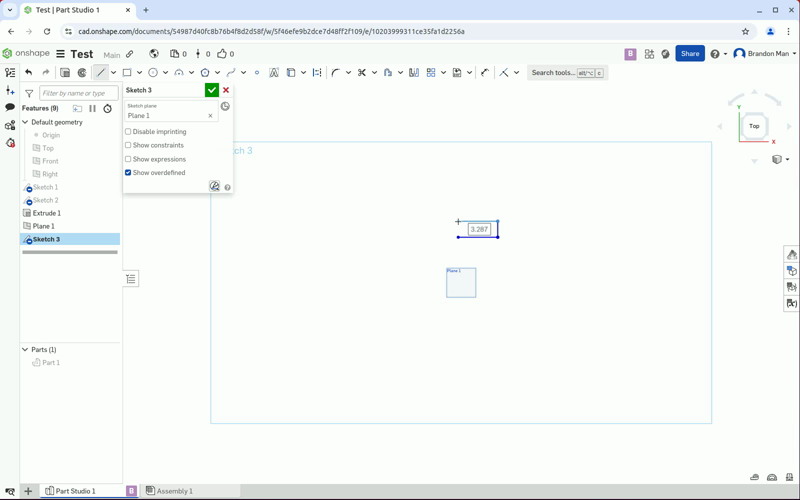
key_up(shift)
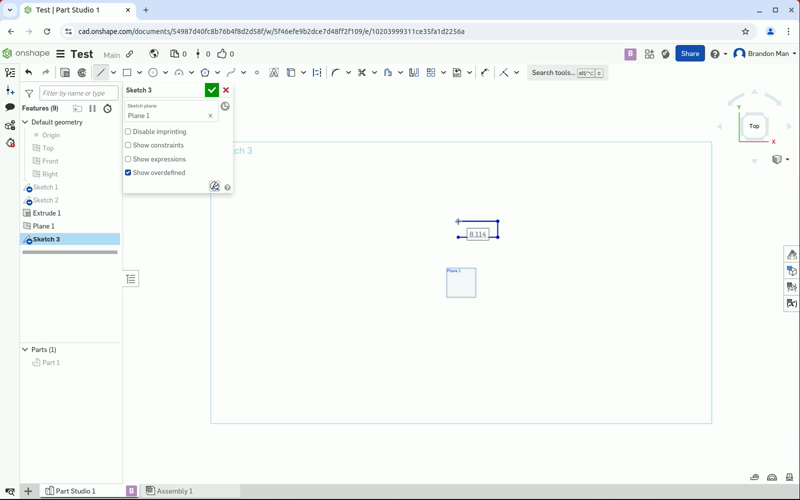
mouse_move(488, 221)
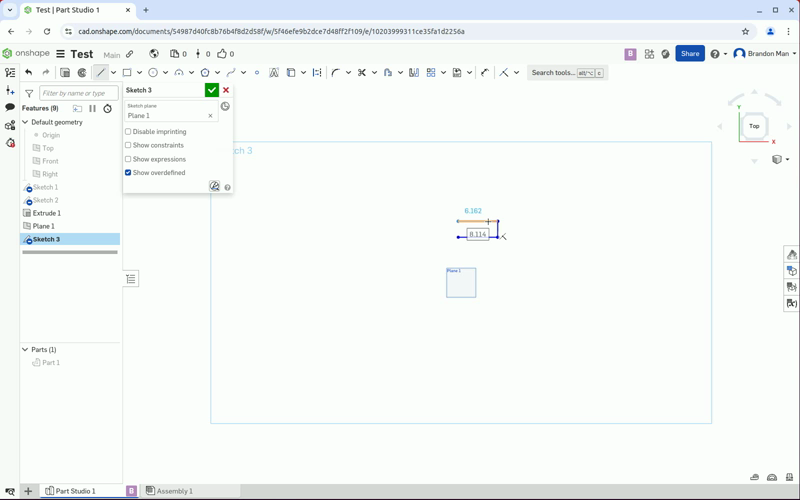
key_down(shift)
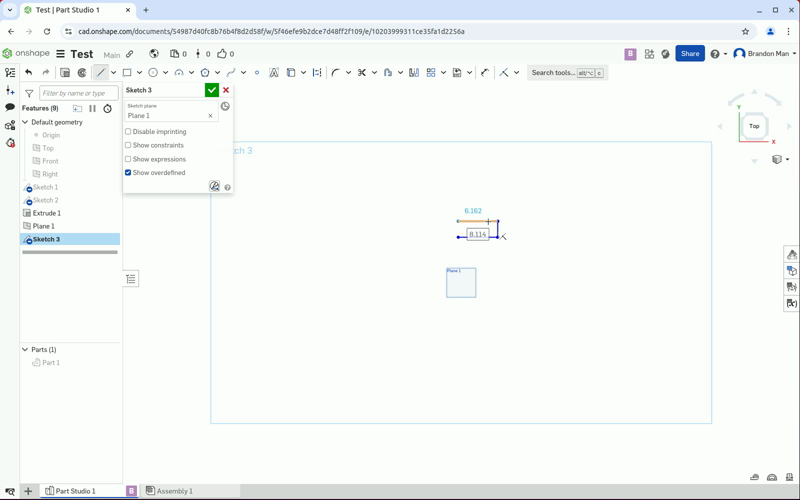
mouse_move(458, 237)
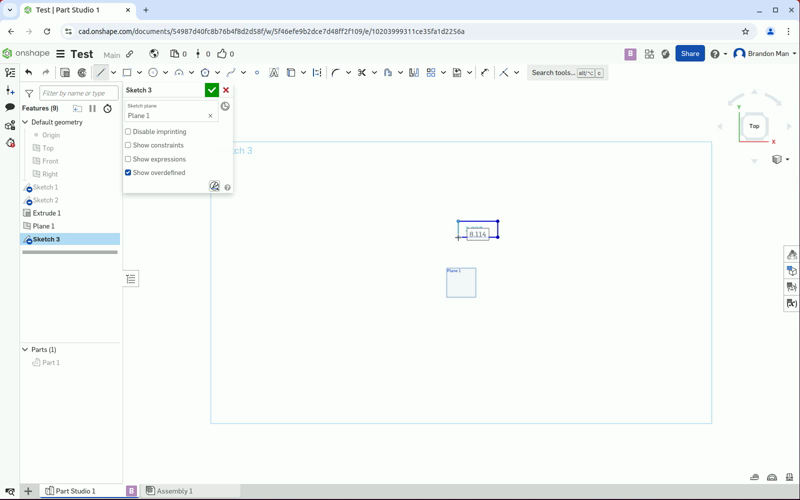
key_up(shift)
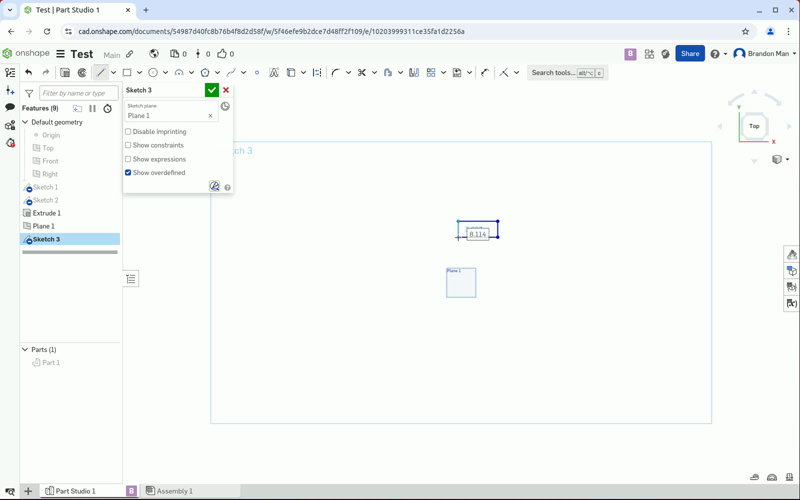
click(458, 237)
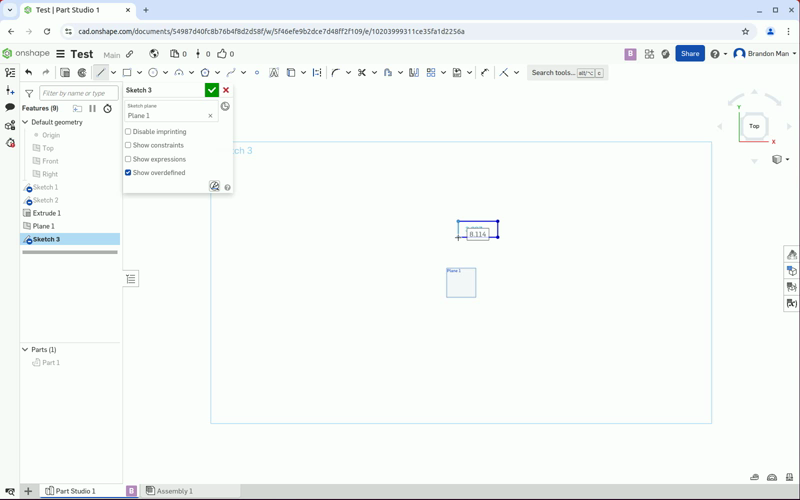
key(esc)
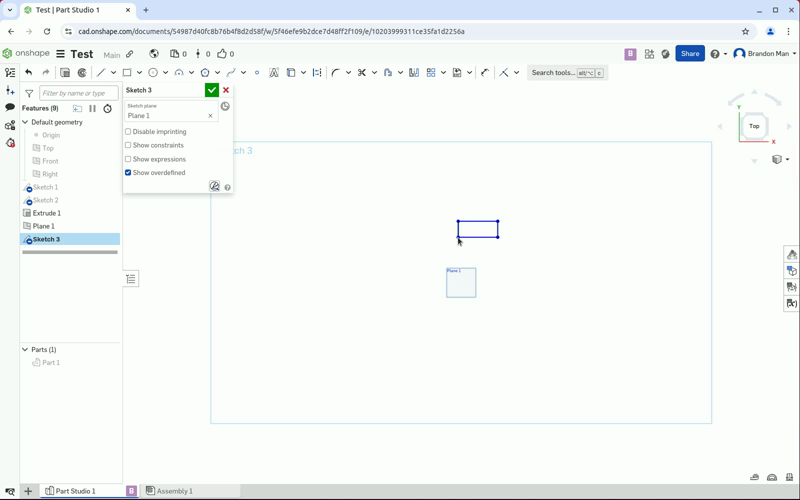
mouse_move(485, 224)
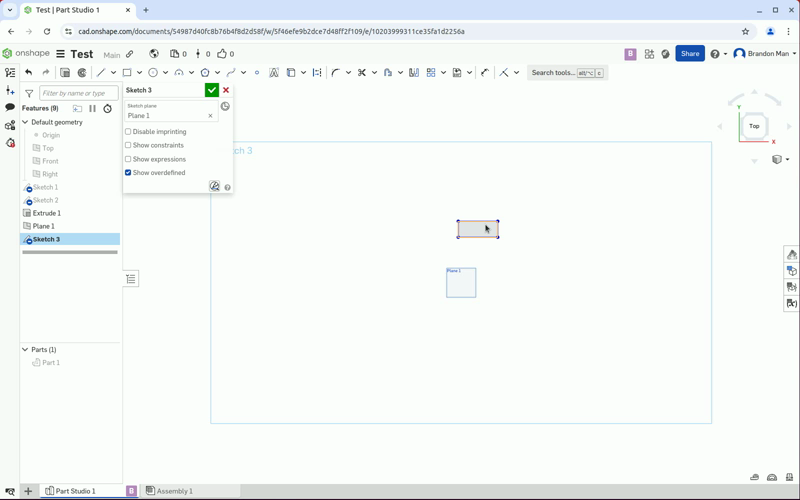
scroll(6)
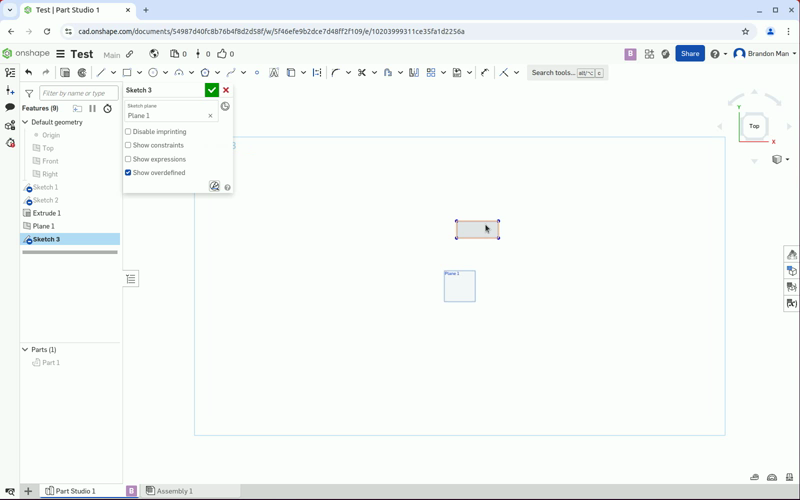
scroll(6)
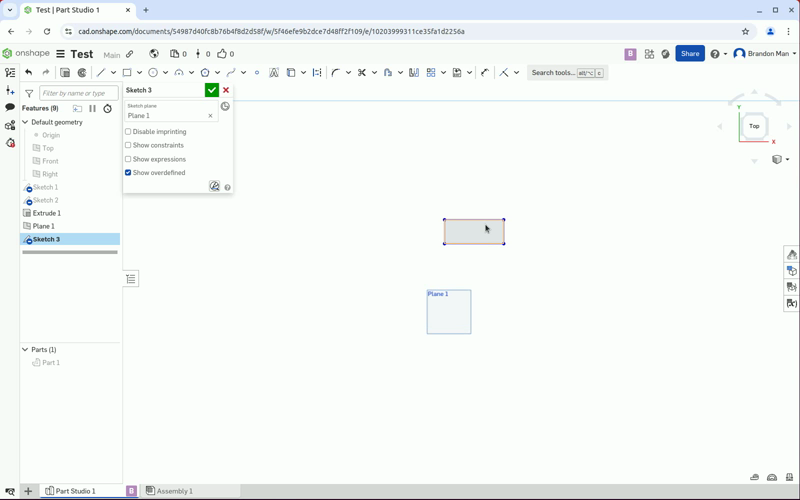
scroll(6)
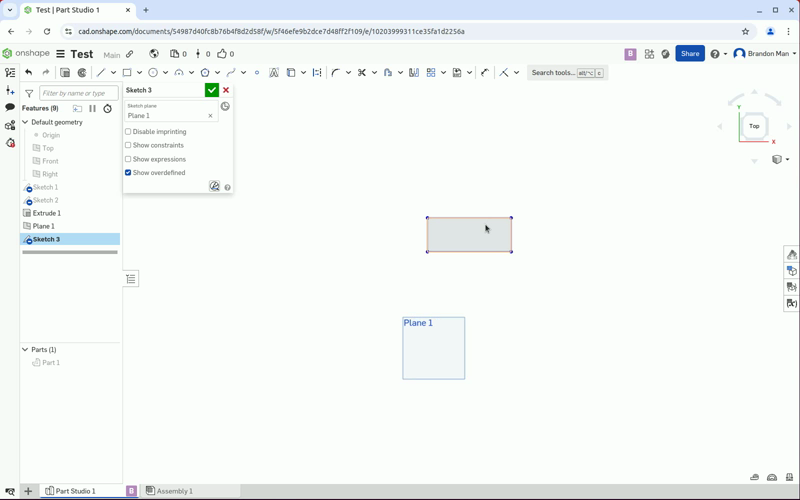
scroll(6)
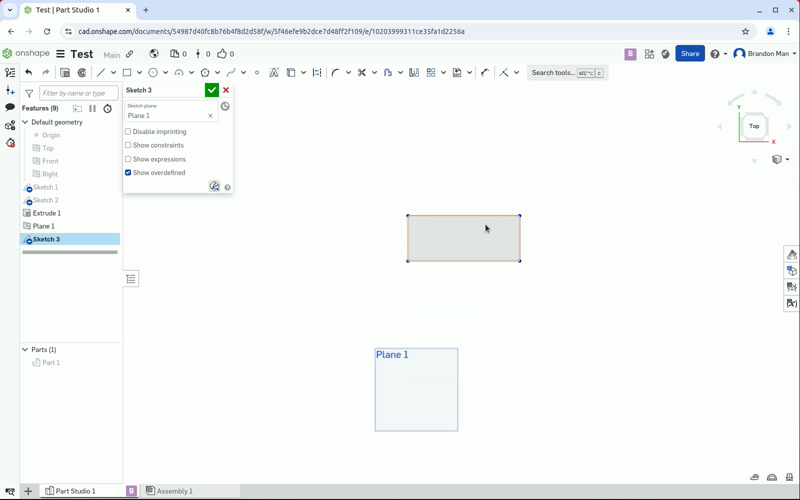
scroll(6)
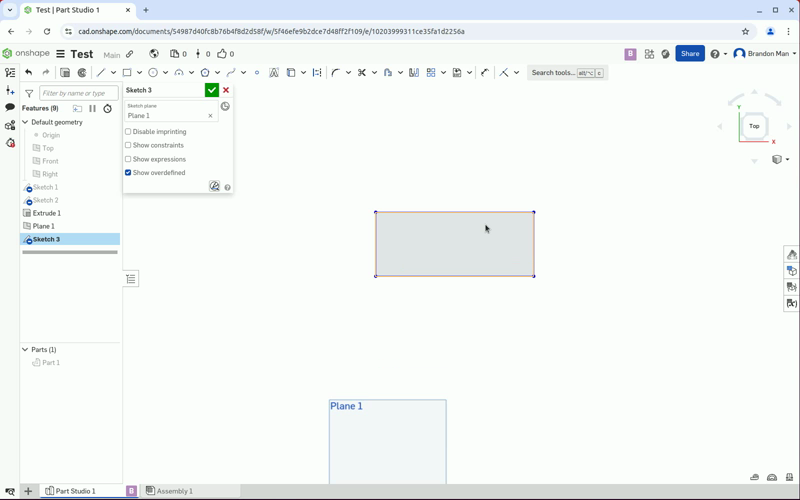
scroll(6)
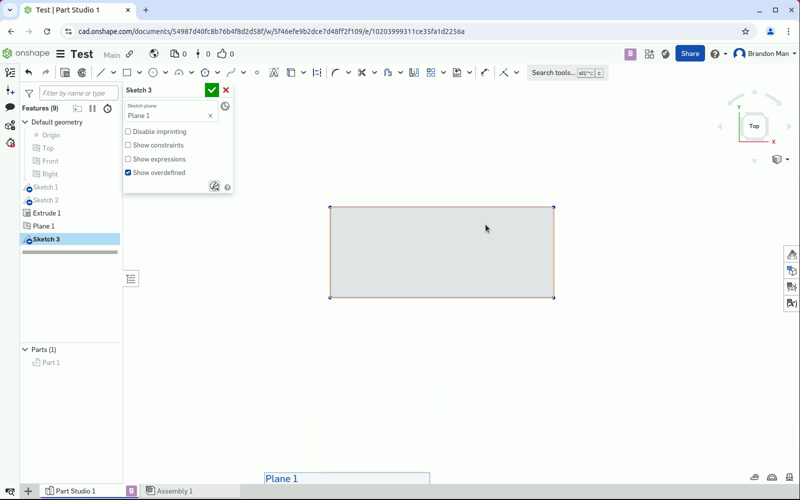
scroll(6)
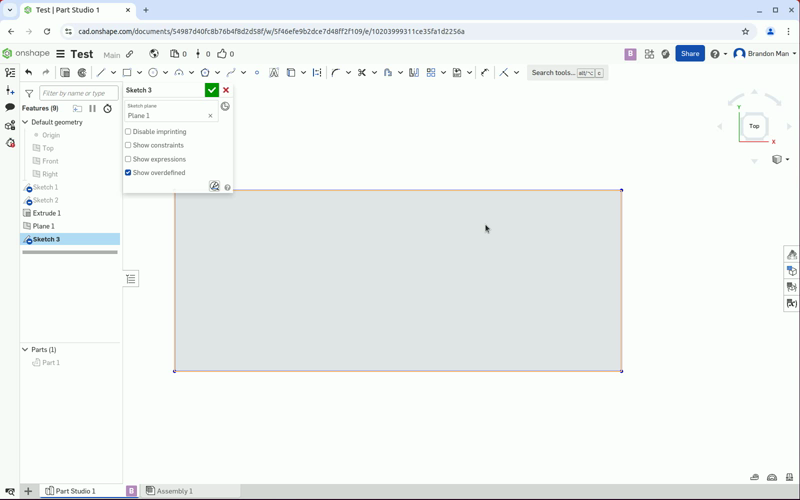
click(485, 224)
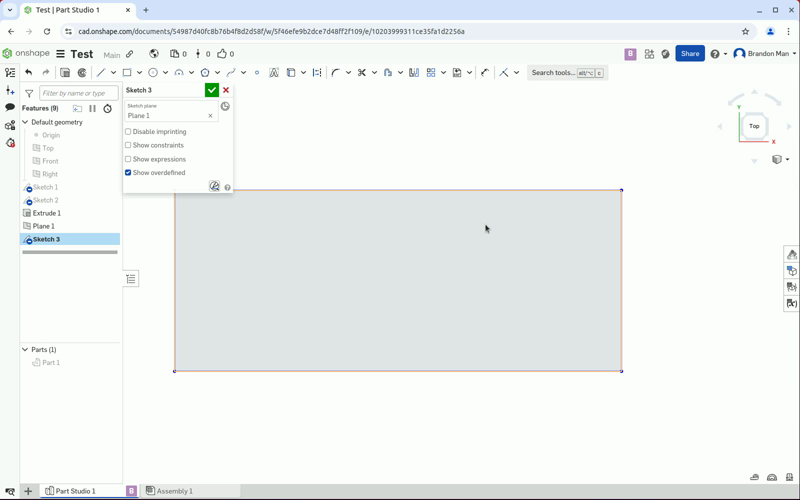
scroll(-6)
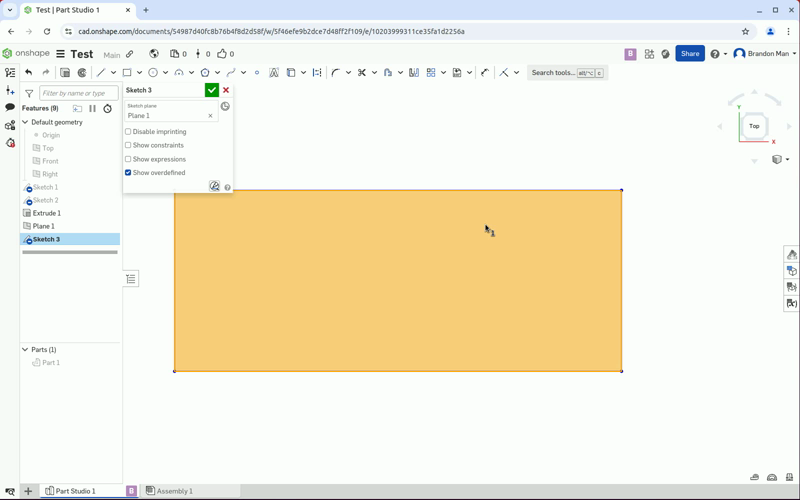
scroll(-6)
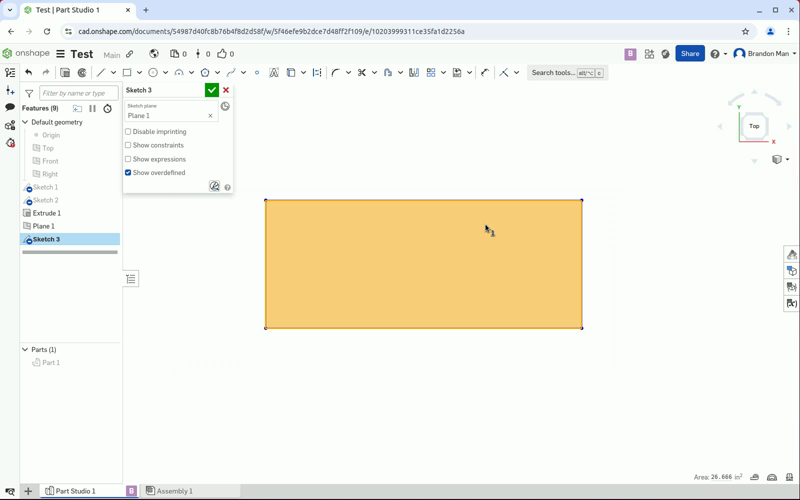
scroll(-6)
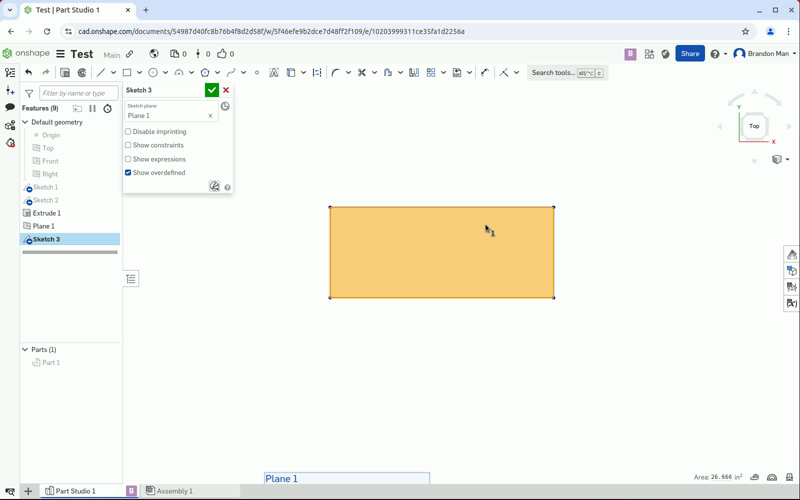
scroll(-6)
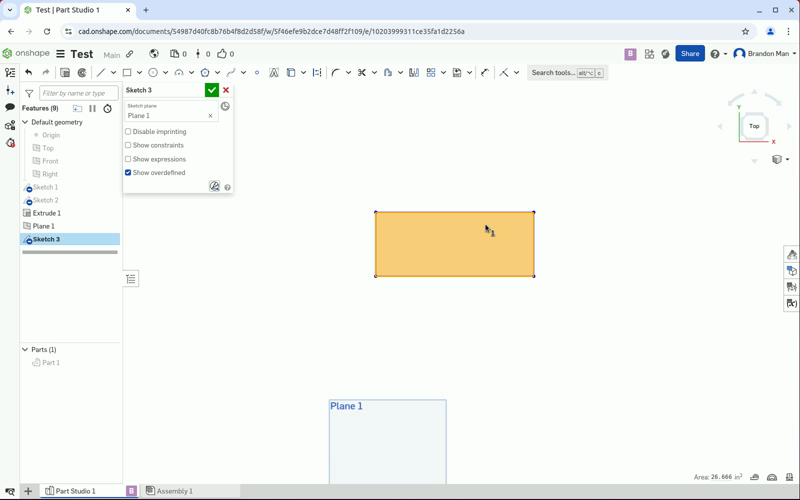
scroll(-6)
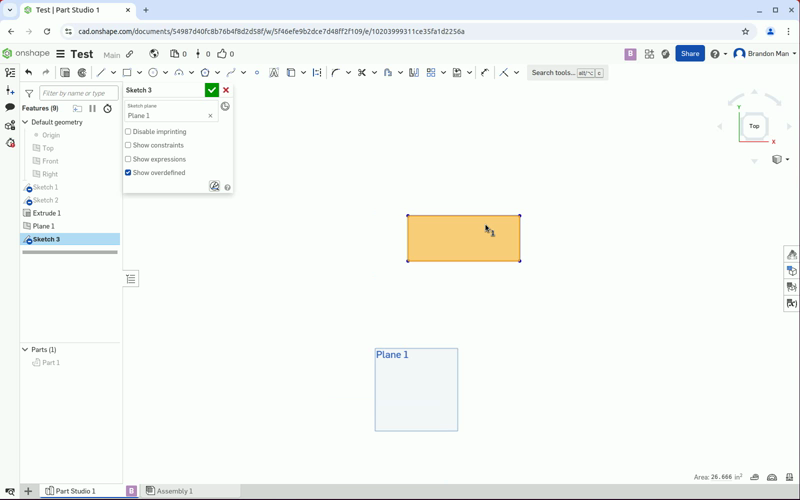
scroll(-6)
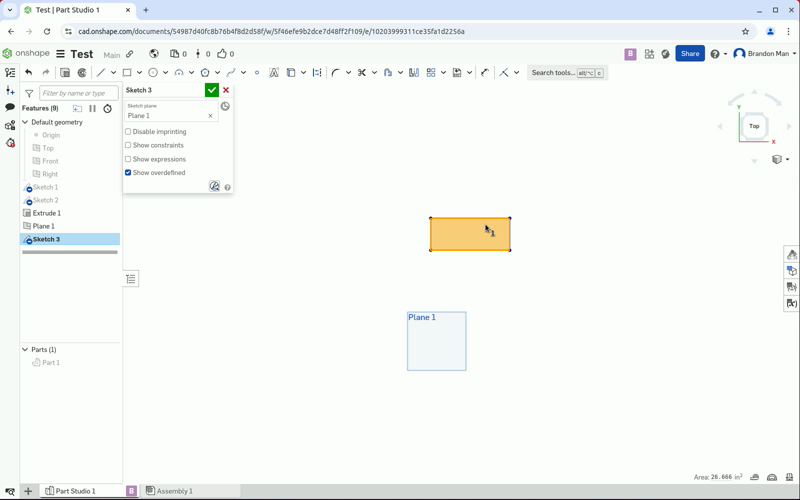
scroll(-6)
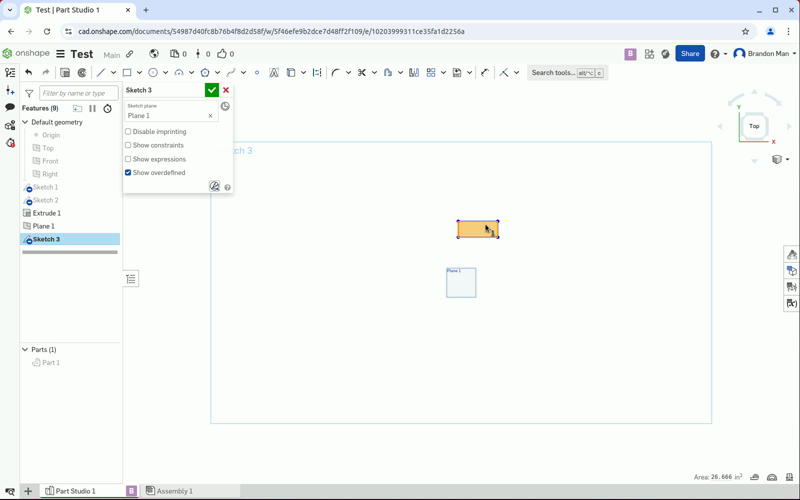
mouse_move(73, 352)
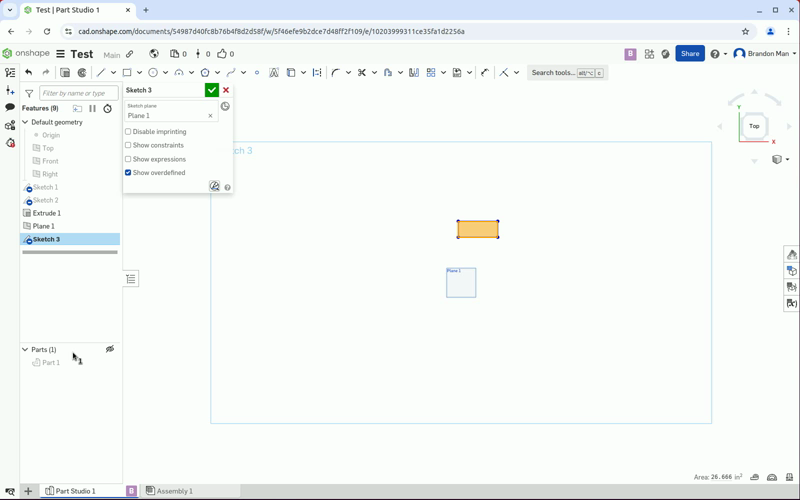
key(shift+y)
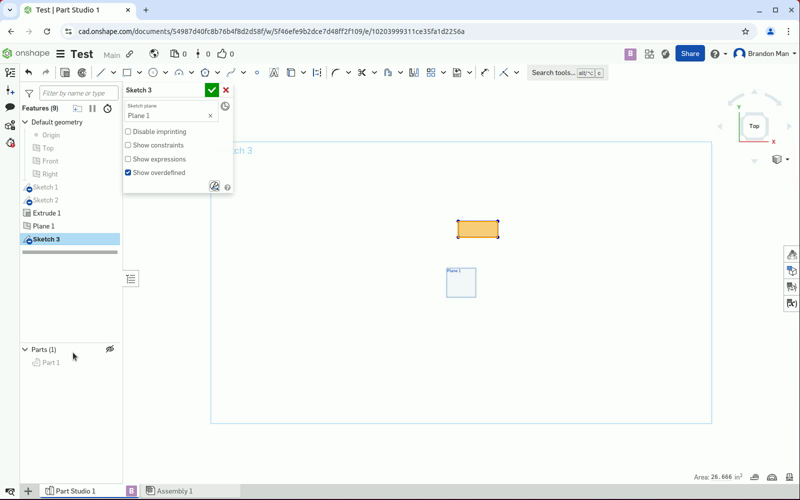
key(shift+e)
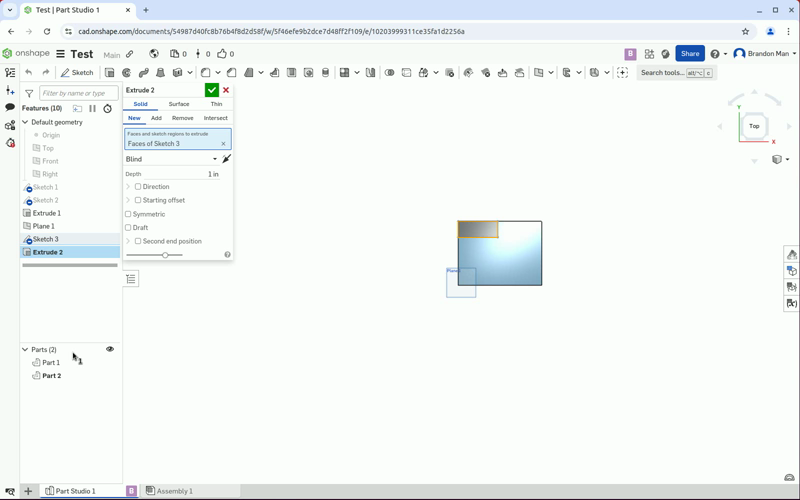
mouse_move(143, 106)
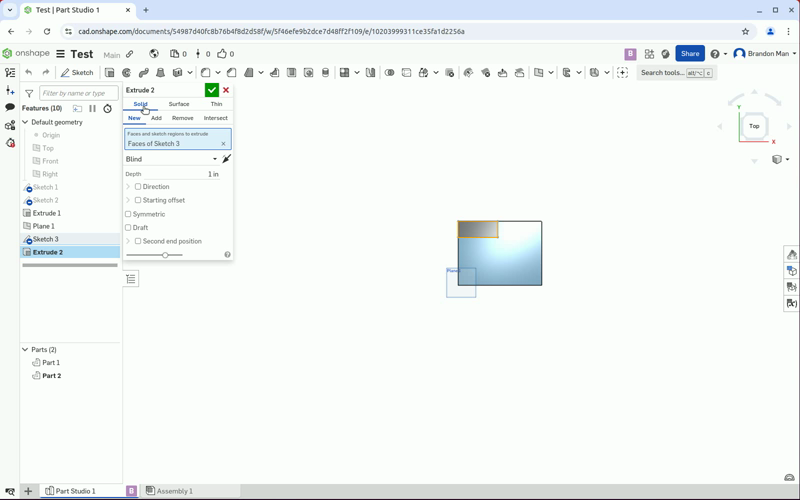
click(143, 106)
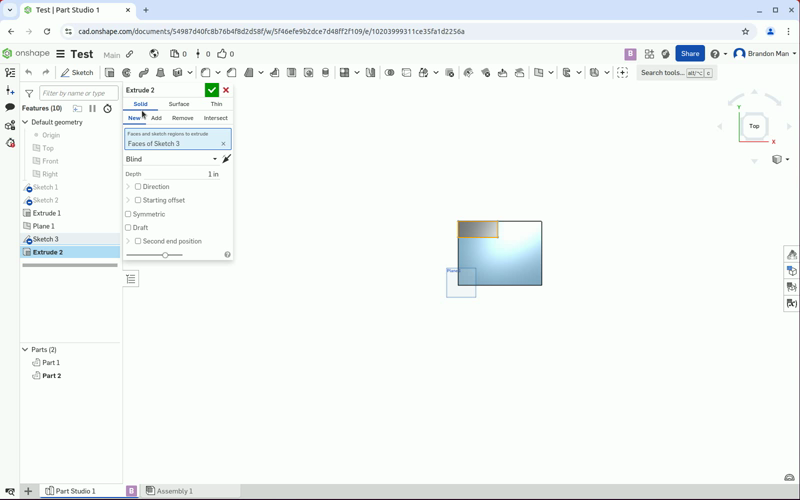
mouse_move(137, 120)
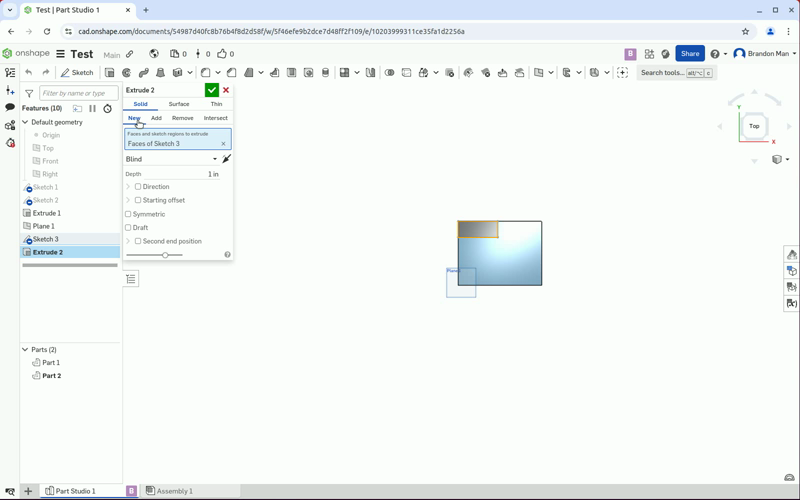
click(137, 120)
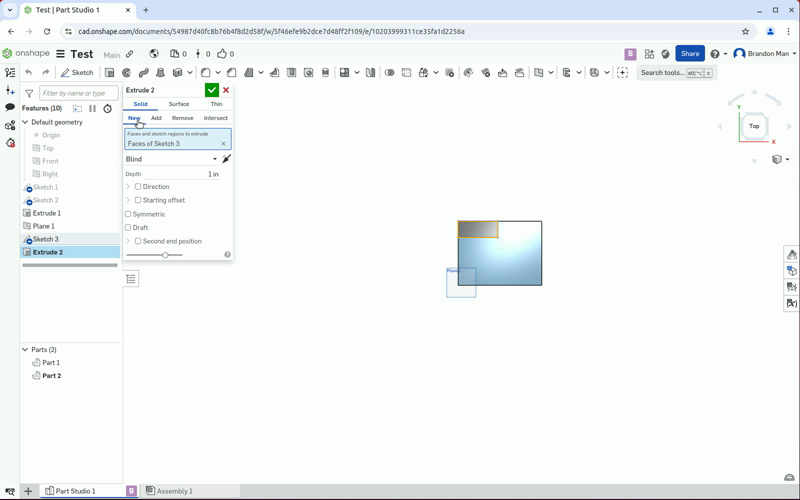
key(tab, 4)
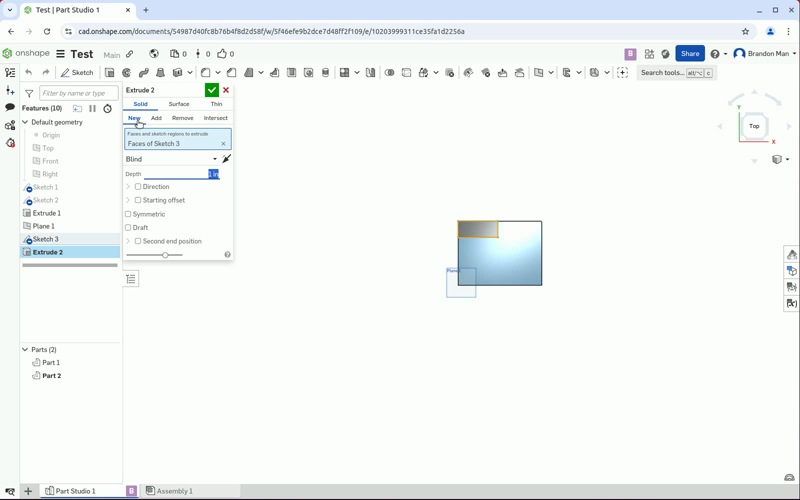
text(6.499)
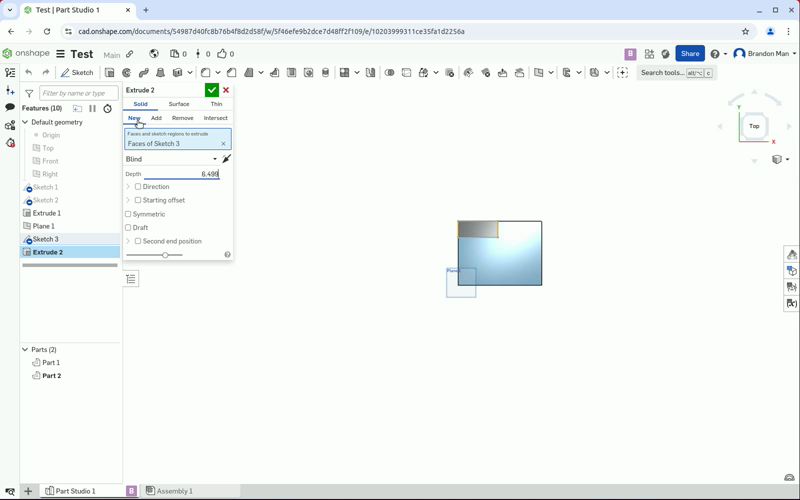
key(enter)
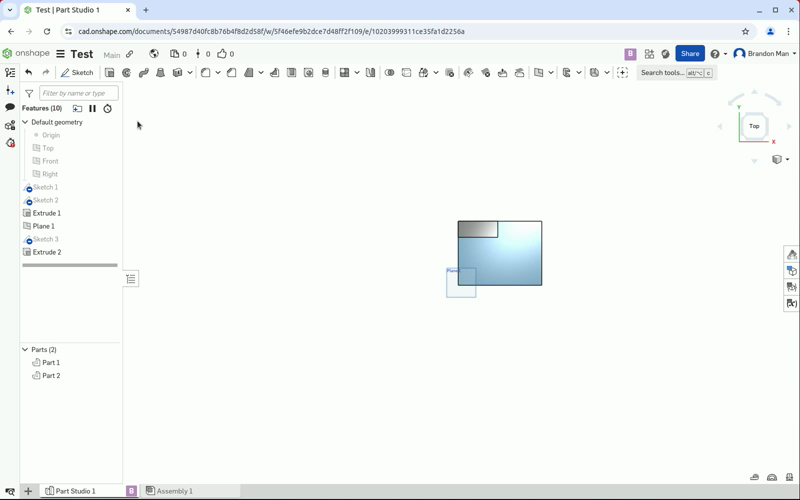
key(shift+h)
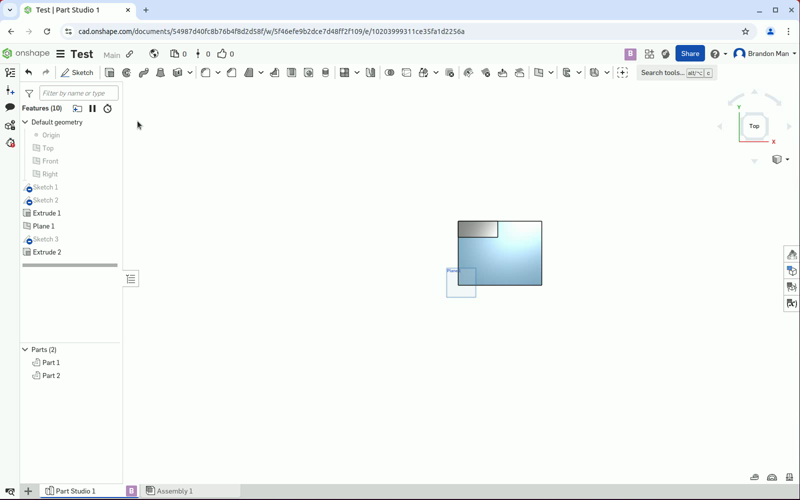
key(shift+h)
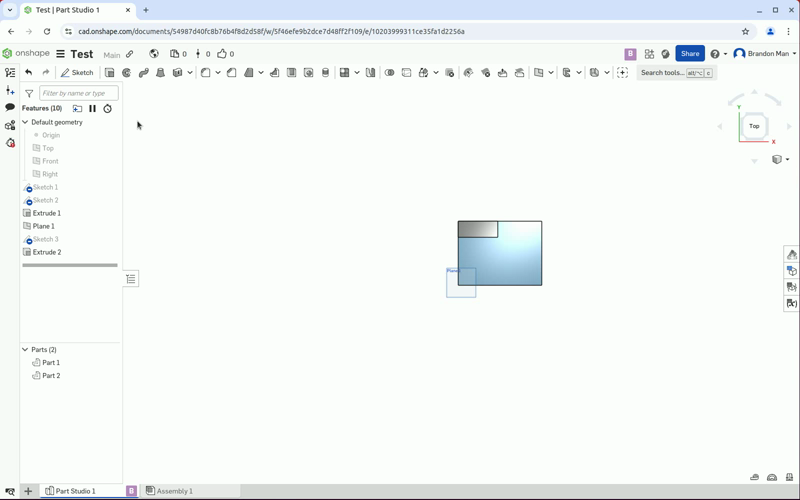
mouse_move(73, 189)
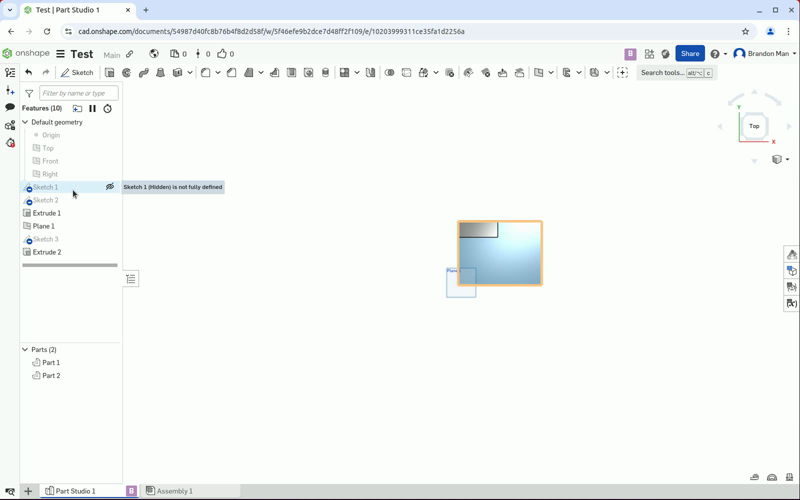
click(73, 189)
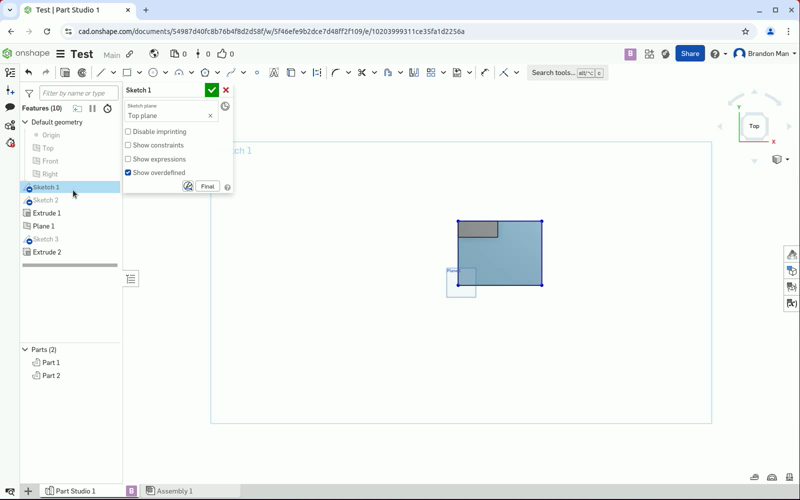
mouse_move(229, 92)
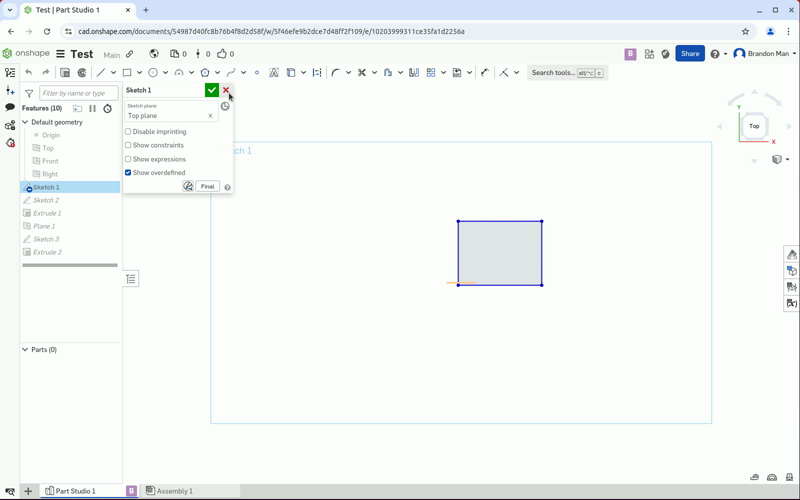
click(229, 92)
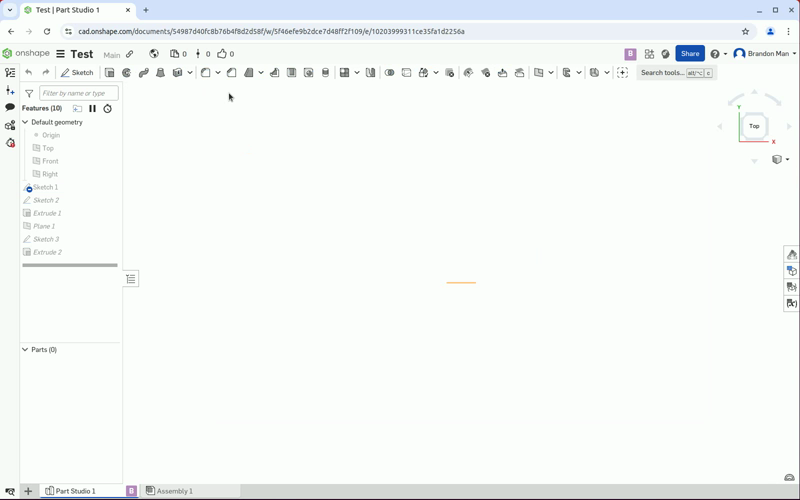
key(shift+s)
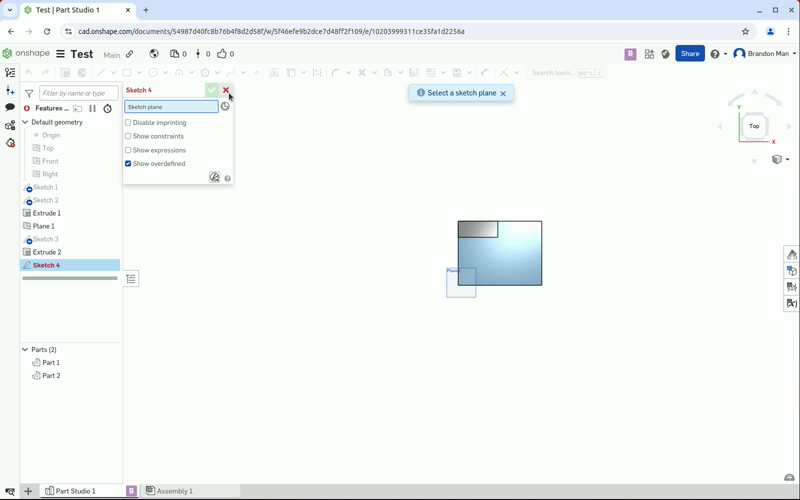
mouse_move(73, 228)
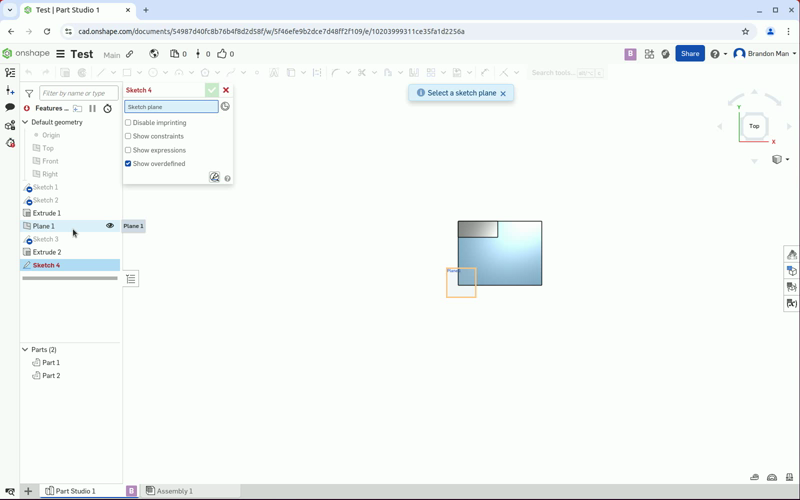
click(73, 228)
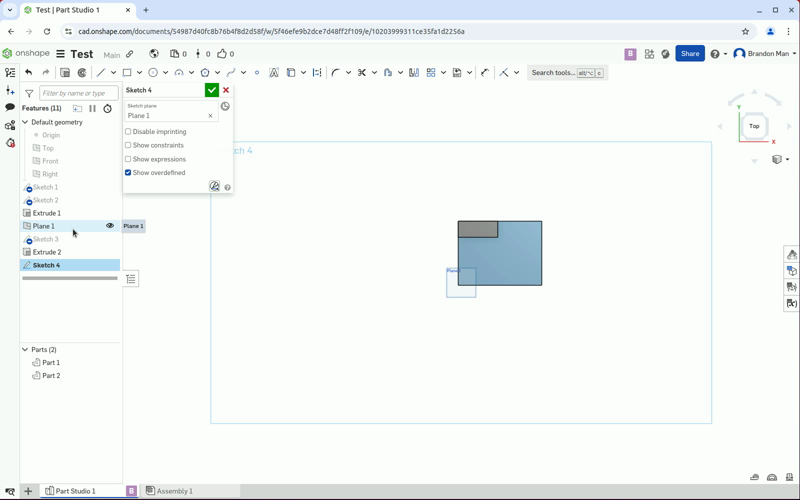
mouse_move(73, 352)
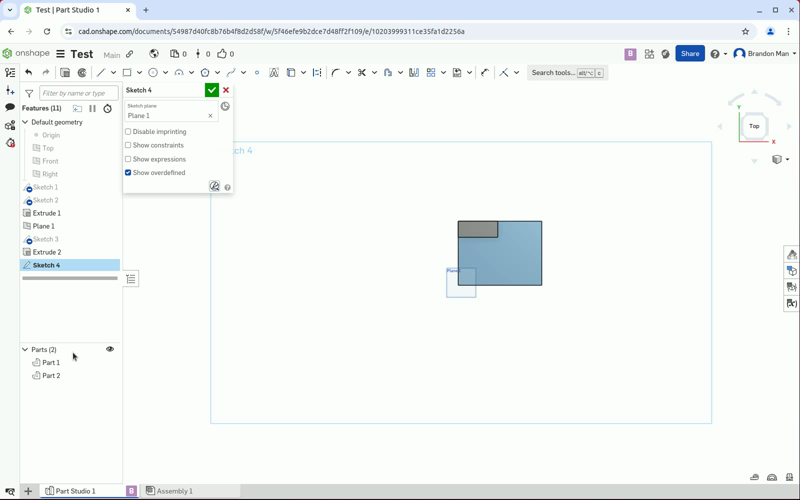
key(y)
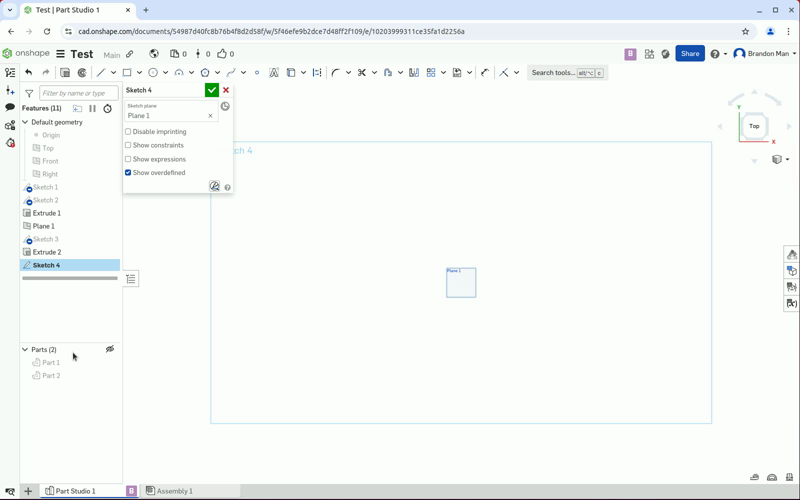
key(a)
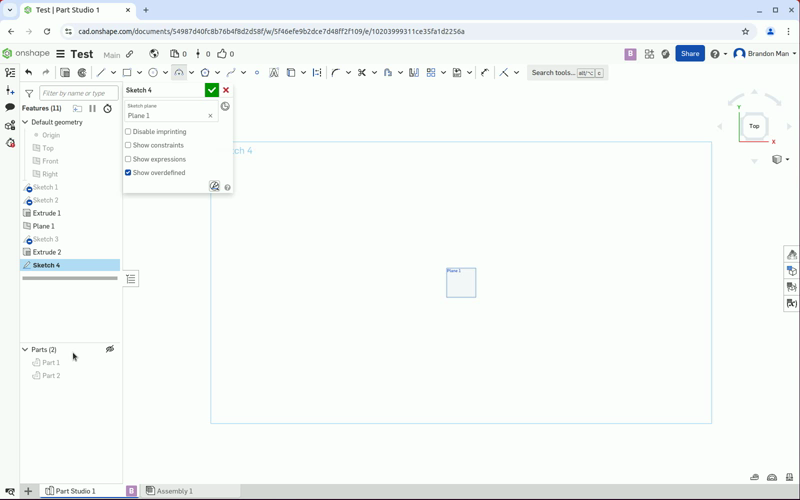
key_down(shift)
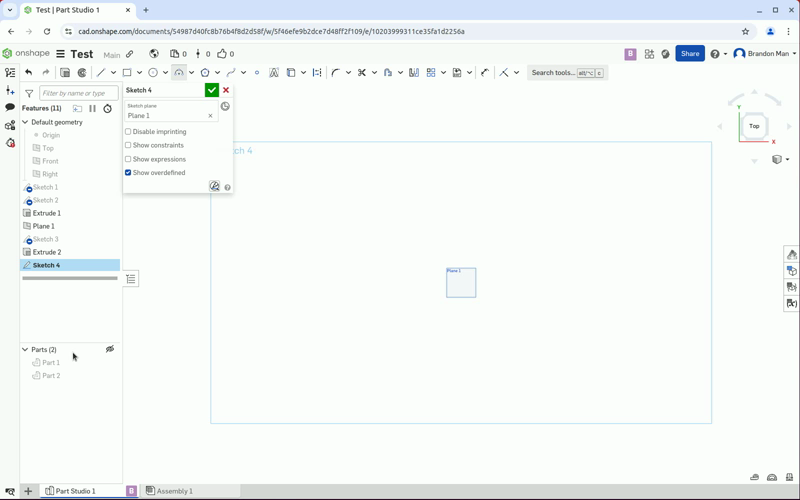
mouse_move(541, 285)
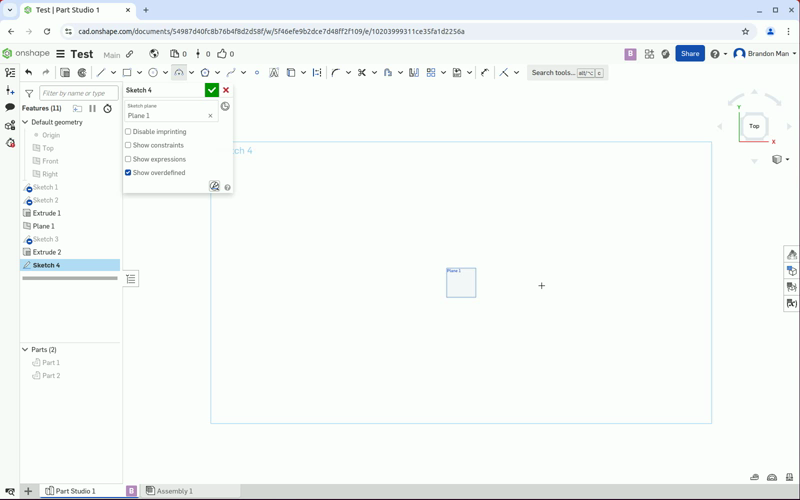
click(541, 285)
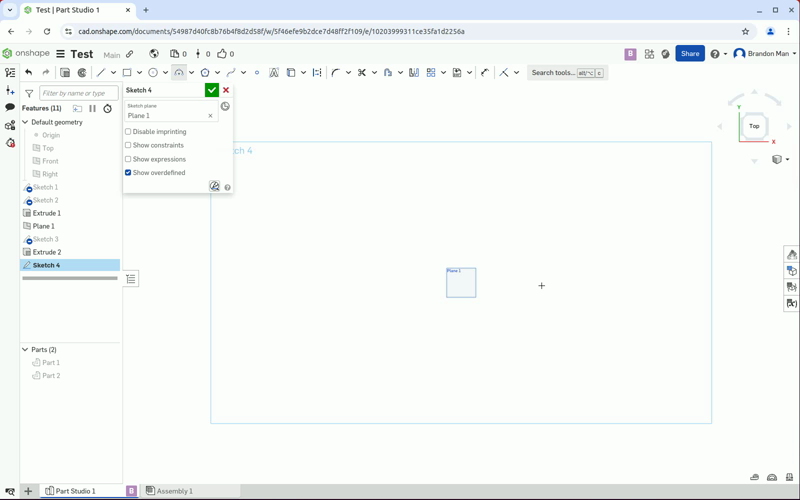
key_up(shift)
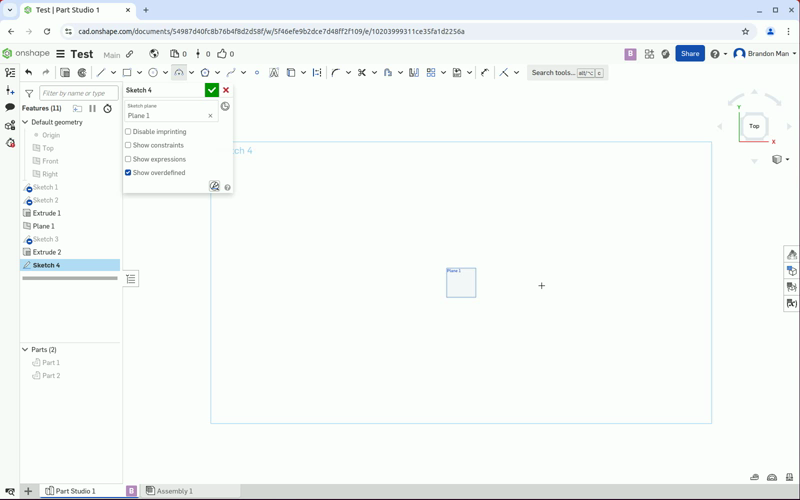
key_down(shift)
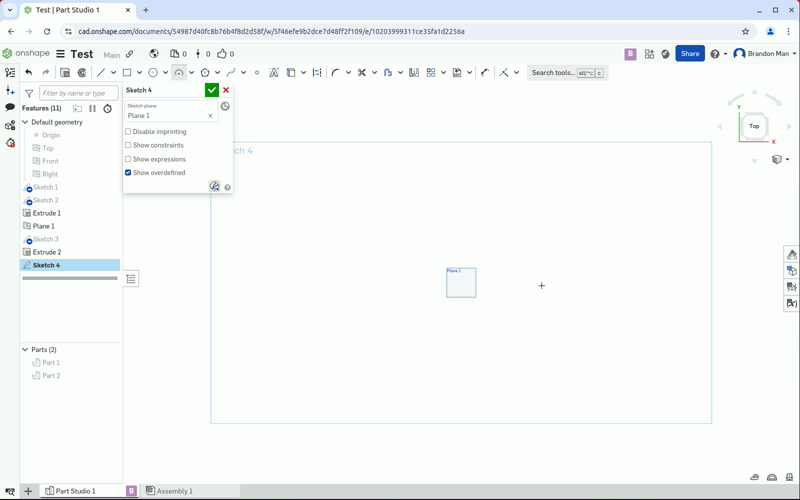
mouse_move(541, 220)
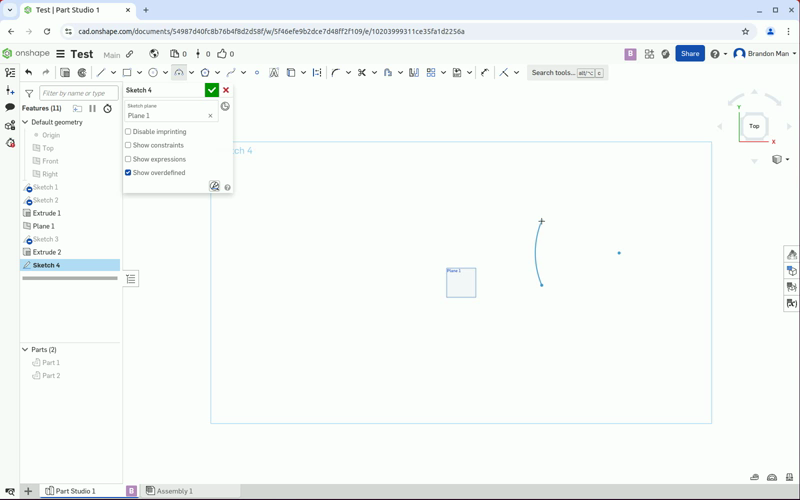
click(541, 220)
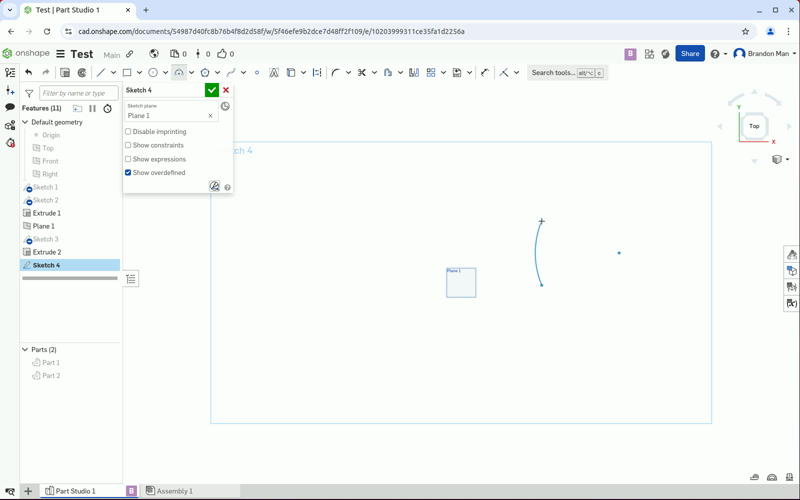
mouse_move(574, 252)
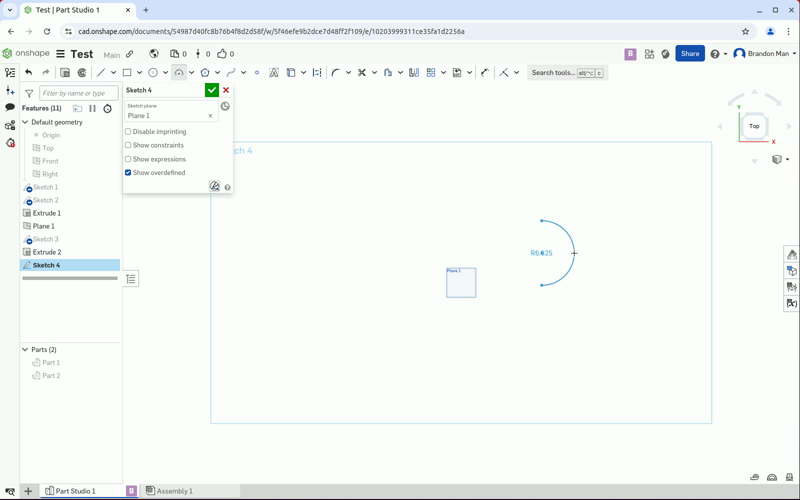
click(574, 252)
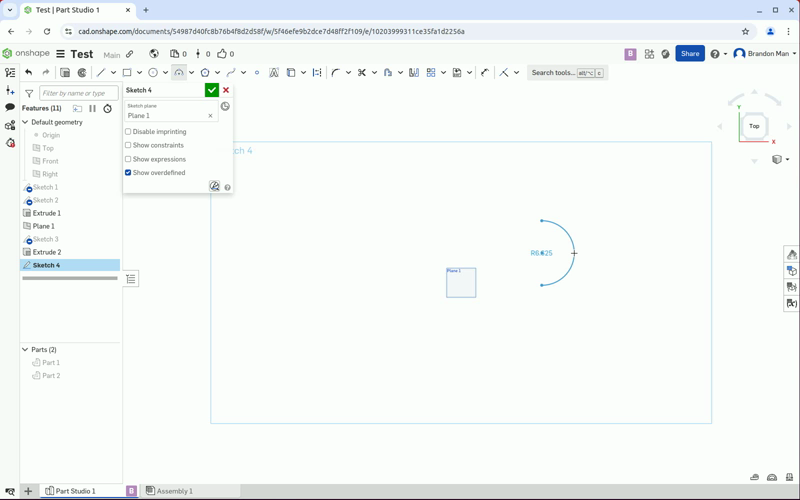
key_up(shift)
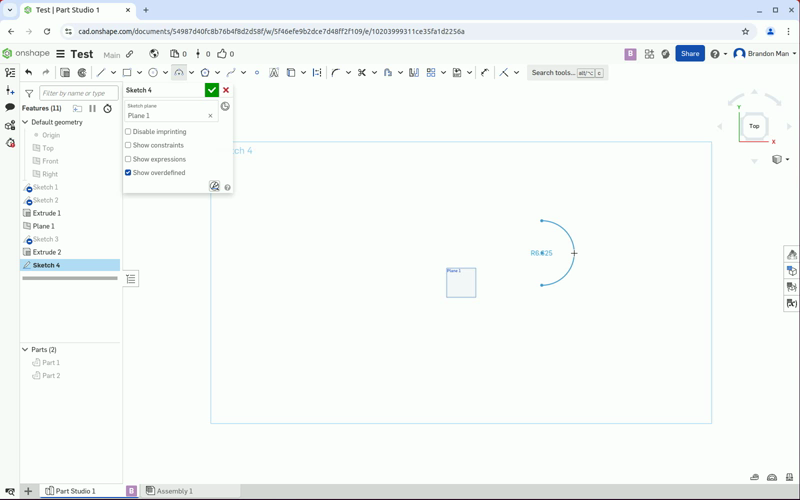
key(esc)
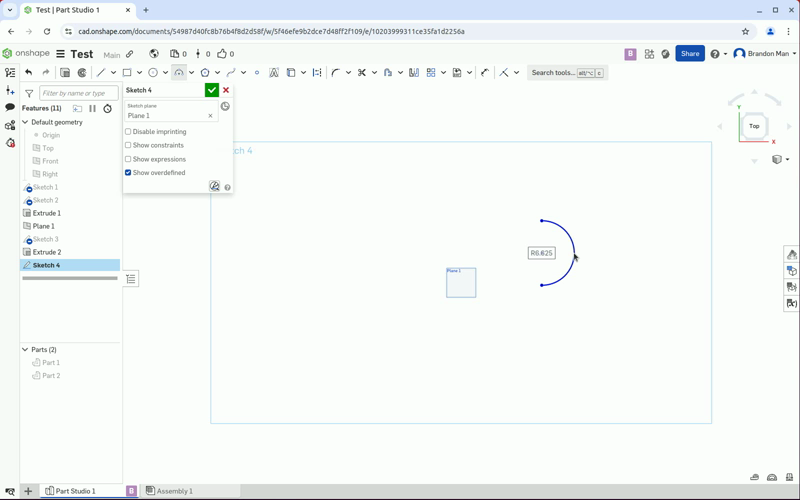
key(l)
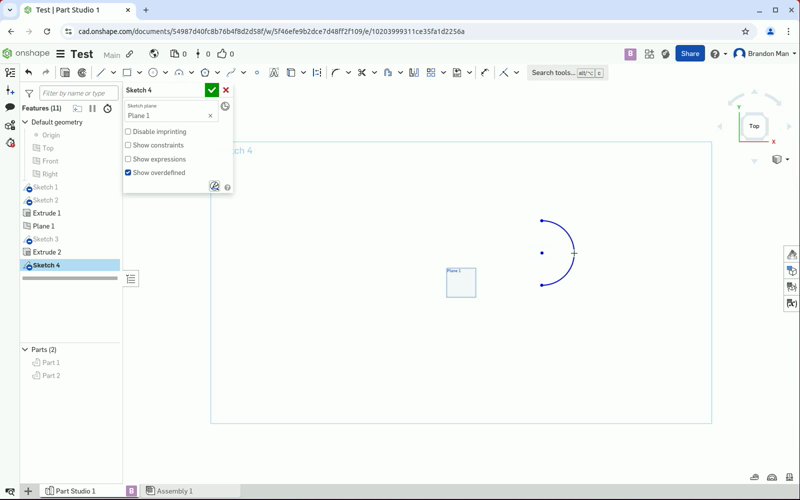
mouse_move(541, 220)
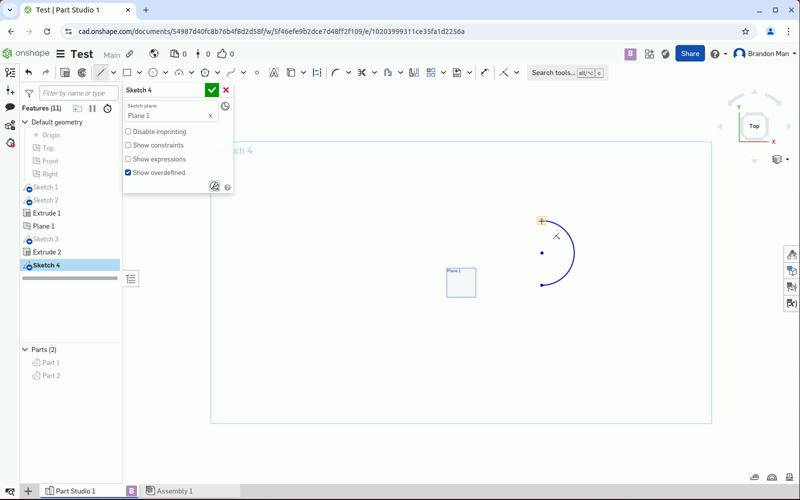
click(541, 220)
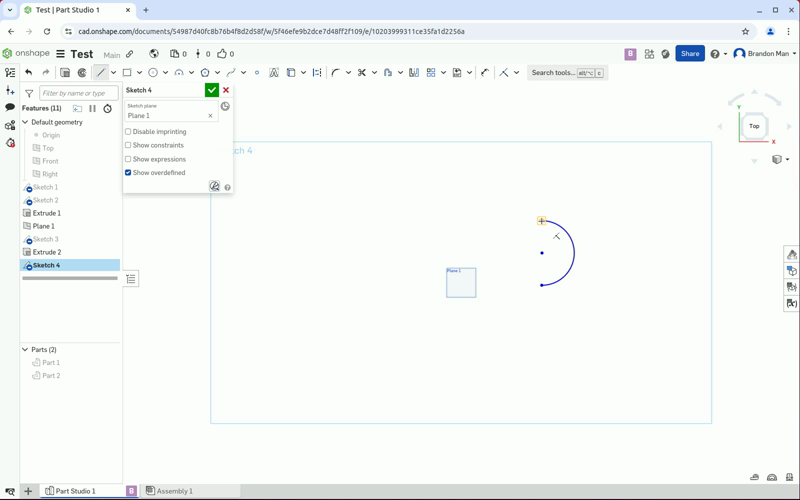
key_down(shift)
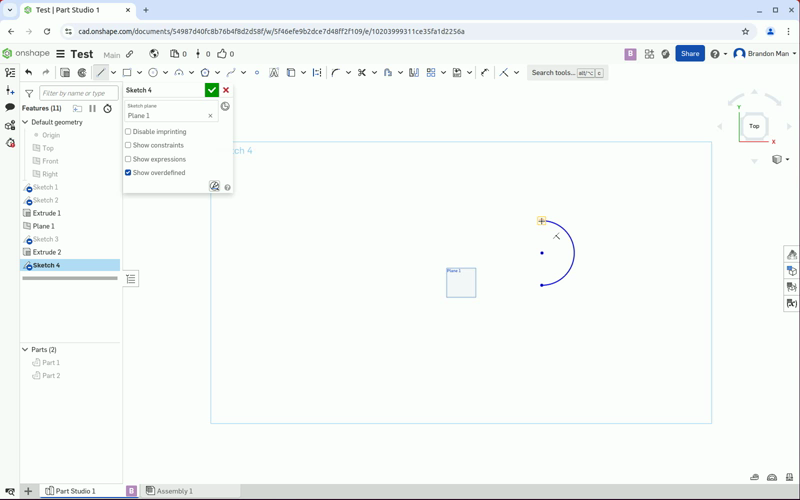
mouse_move(541, 285)
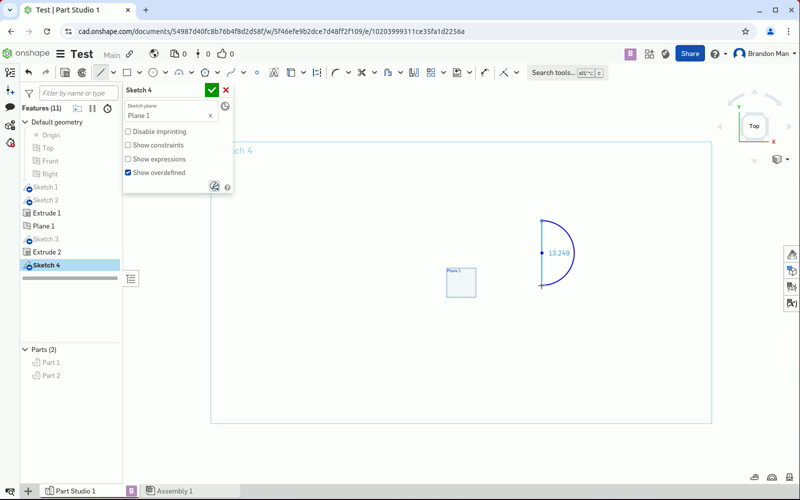
key_up(shift)
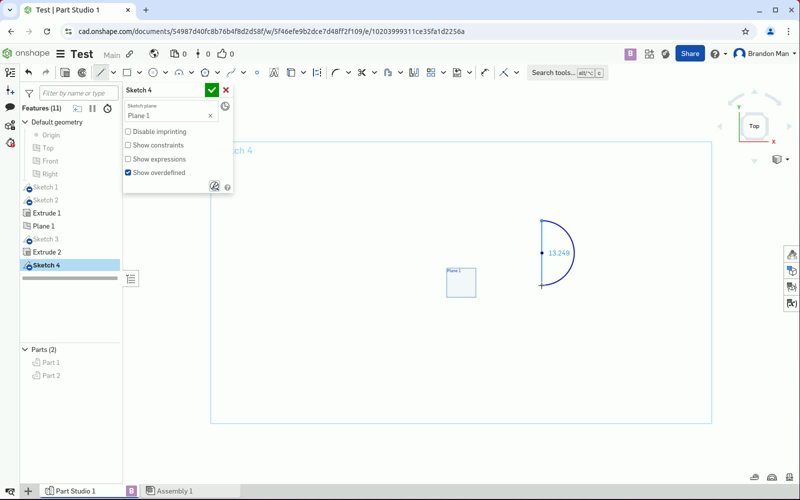
click(541, 285)
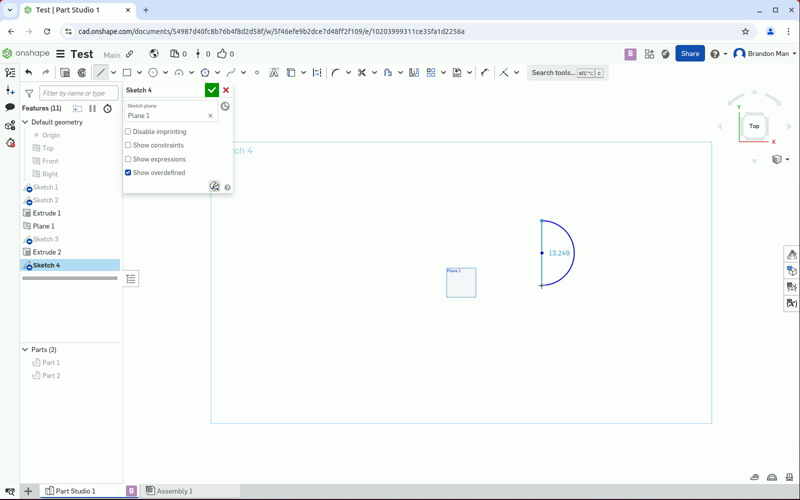
key(esc)
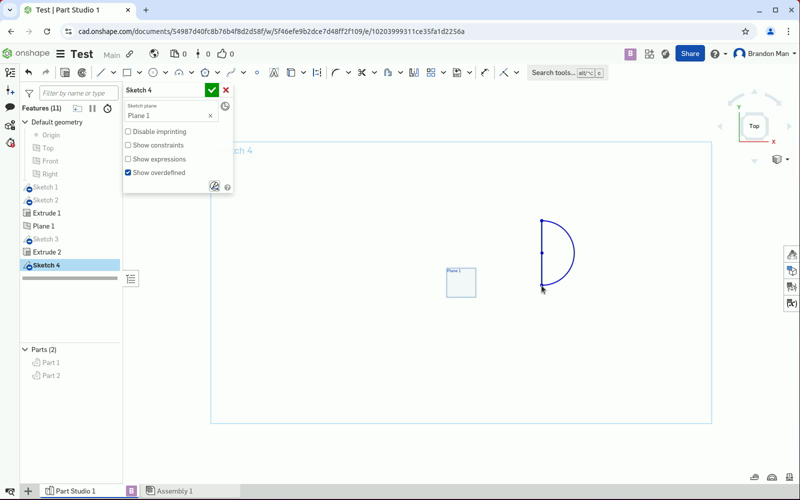
mouse_move(561, 229)
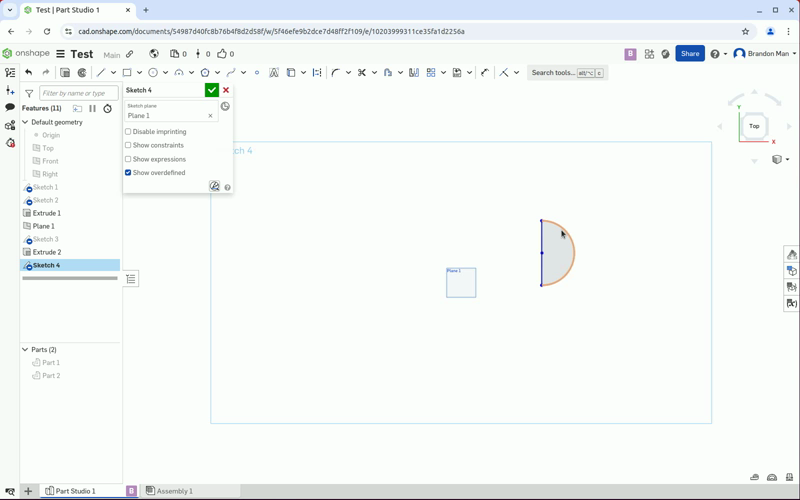
scroll(6)
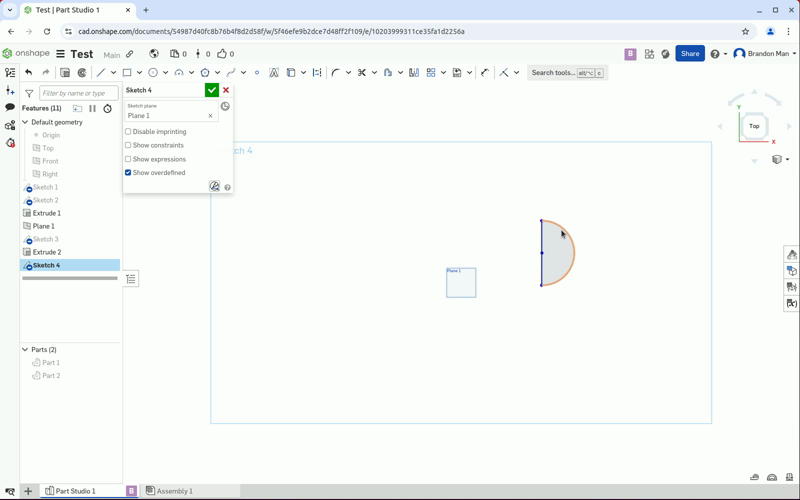
scroll(6)
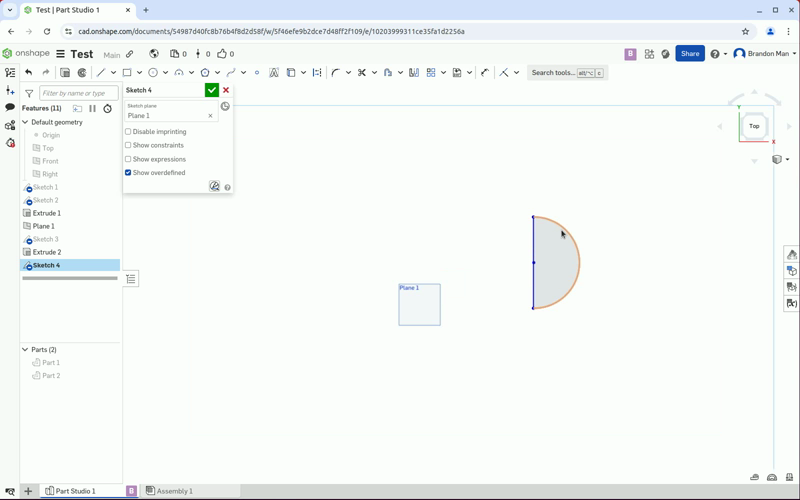
scroll(6)
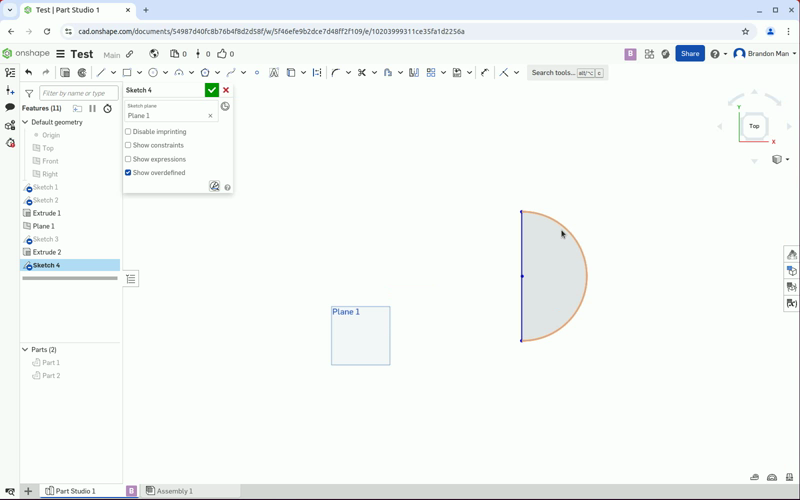
scroll(6)
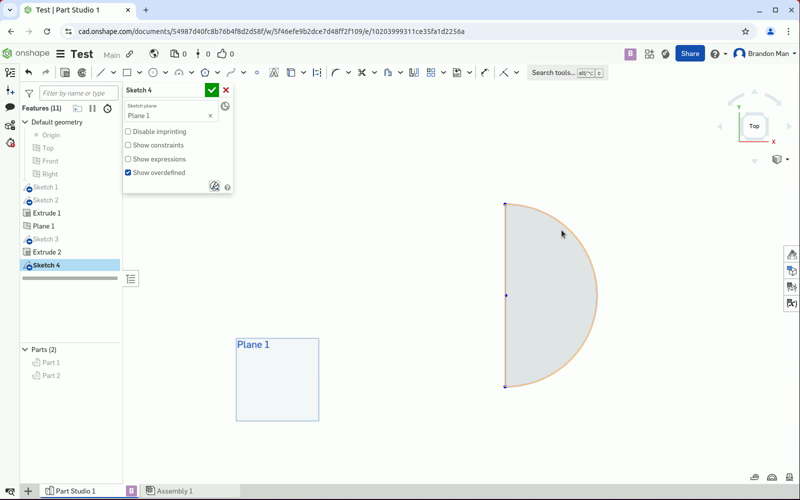
scroll(6)
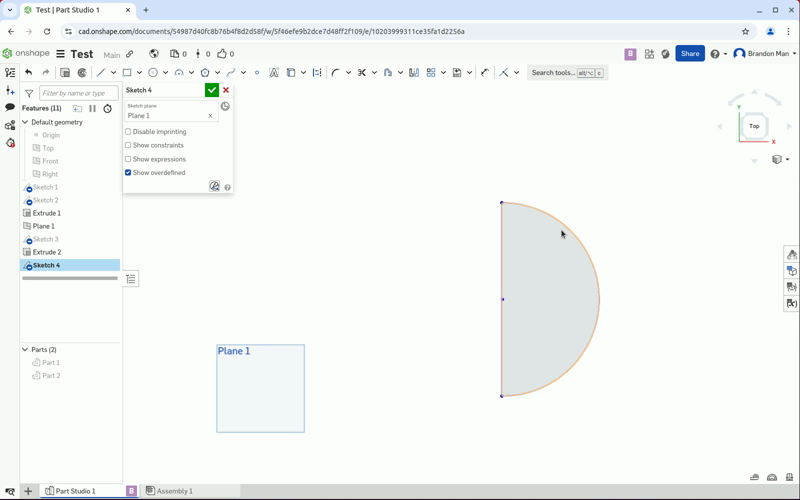
scroll(6)
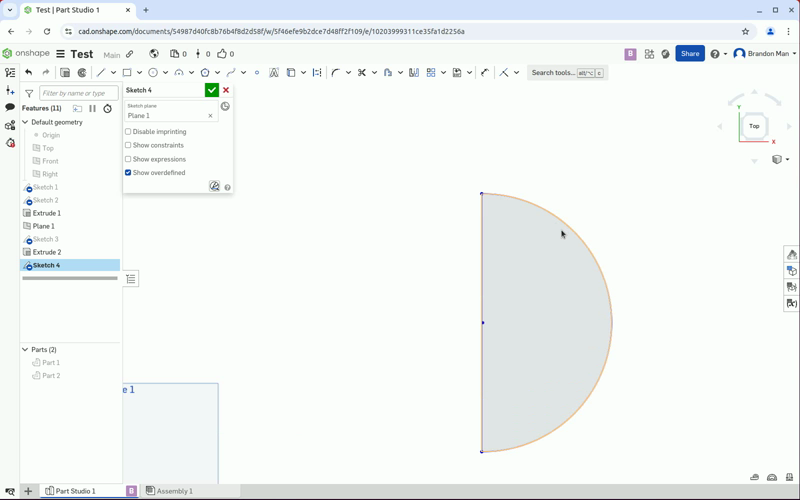
scroll(6)
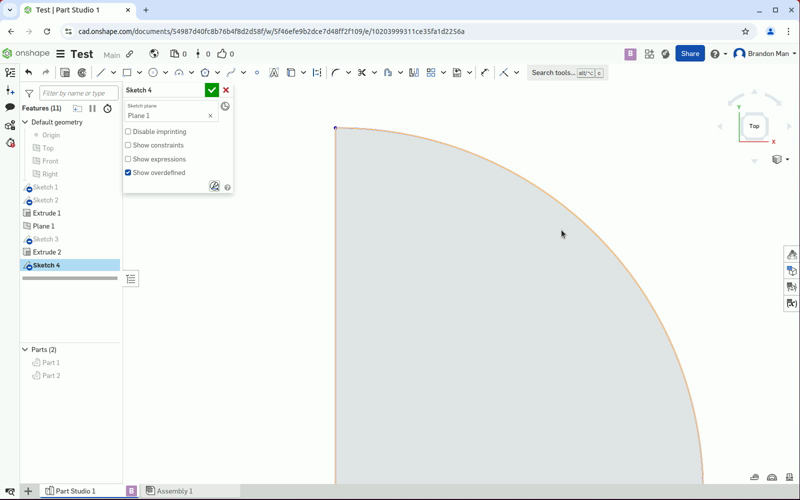
click(561, 229)
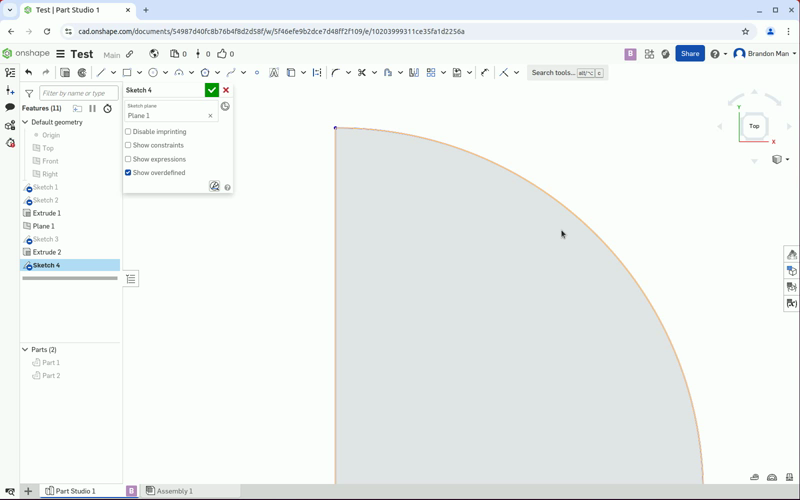
scroll(-6)
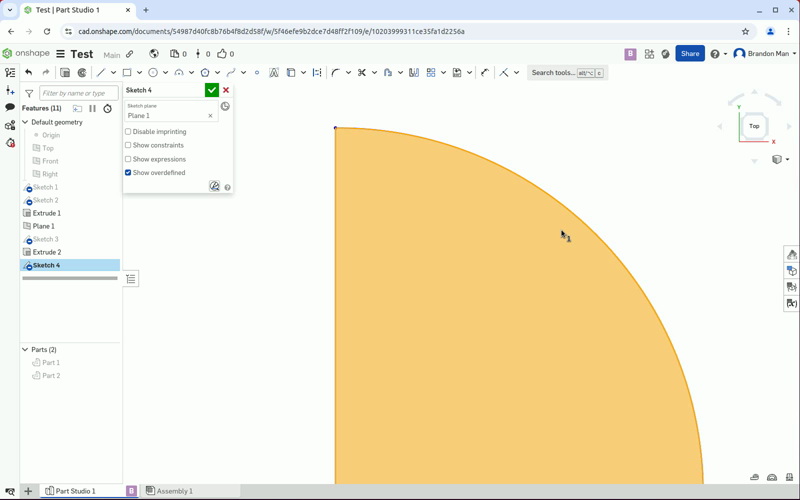
scroll(-6)
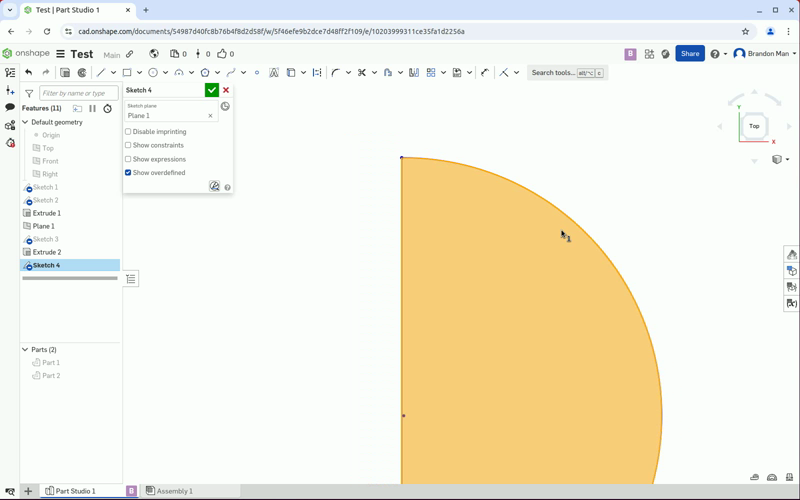
scroll(-6)
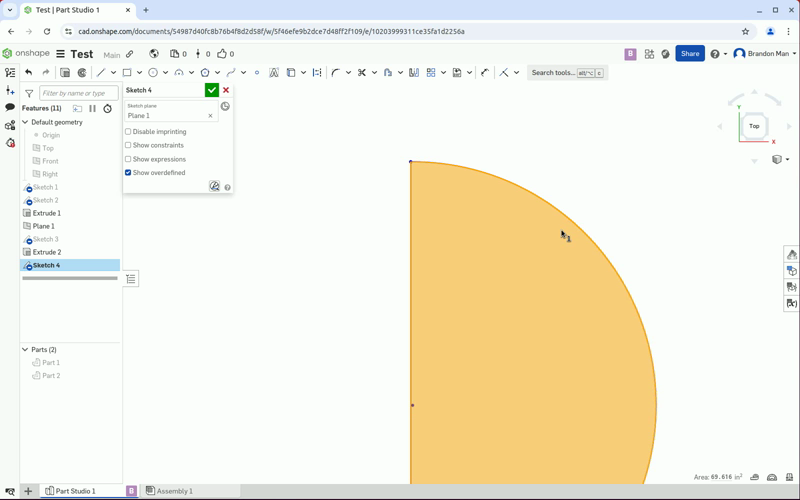
scroll(-6)
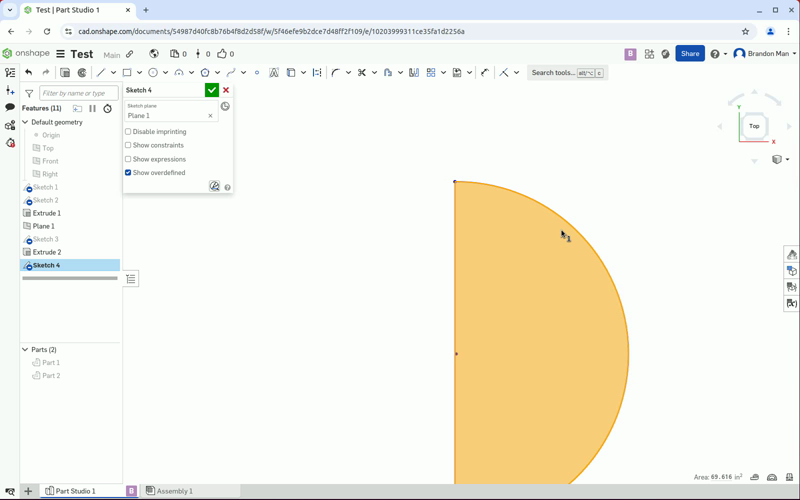
scroll(-6)
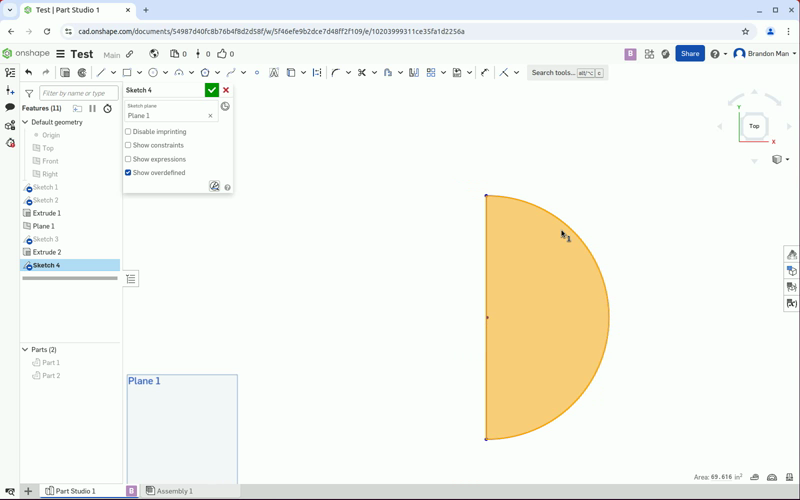
scroll(-6)
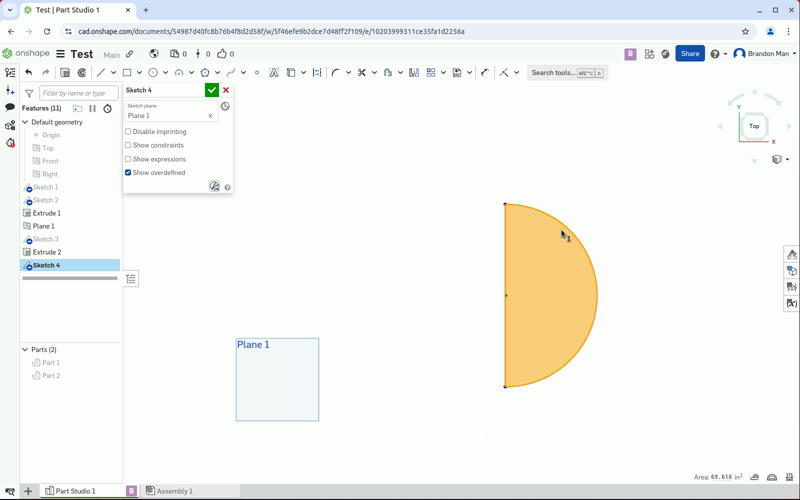
scroll(-6)
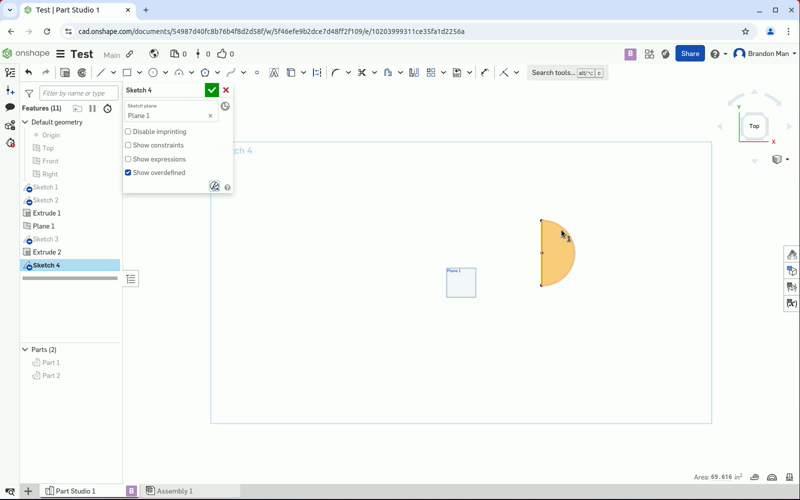
mouse_move(73, 352)
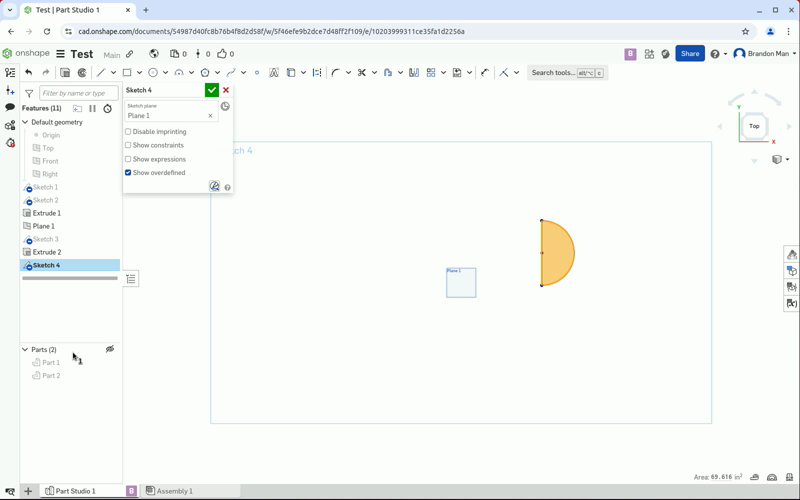
key(shift+y)
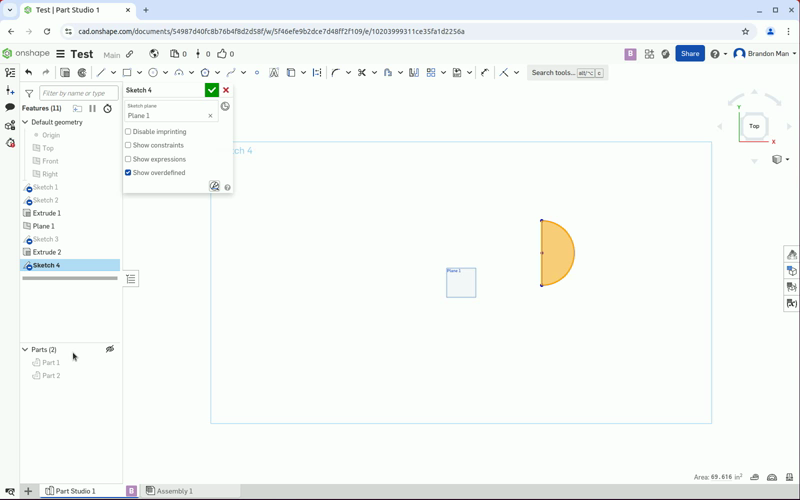
key(shift+e)
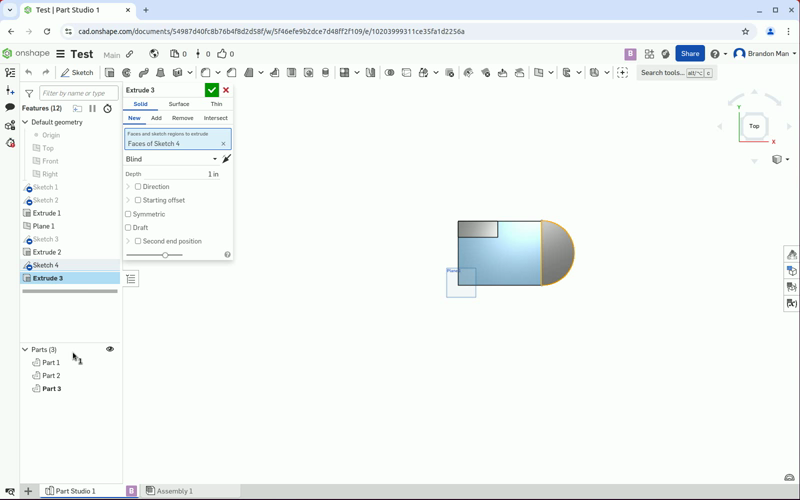
mouse_move(143, 106)
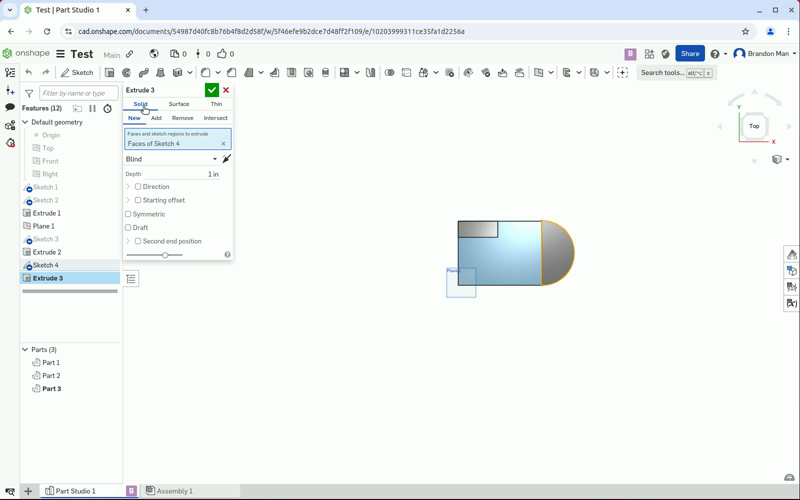
click(143, 106)
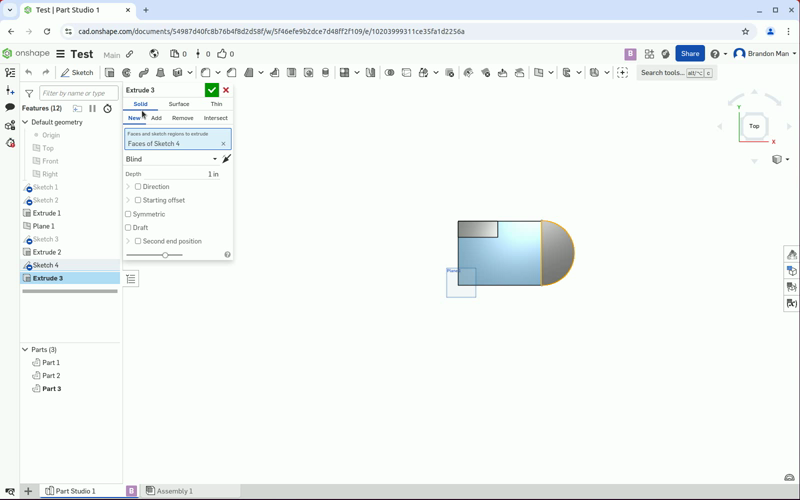
mouse_move(137, 120)
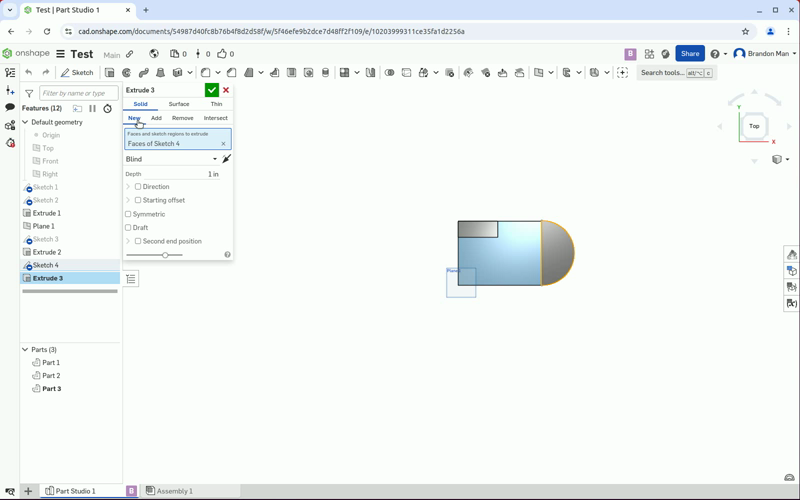
click(137, 120)
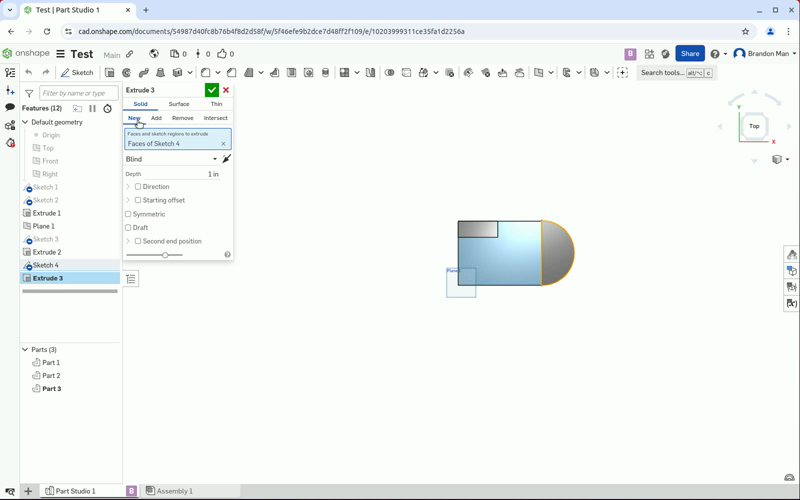
key(tab, 4)
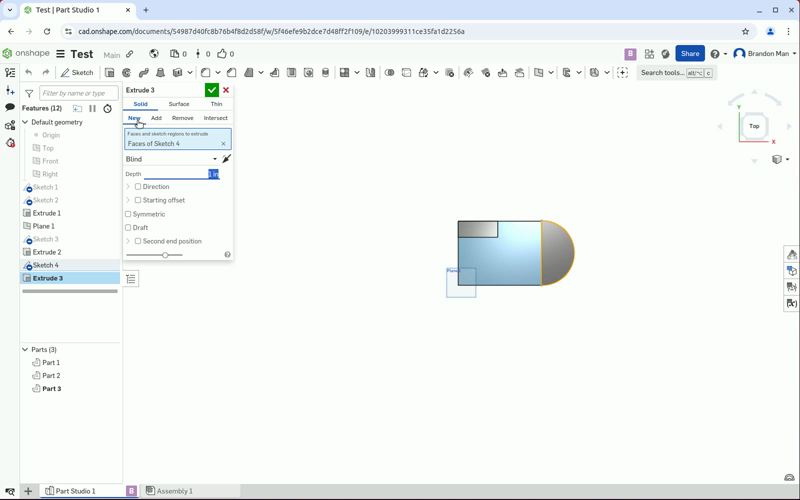
text(-3.129)
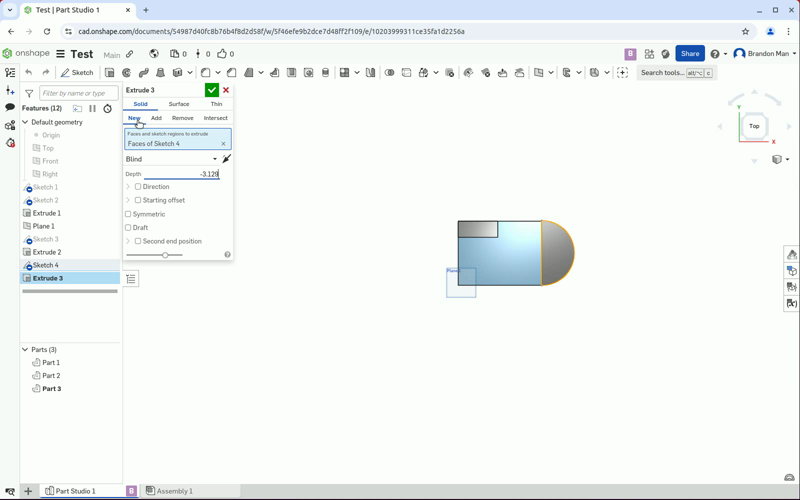
key(enter)
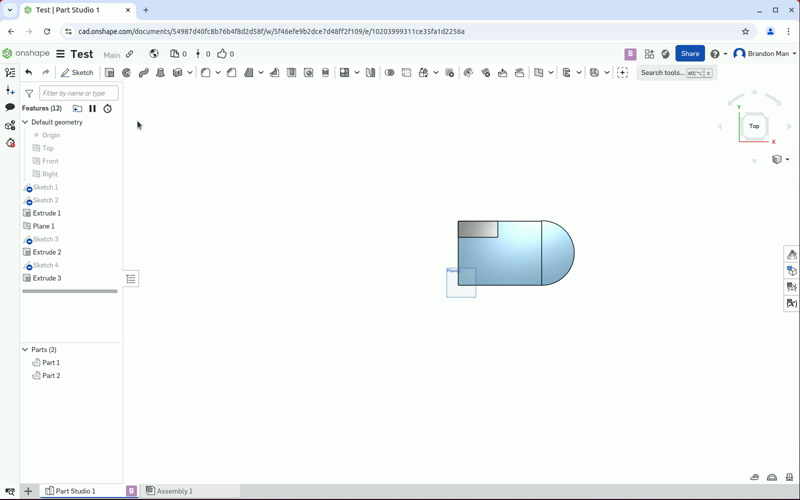
key(shift+h)
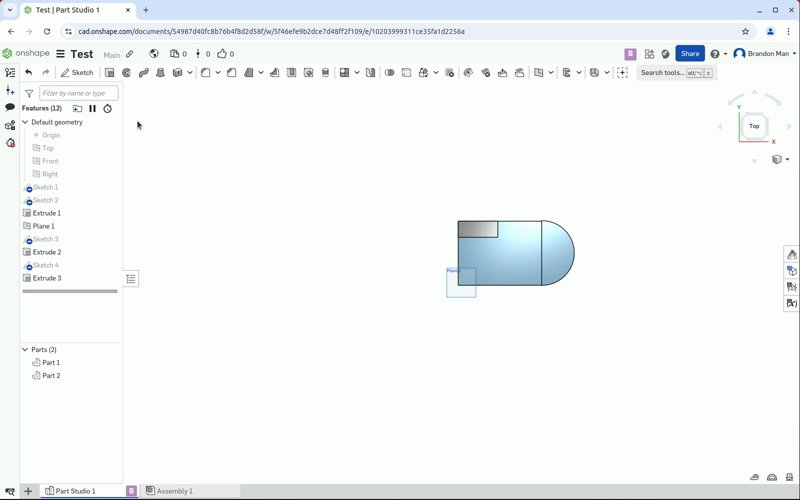
key(shift+h)
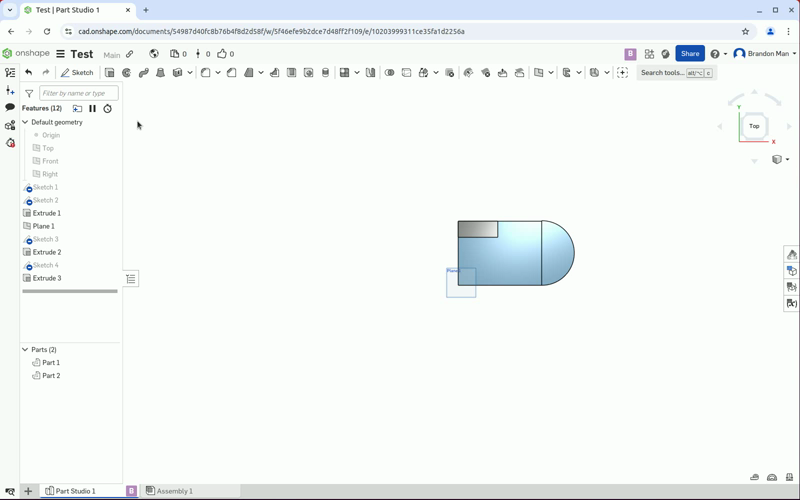
mouse_move(73, 189)
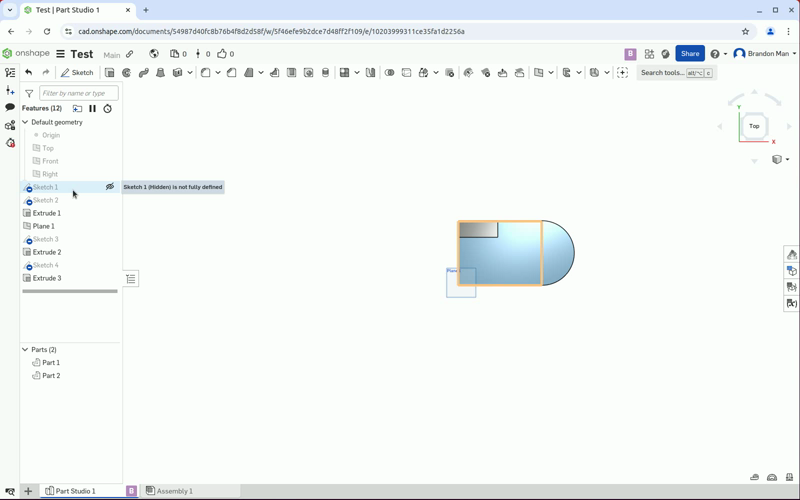
click(73, 189)
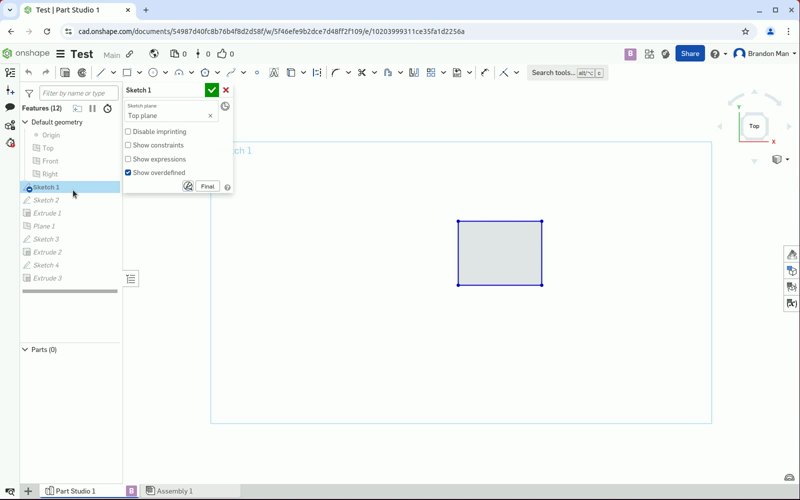
mouse_move(229, 92)
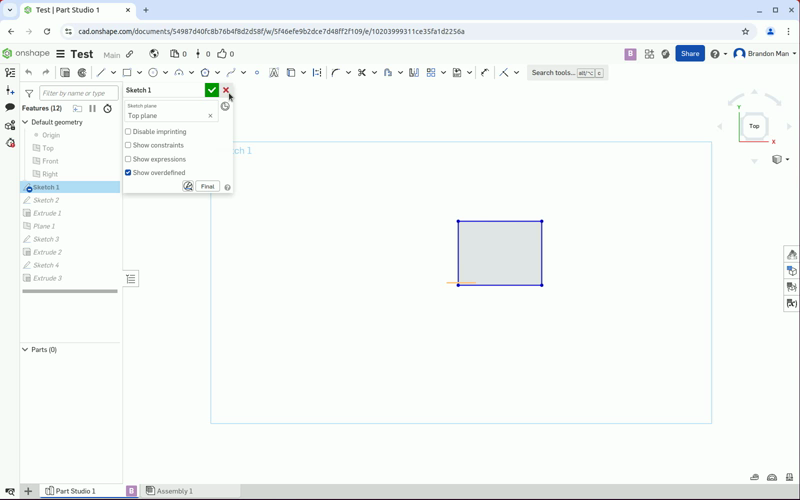
click(229, 92)
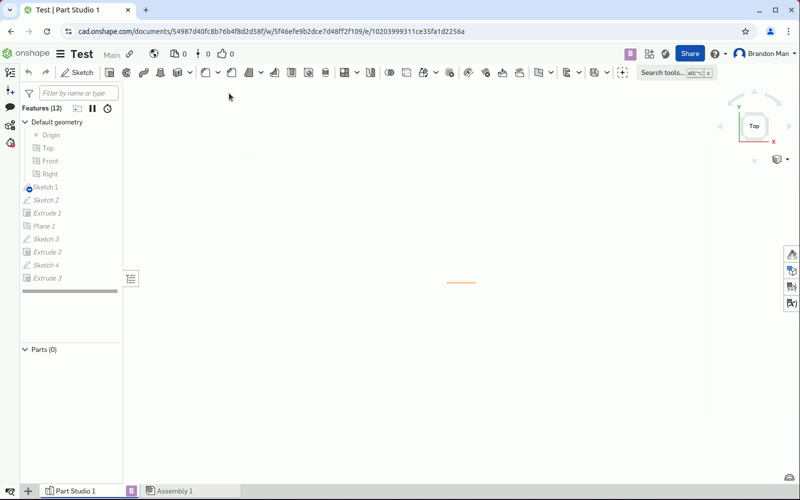
key(shift+s)
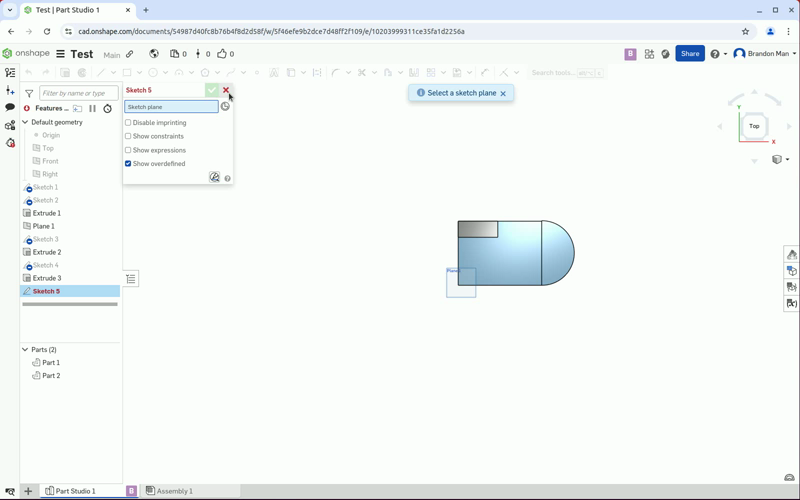
mouse_move(73, 228)
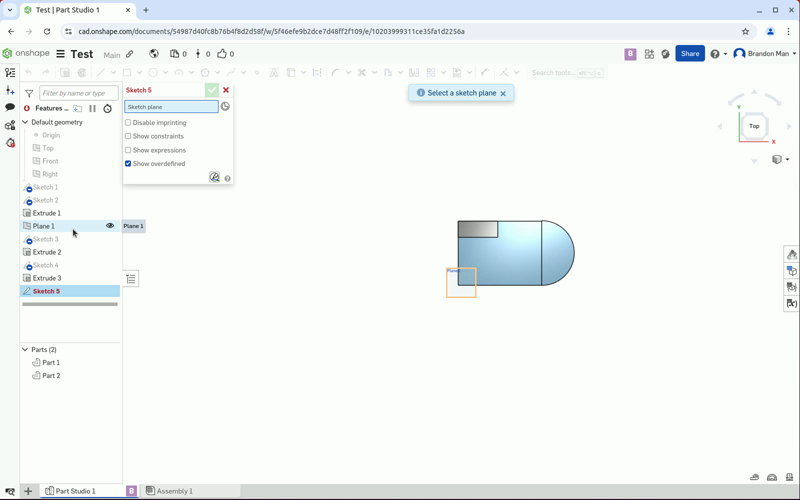
click(73, 228)
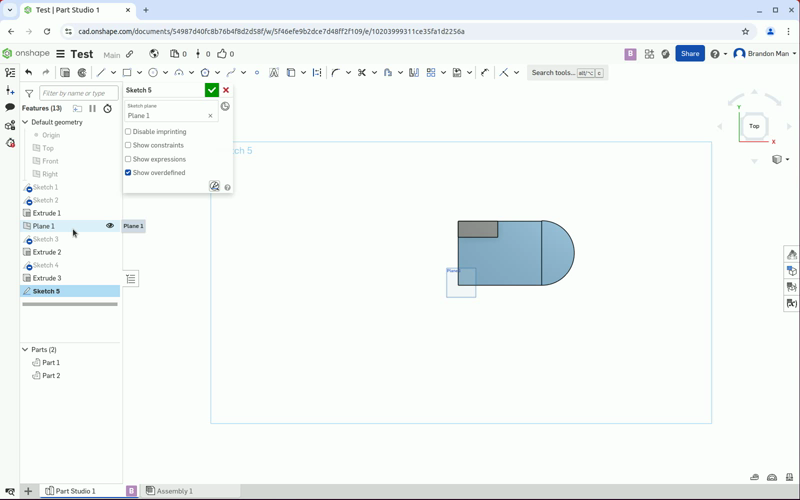
mouse_move(73, 352)
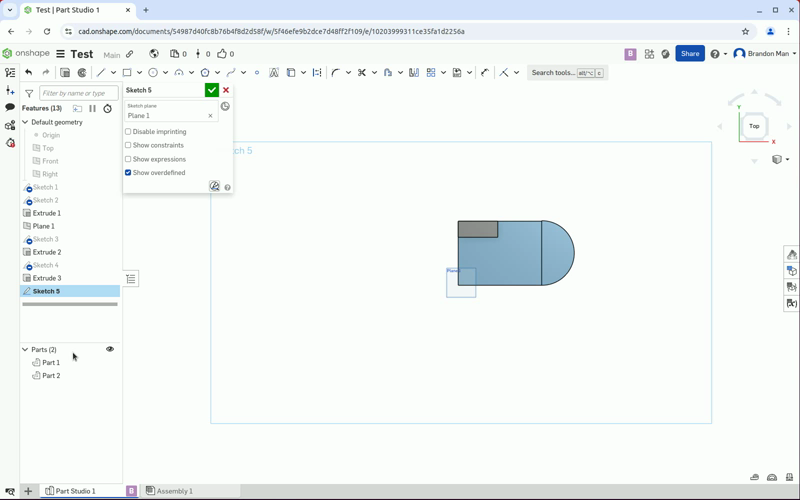
key(y)
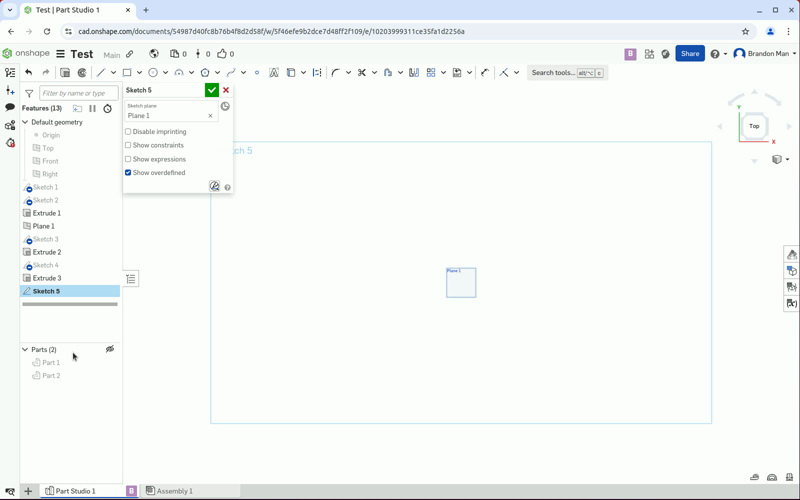
key(l)
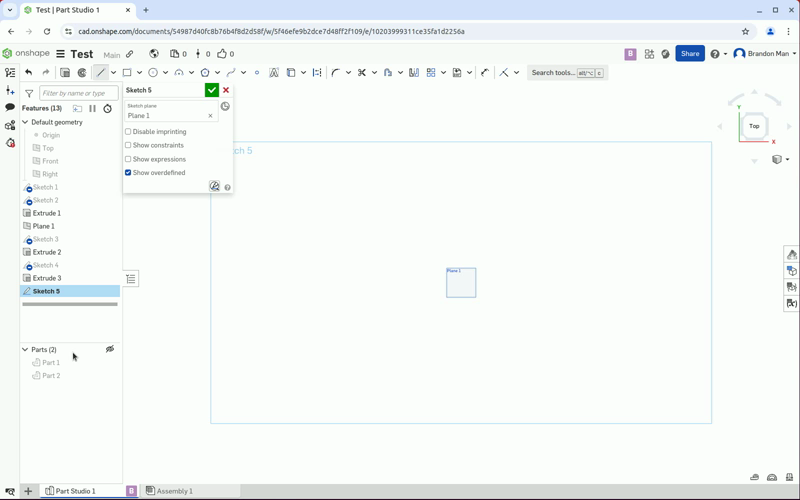
key_down(shift)
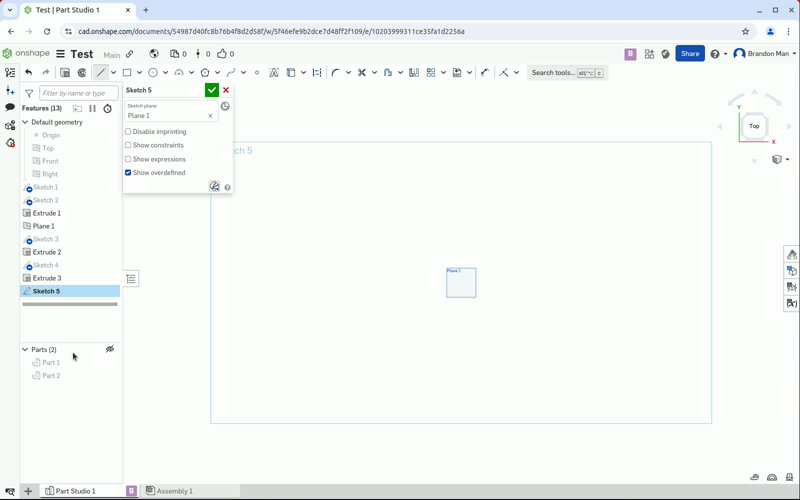
mouse_move(541, 285)
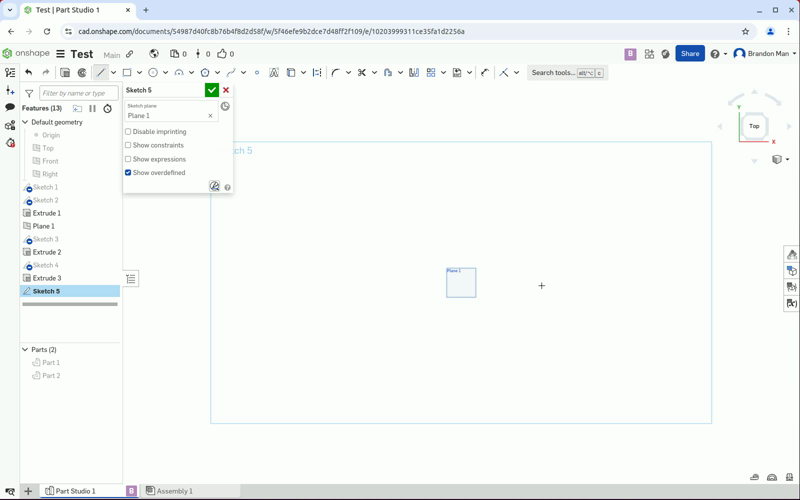
click(541, 285)
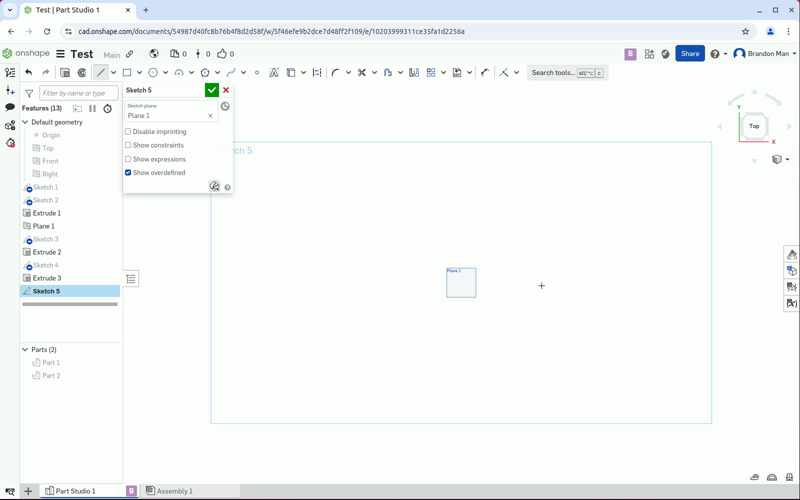
key_up(shift)
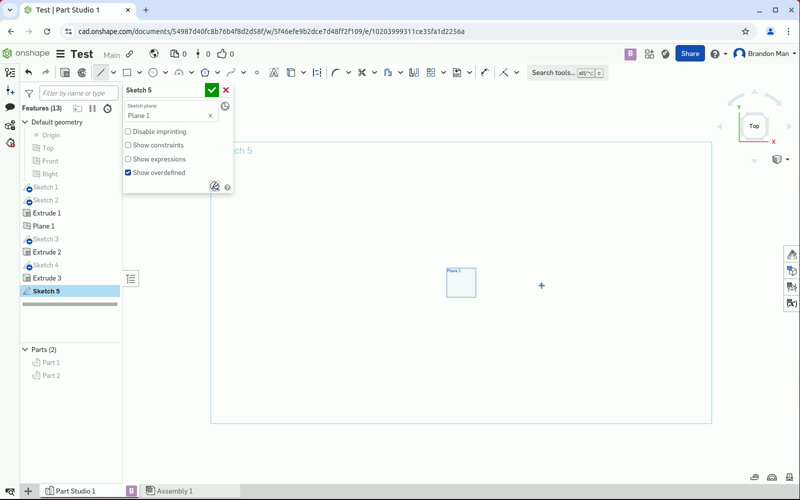
key_down(shift)
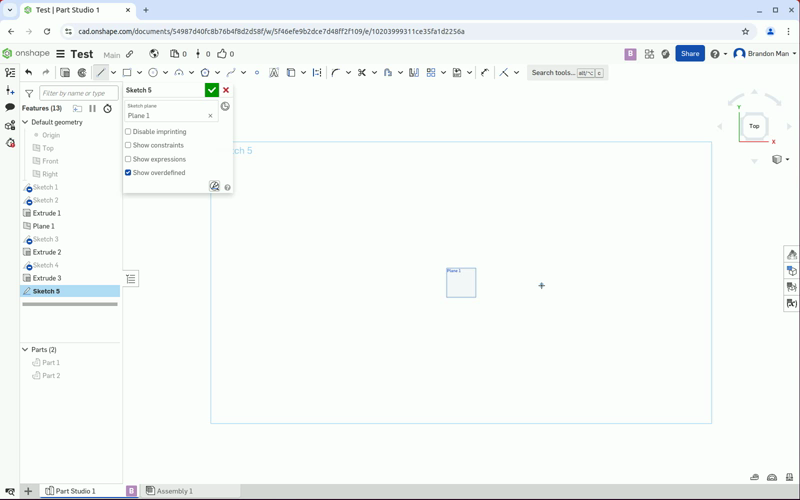
mouse_move(541, 220)
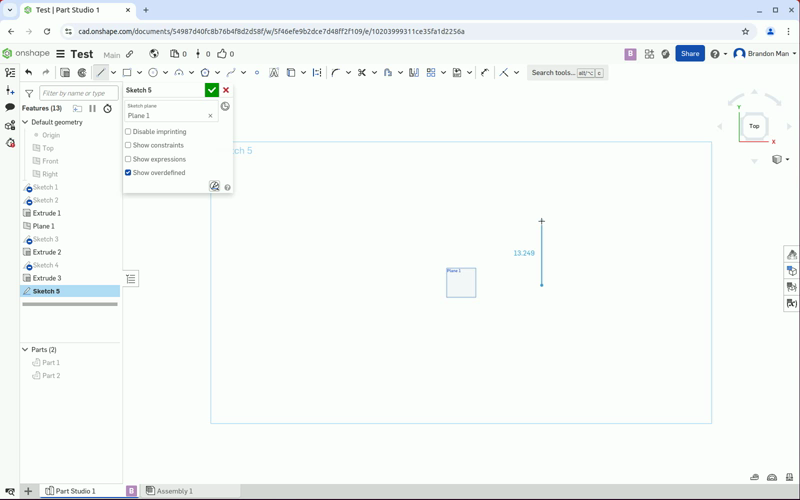
click(541, 220)
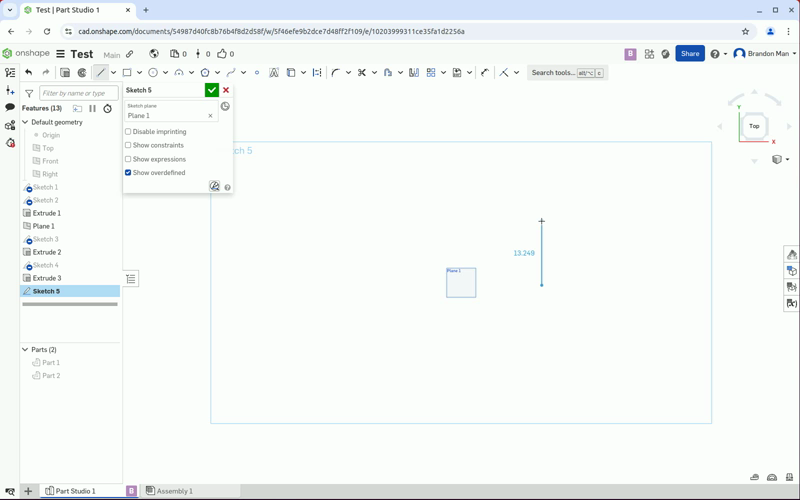
key_up(shift)
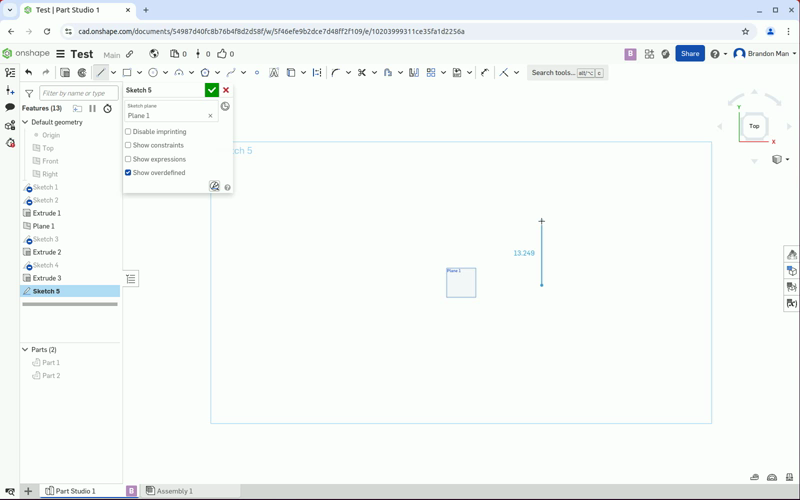
key(esc)
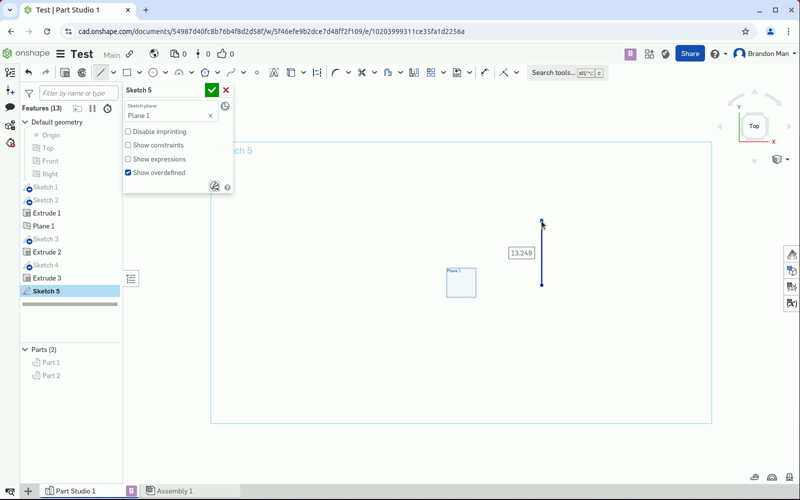
key(a)
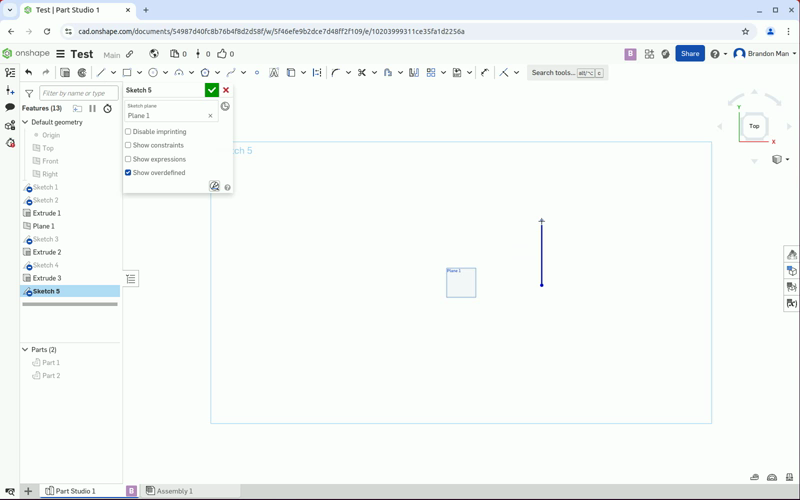
mouse_move(541, 220)
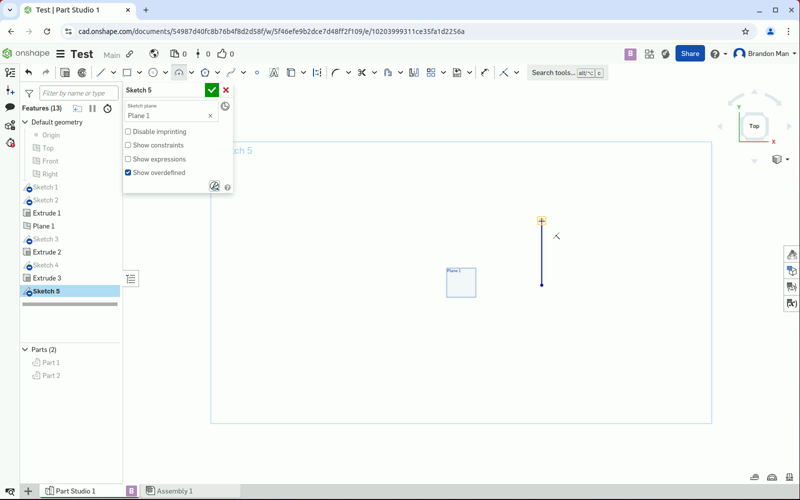
click(541, 220)
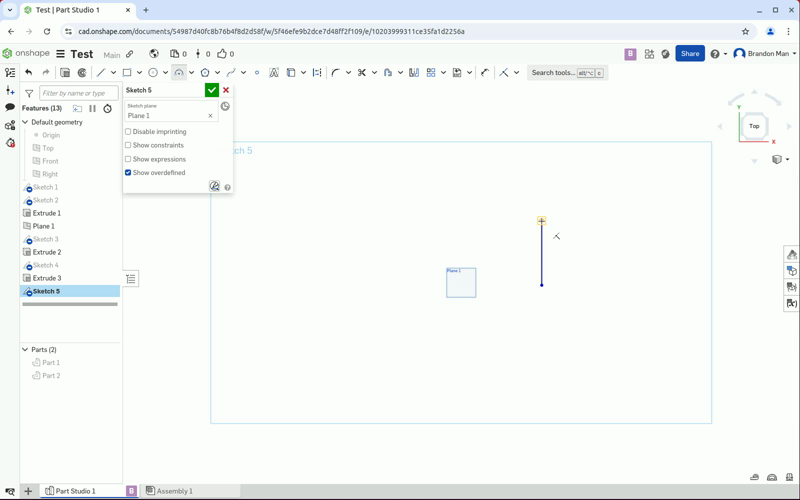
mouse_move(541, 285)
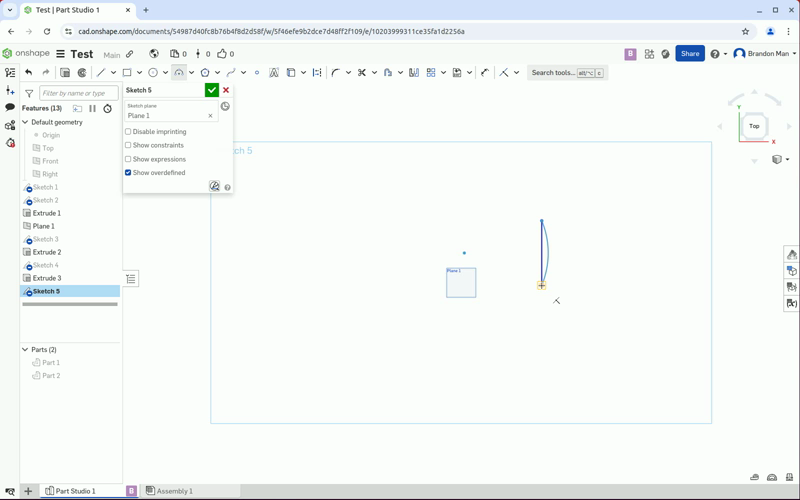
click(541, 285)
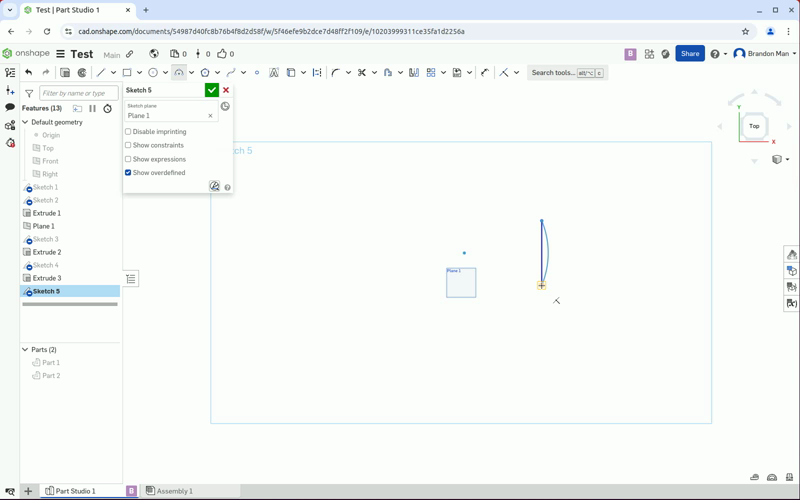
key_down(shift)
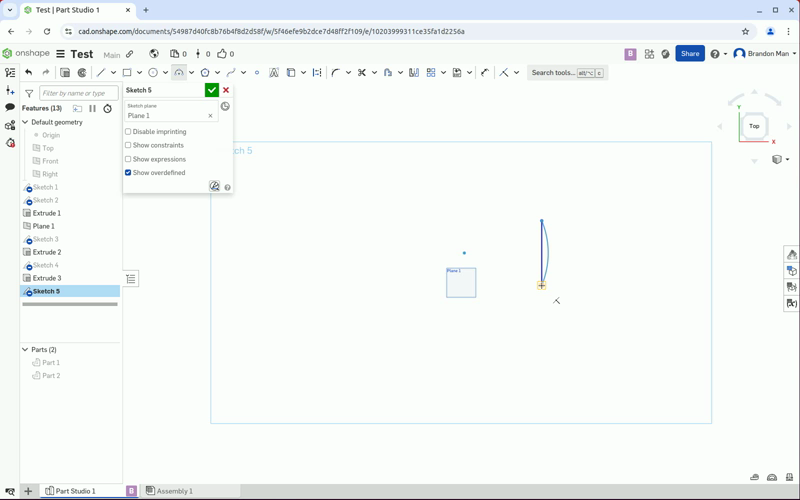
mouse_move(509, 252)
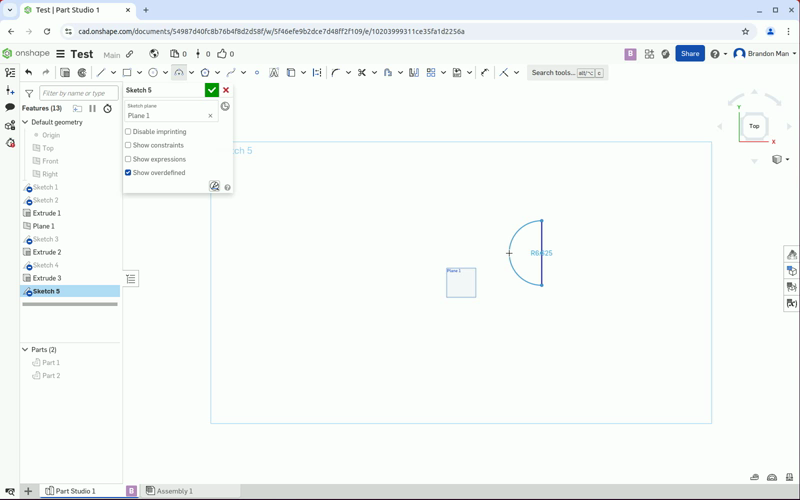
click(509, 252)
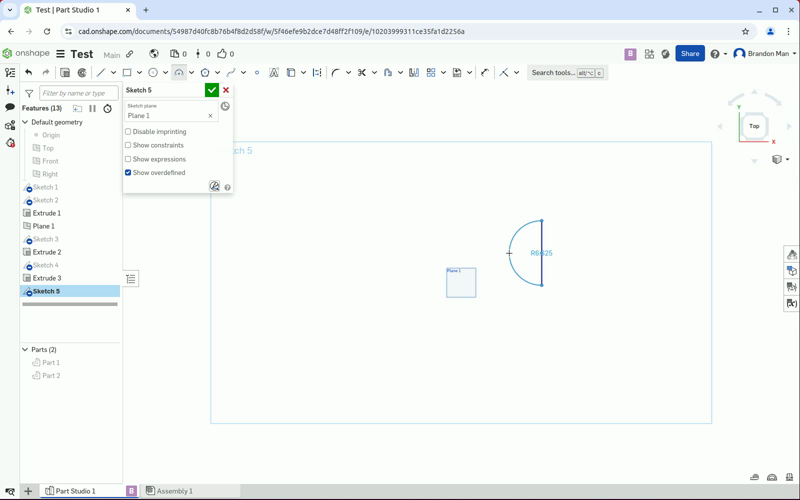
key_up(shift)
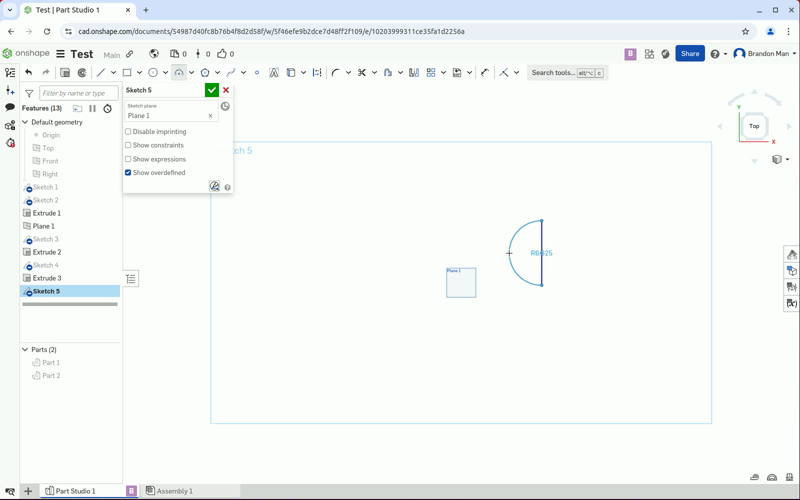
key(esc)
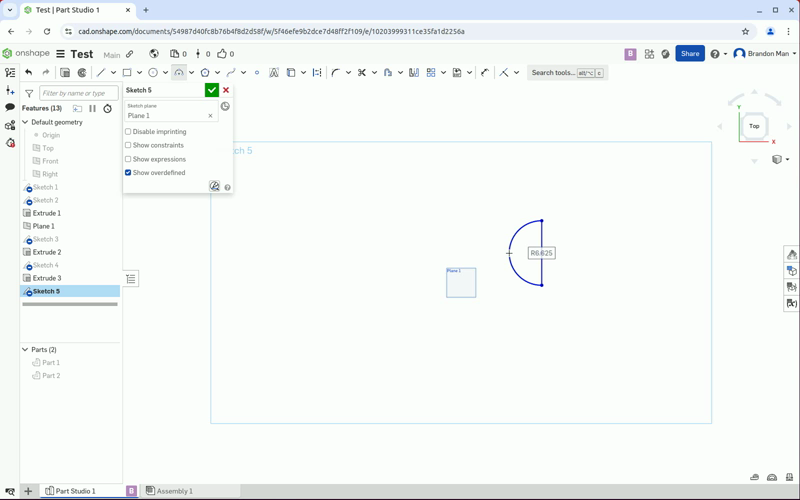
mouse_move(513, 246)
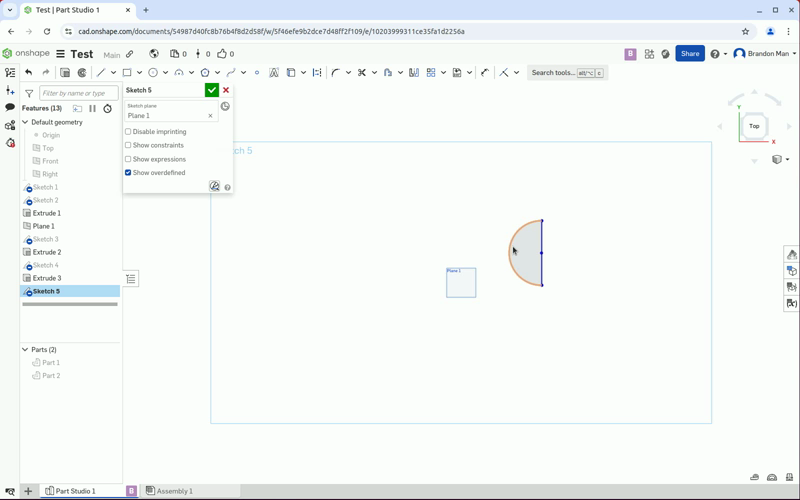
scroll(6)
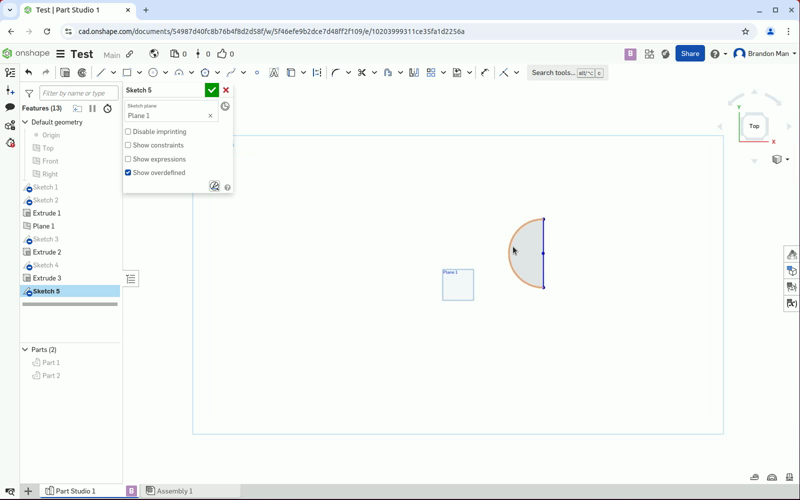
scroll(6)
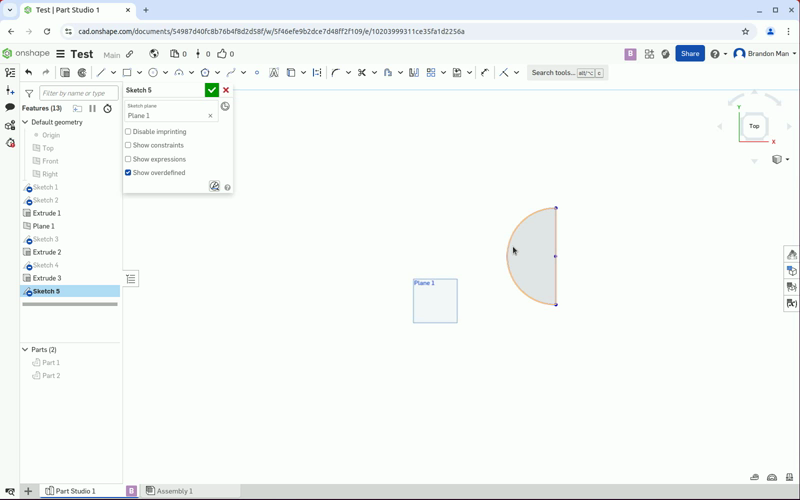
scroll(6)
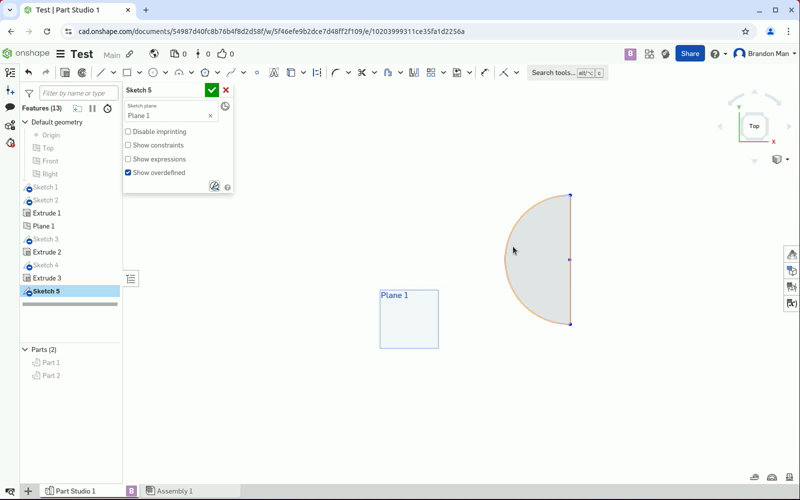
scroll(6)
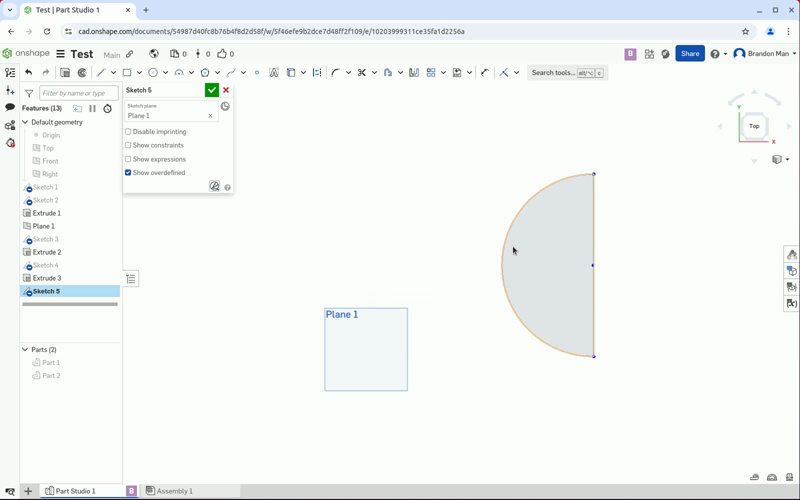
scroll(6)
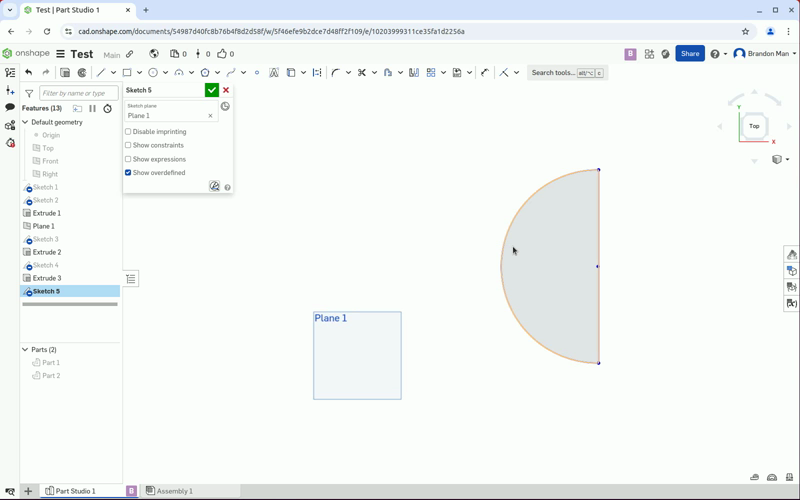
scroll(6)
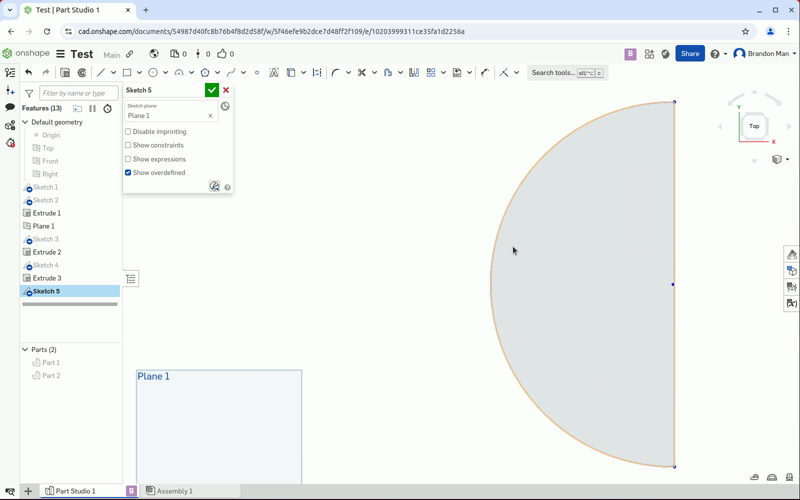
scroll(6)
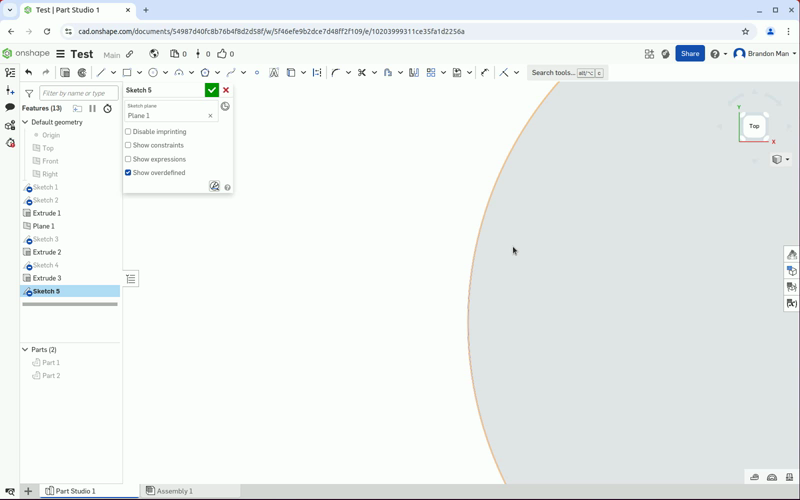
click(513, 246)
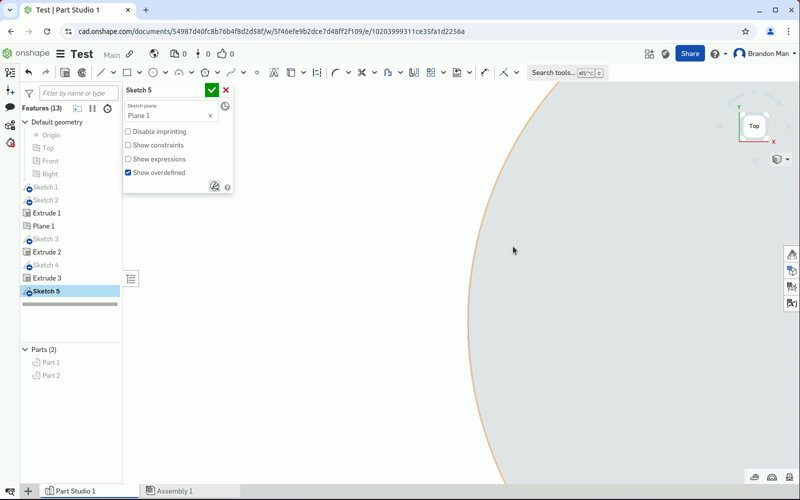
scroll(-6)
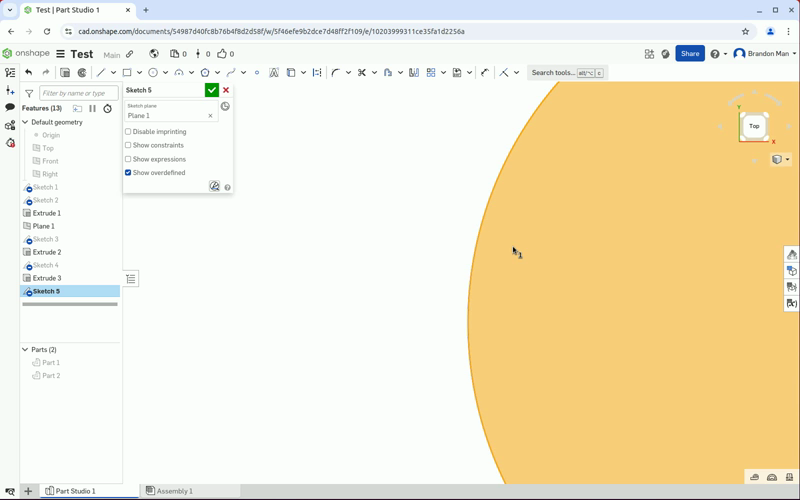
scroll(-6)
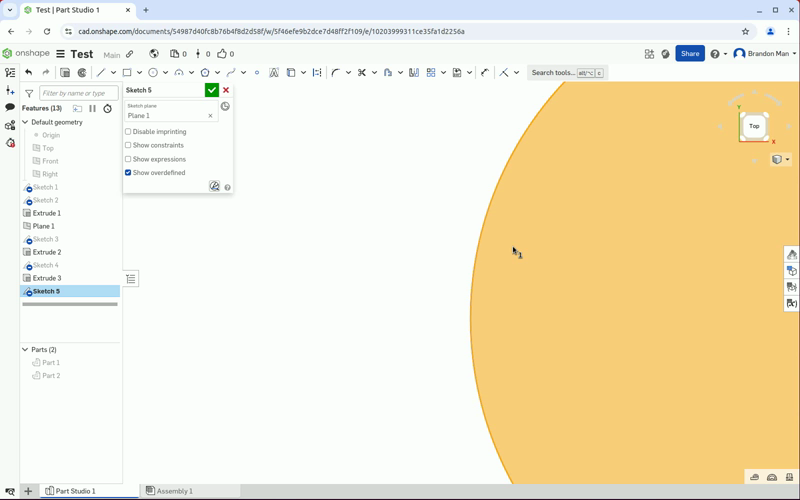
scroll(-6)
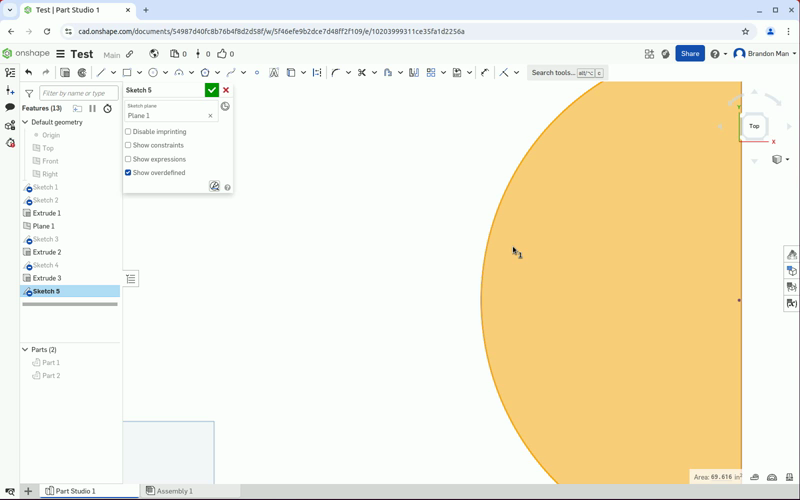
scroll(-6)
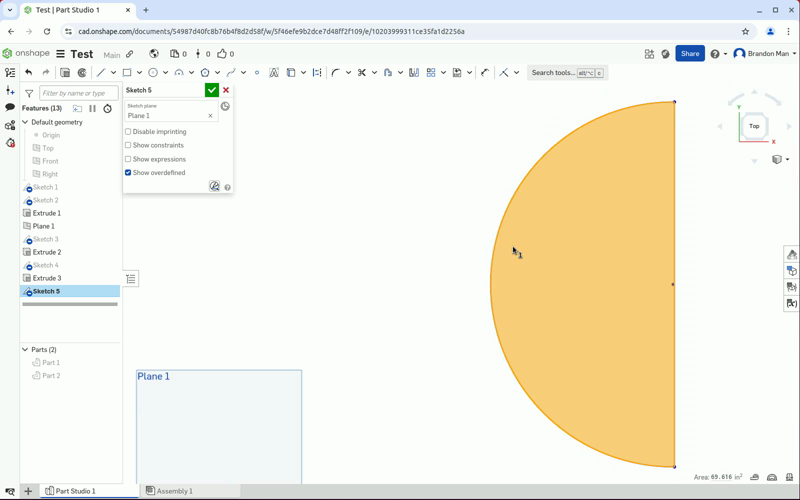
scroll(-6)
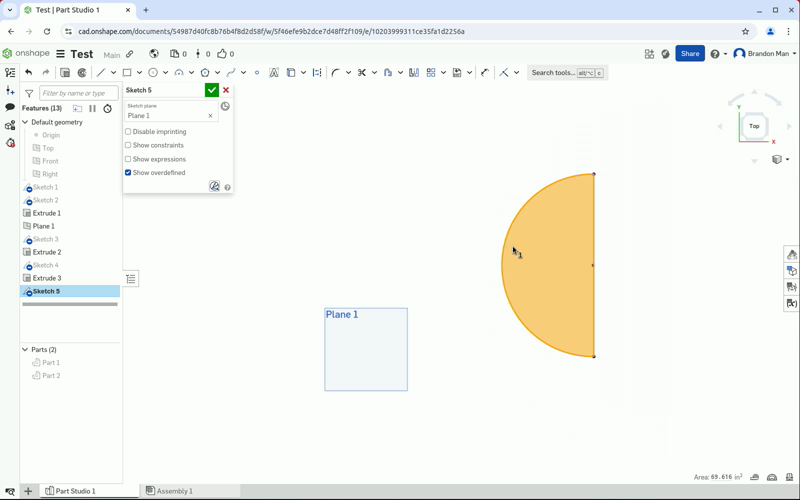
scroll(-6)
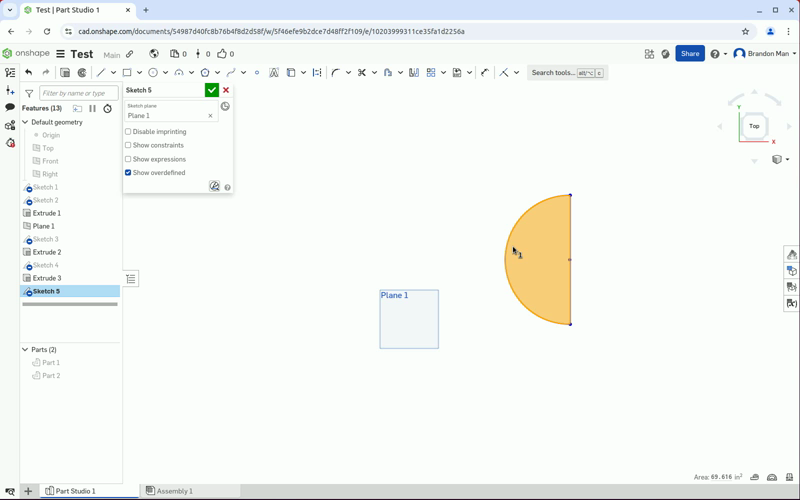
scroll(-6)
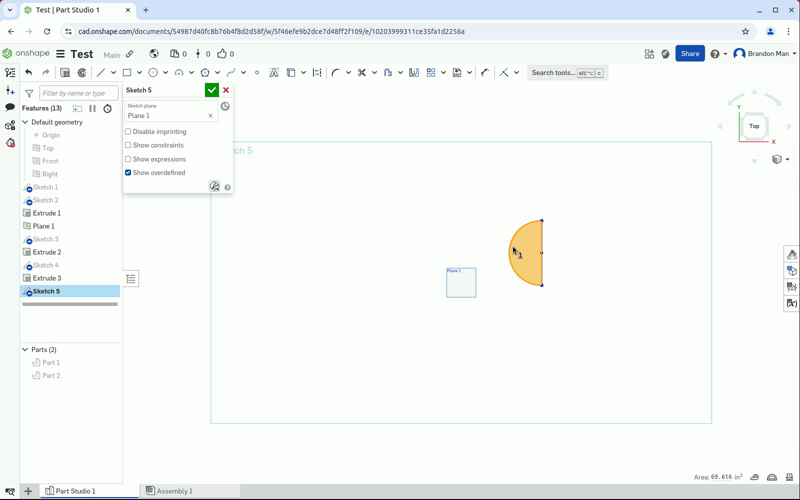
mouse_move(73, 352)
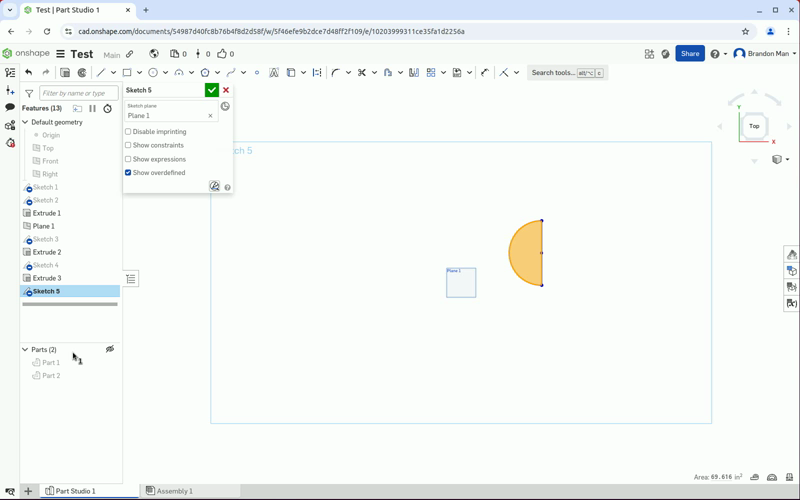
key(shift+y)
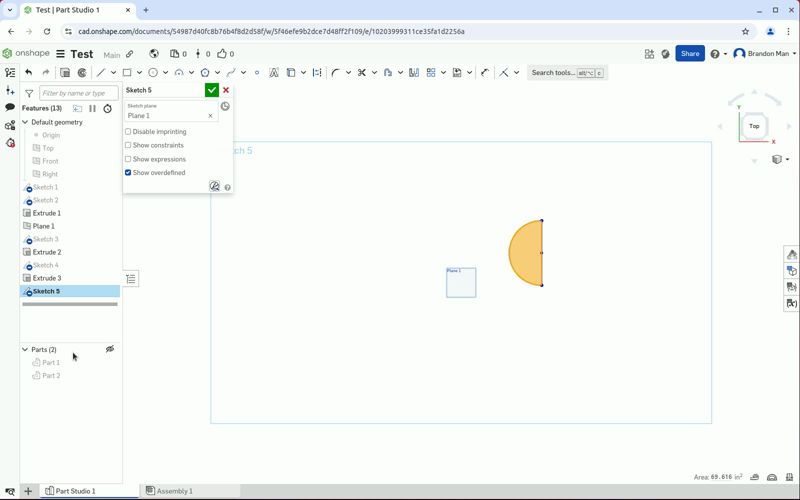
key(shift+e)
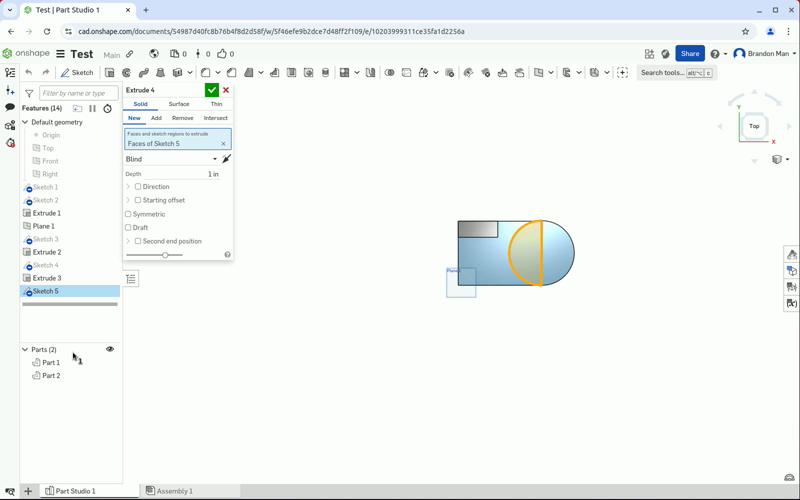
mouse_move(143, 106)
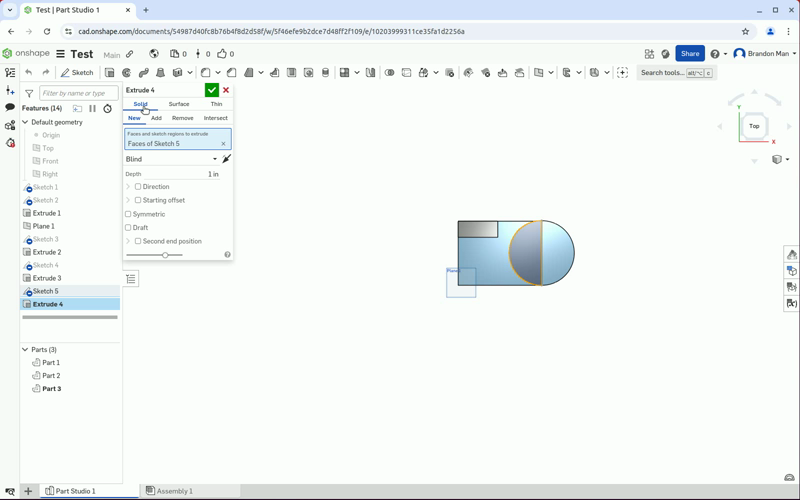
click(143, 106)
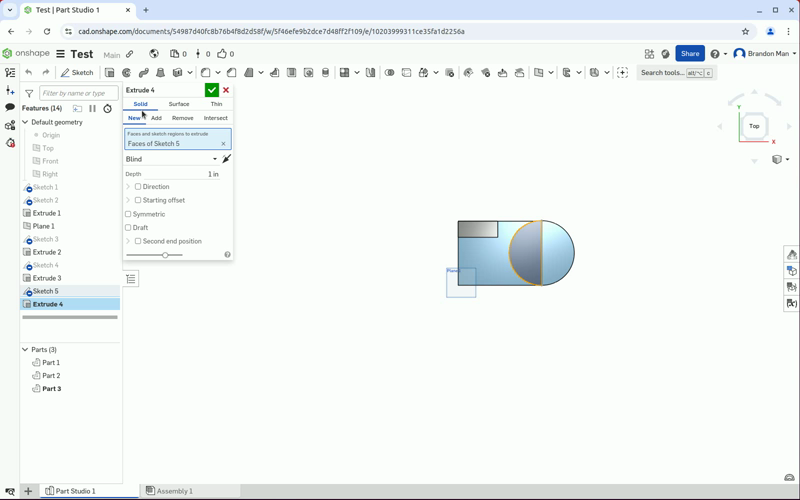
mouse_move(137, 120)
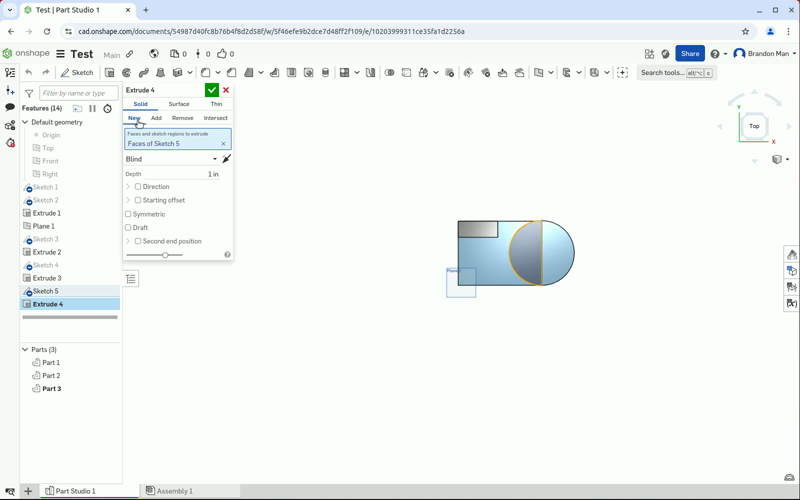
click(137, 120)
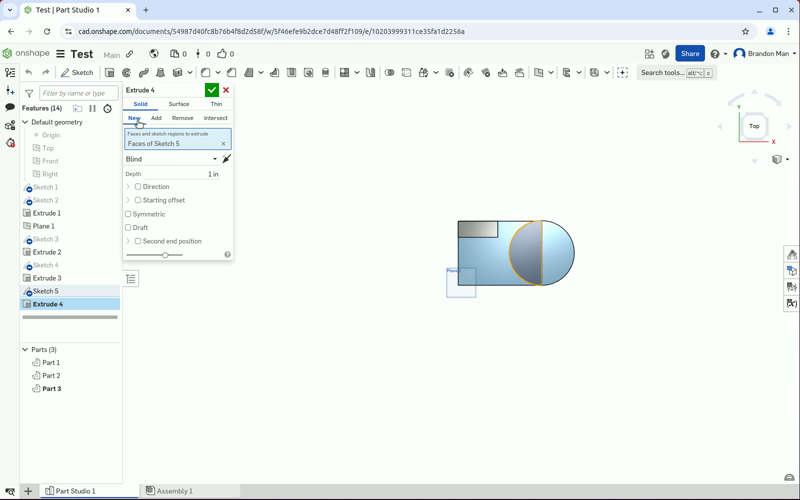
key(tab, 4)
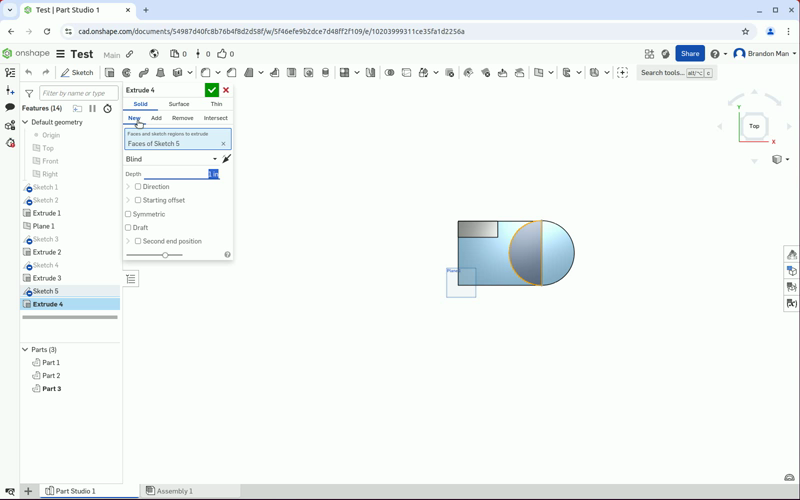
text(-3.129)
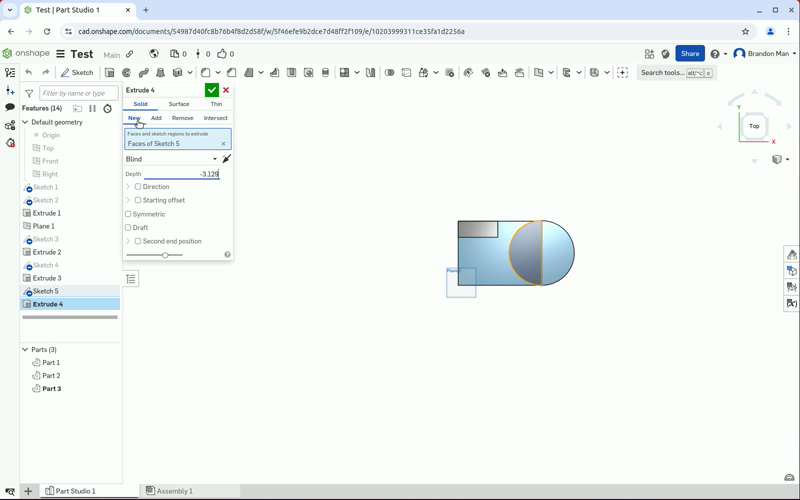
key(enter)
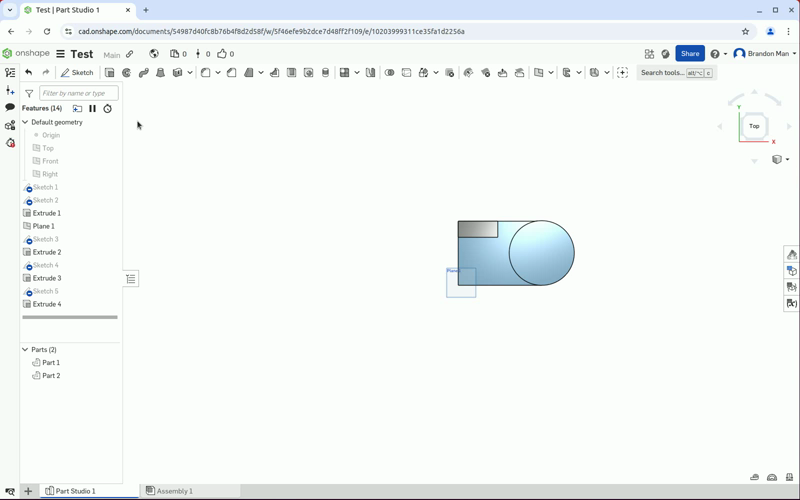
key(shift+h)
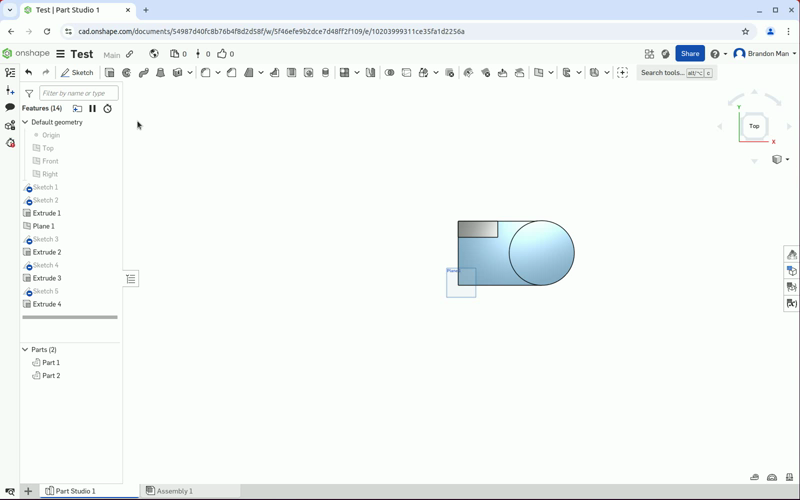
key(shift+h)
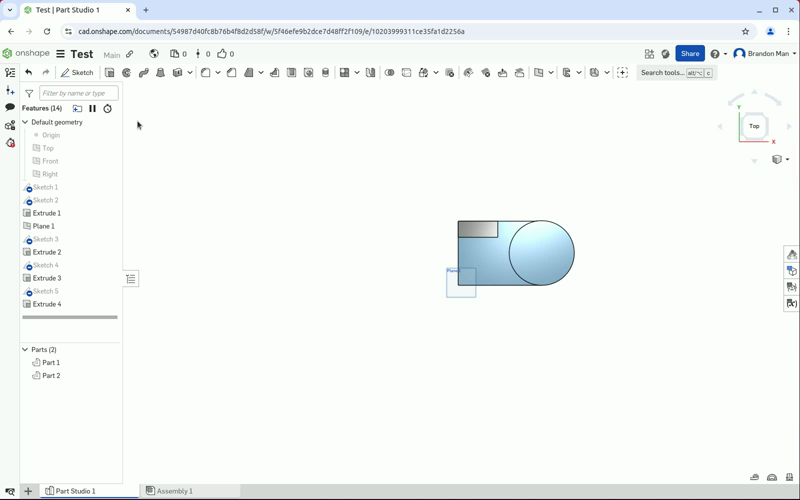
mouse_move(73, 189)
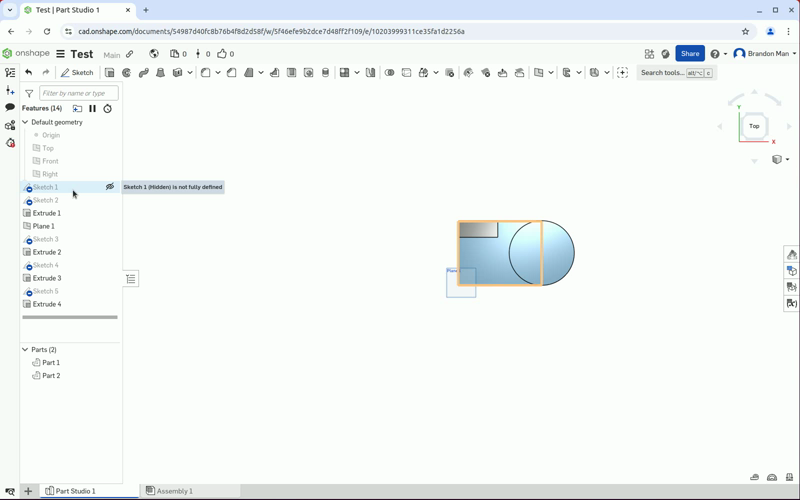
click(73, 189)
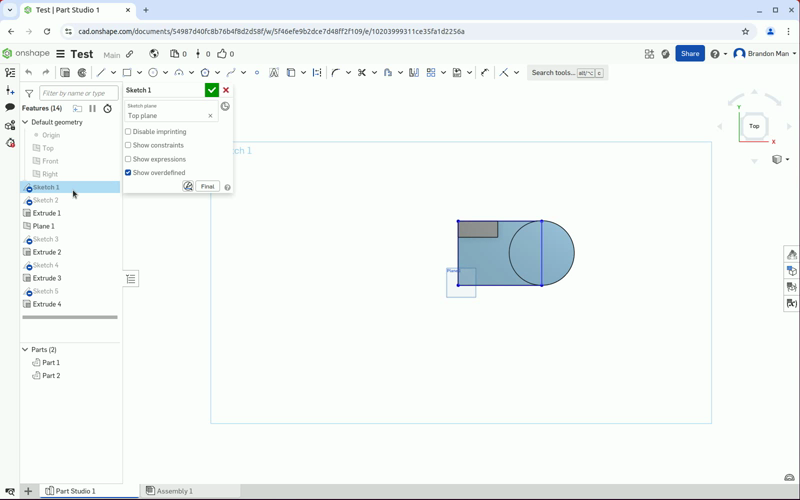
mouse_move(229, 92)
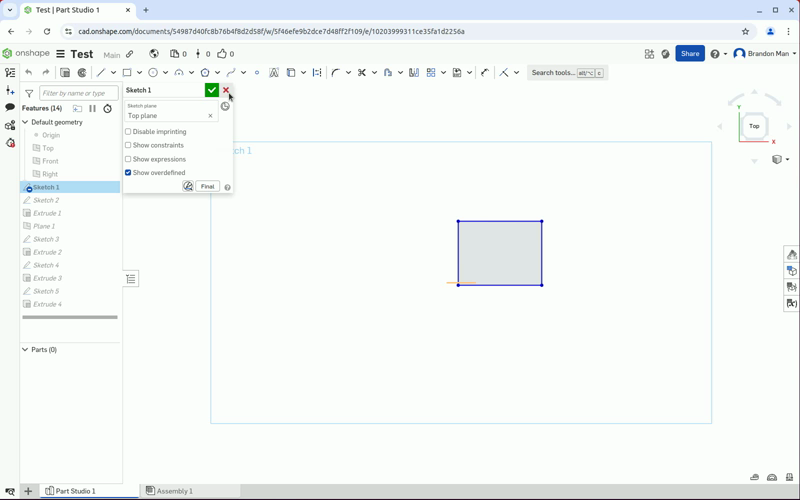
click(229, 92)
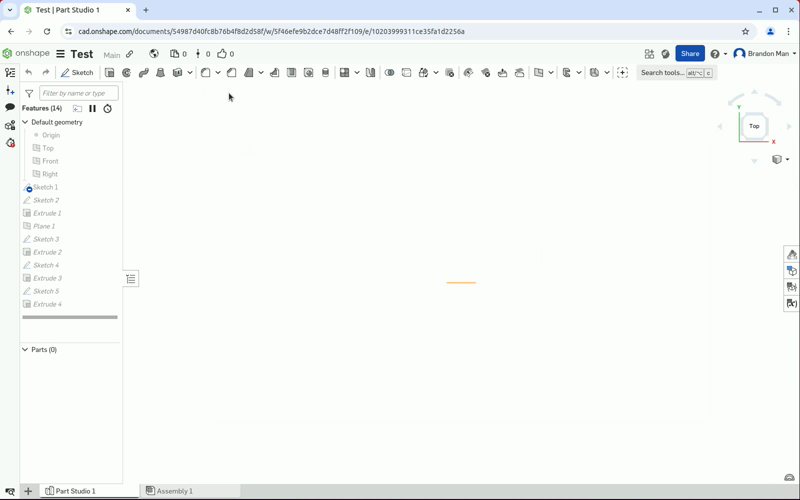
key(shift+s)
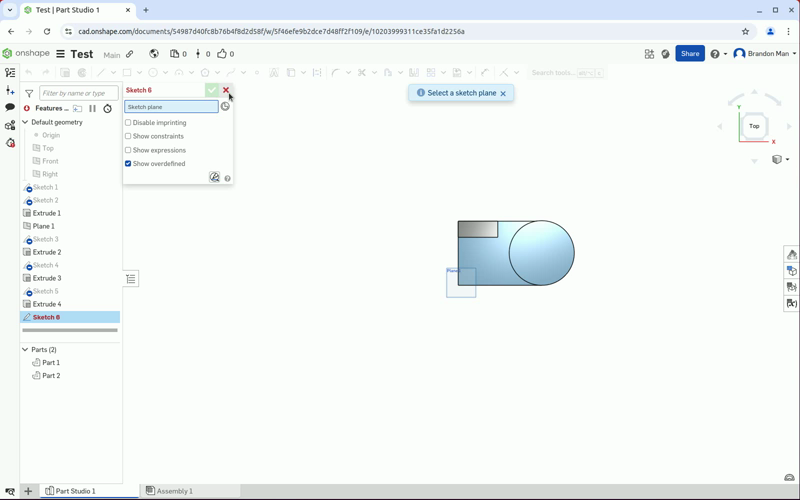
mouse_move(73, 228)
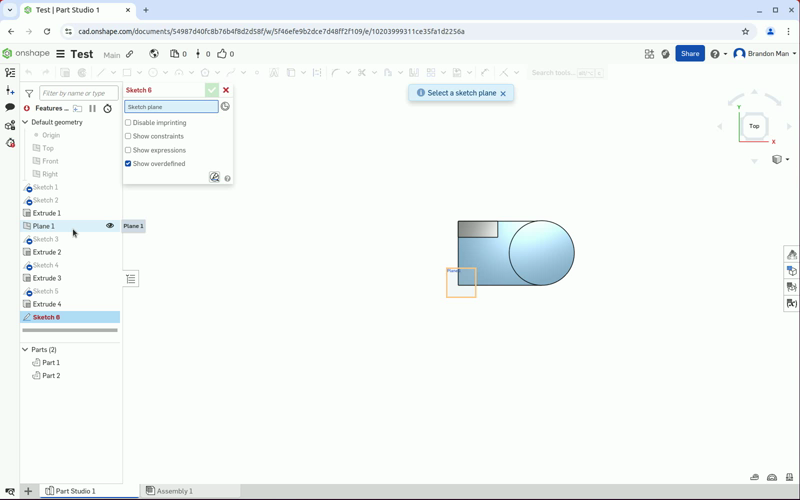
click(73, 228)
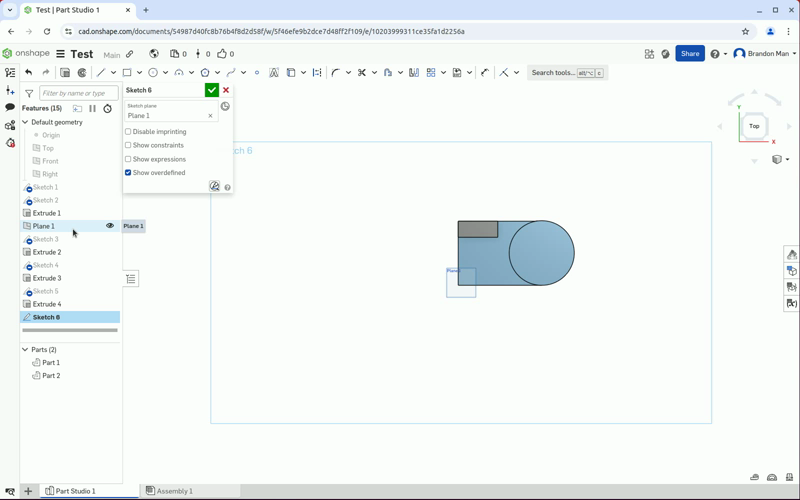
mouse_move(73, 352)
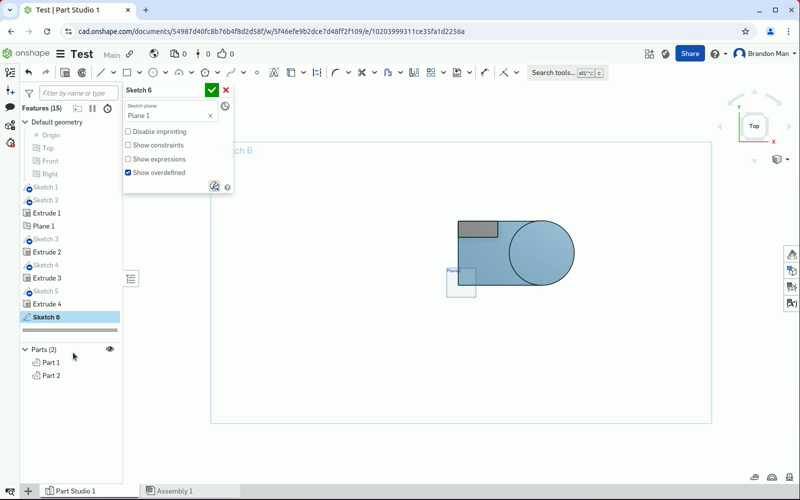
key(y)
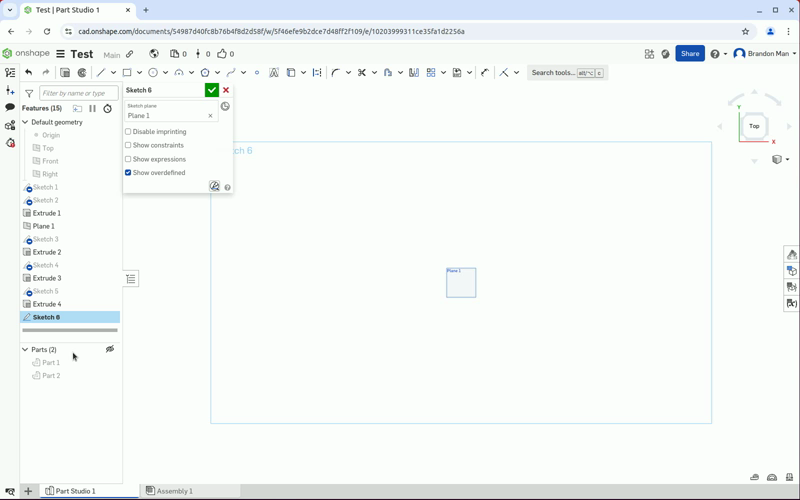
key(c)
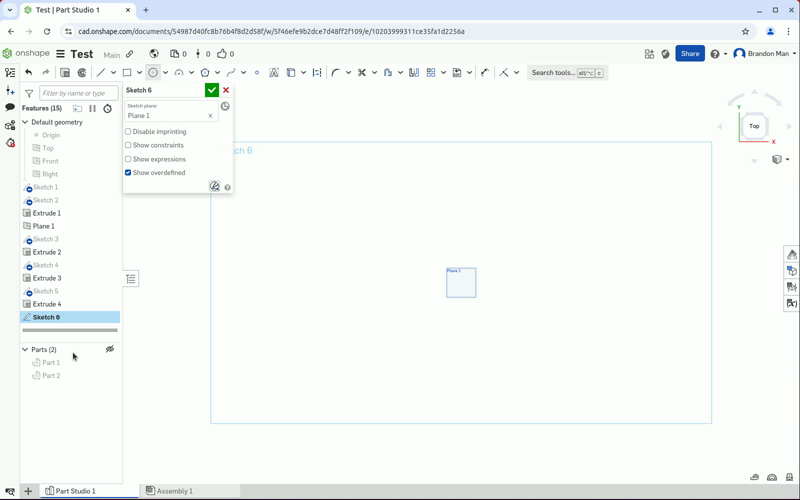
key_down(shift)
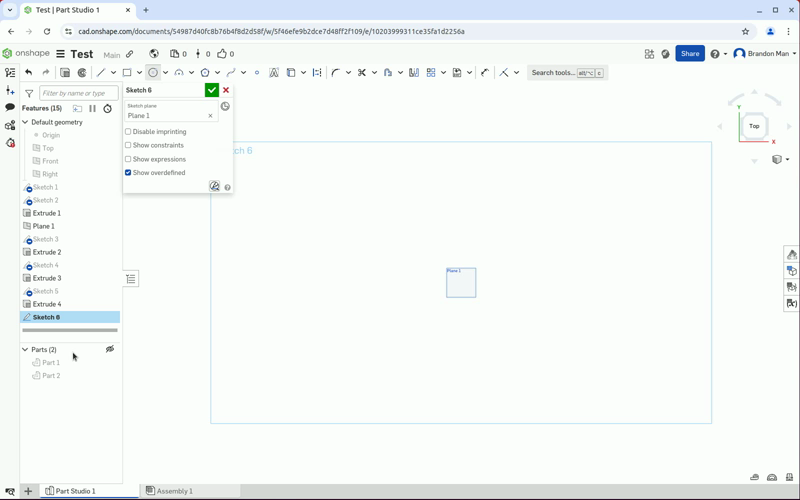
mouse_move(541, 253)
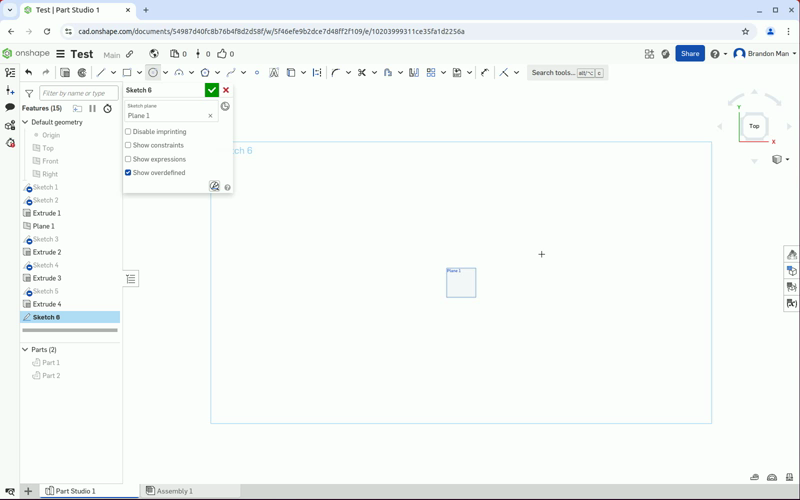
click(541, 253)
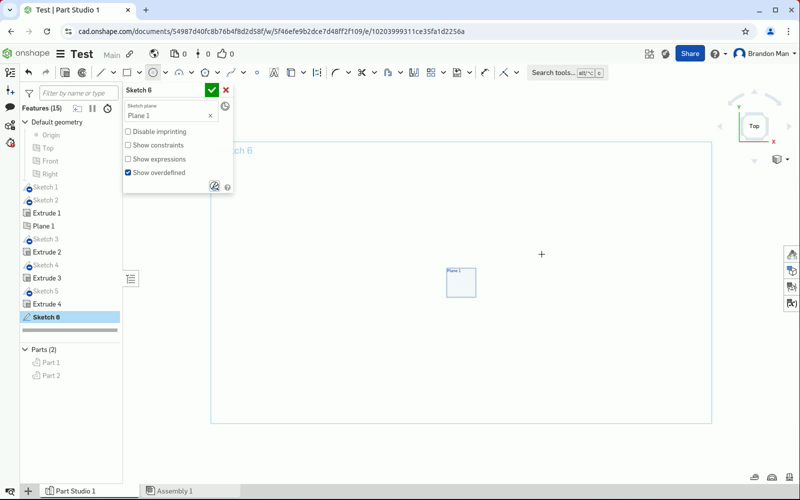
key_up(shift)
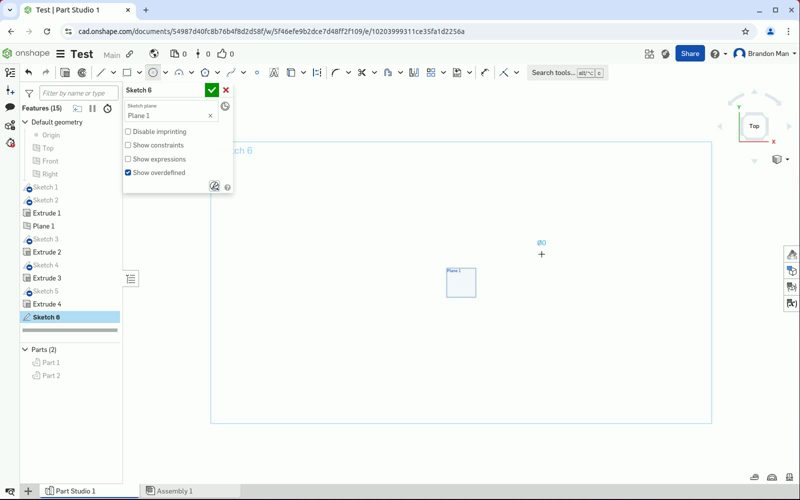
mouse_move(558, 253)
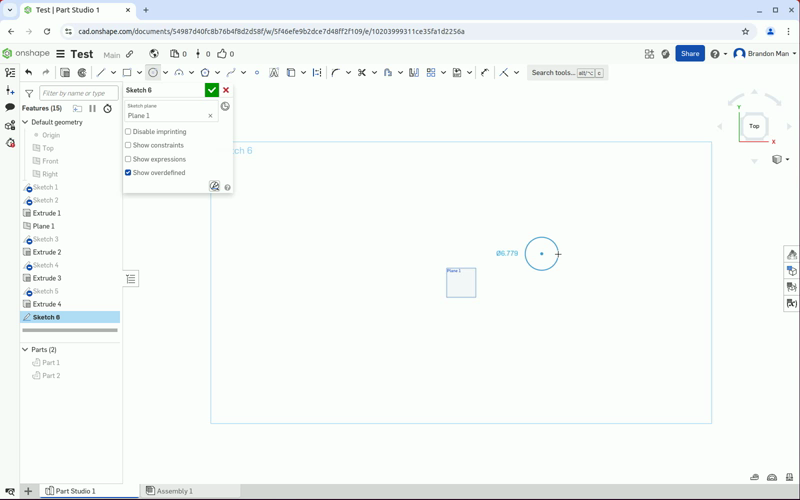
click(558, 253)
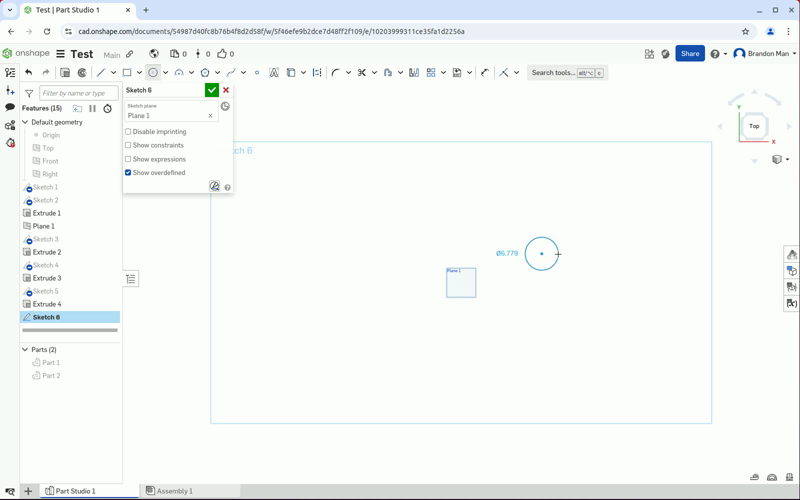
key(esc)
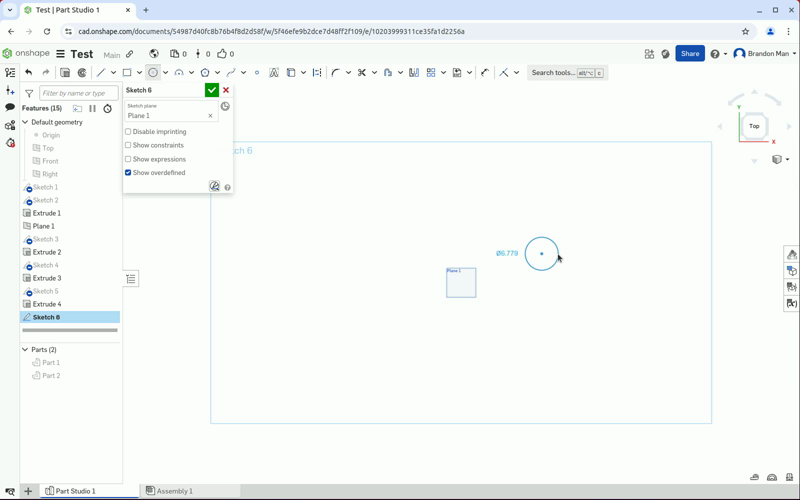
mouse_move(535, 241)
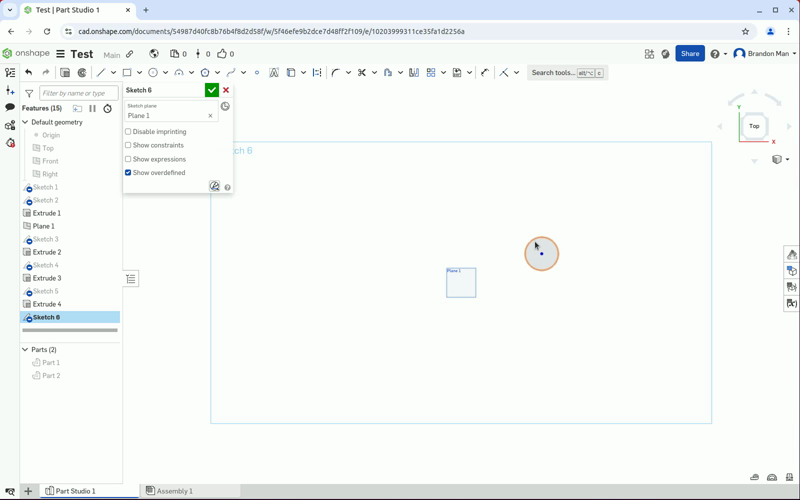
scroll(6)
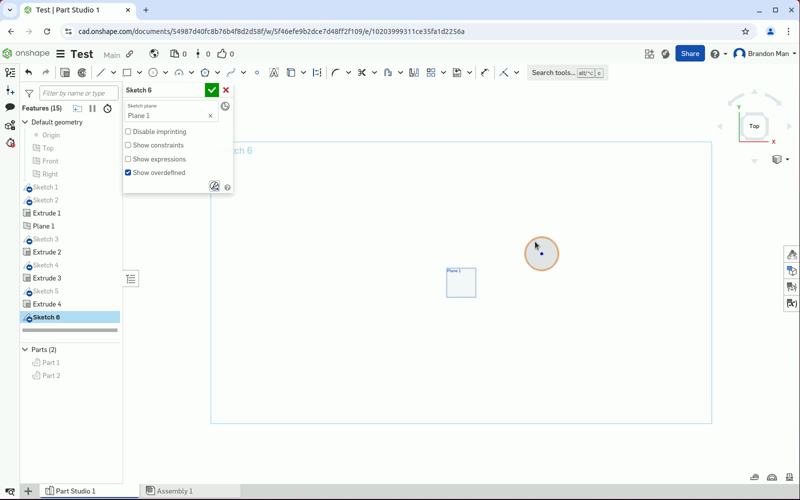
scroll(6)
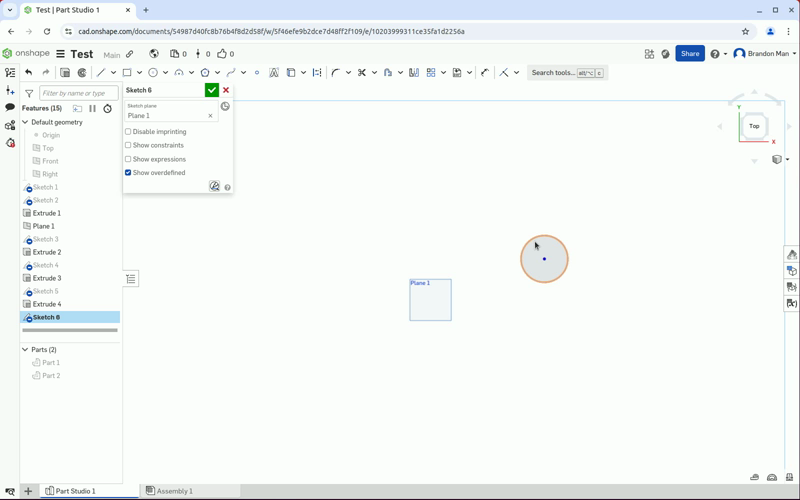
scroll(6)
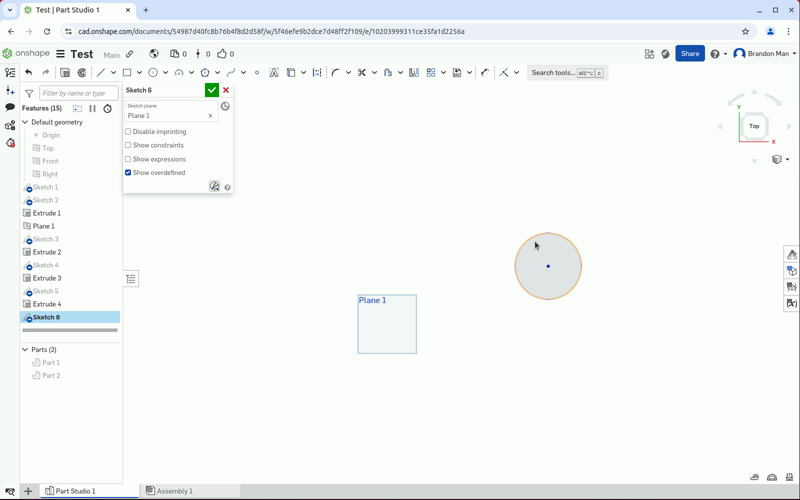
scroll(6)
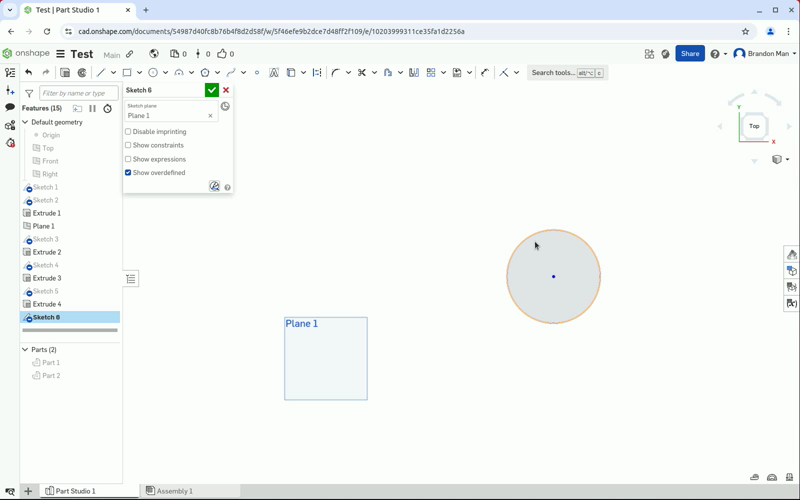
scroll(6)
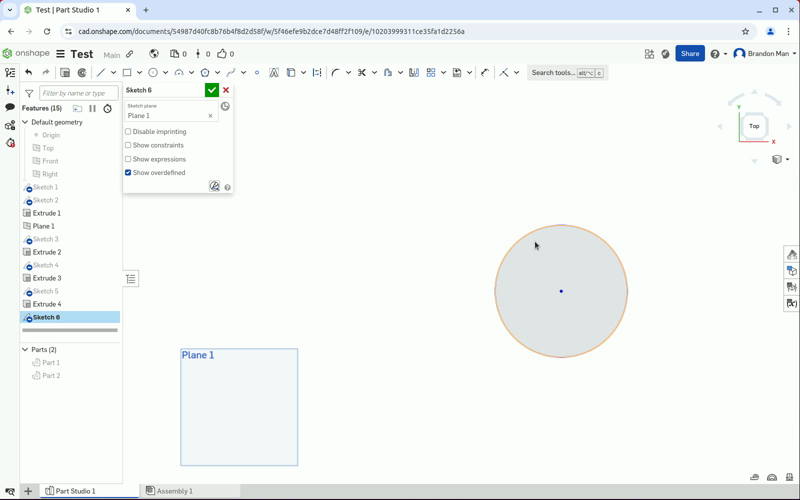
scroll(6)
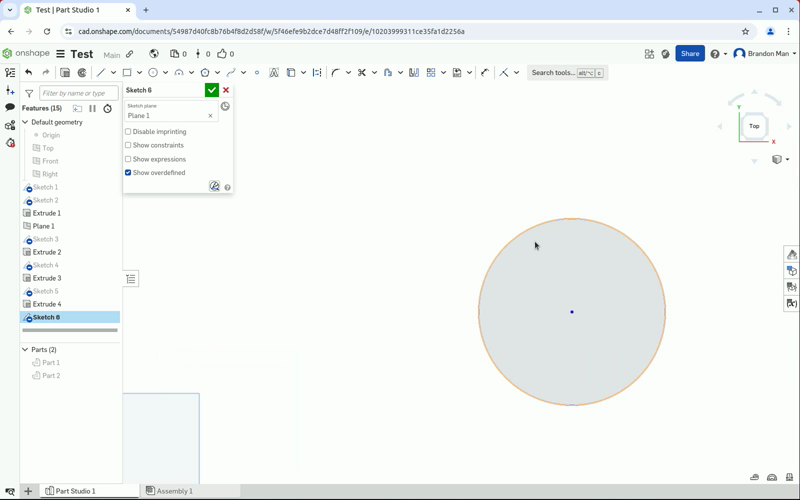
scroll(6)
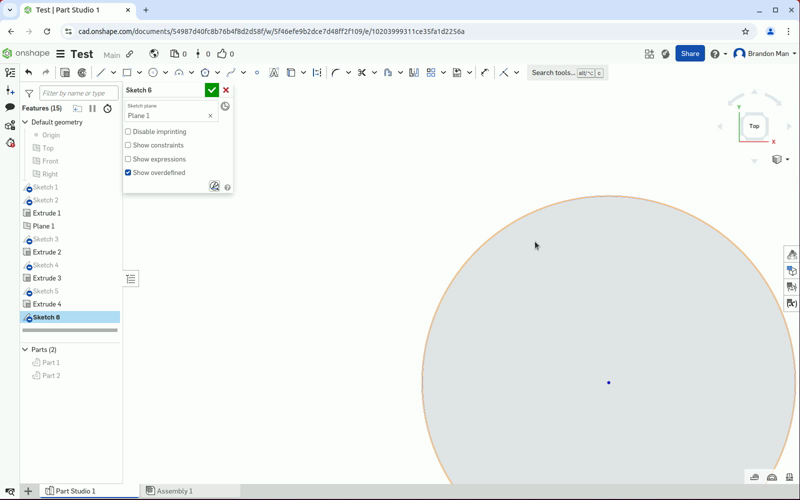
click(535, 241)
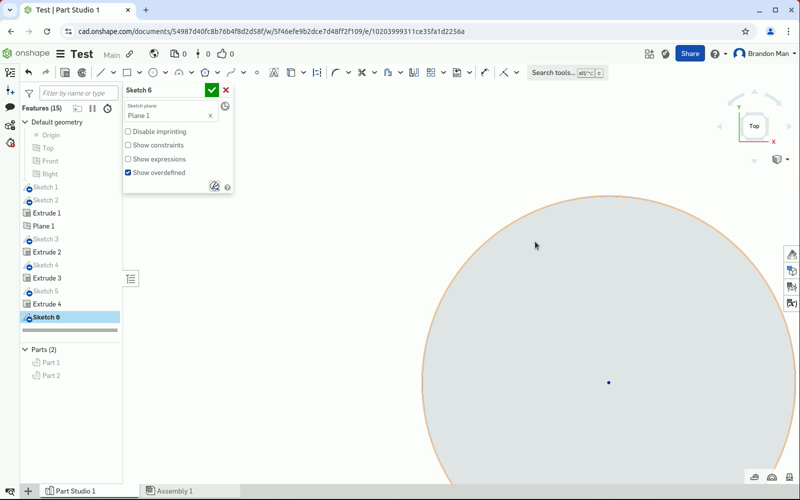
scroll(-6)
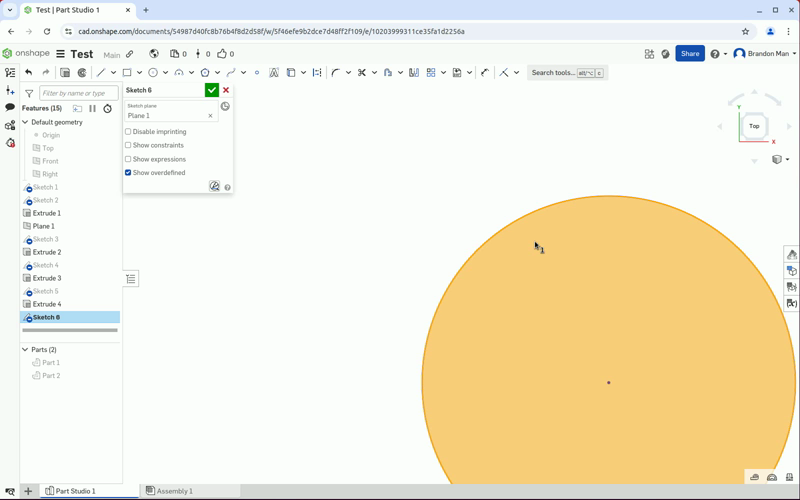
scroll(-6)
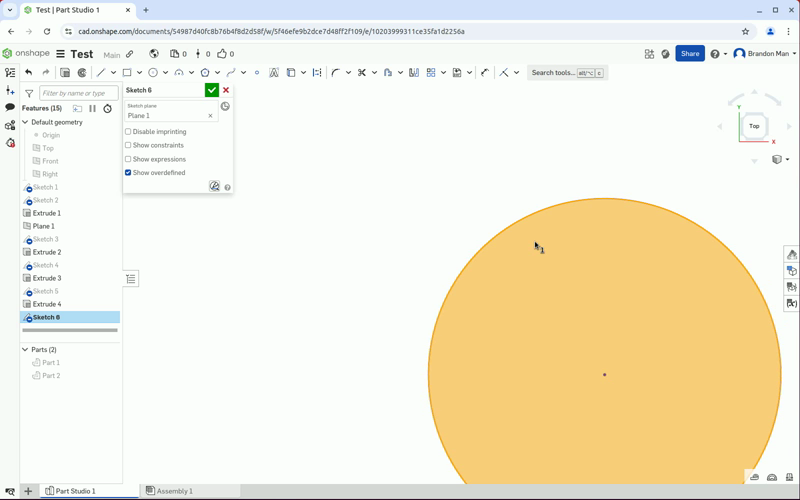
scroll(-6)
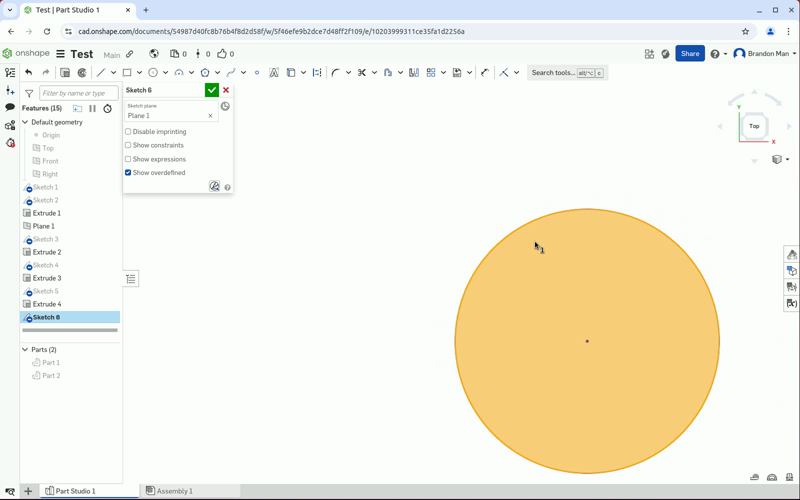
scroll(-6)
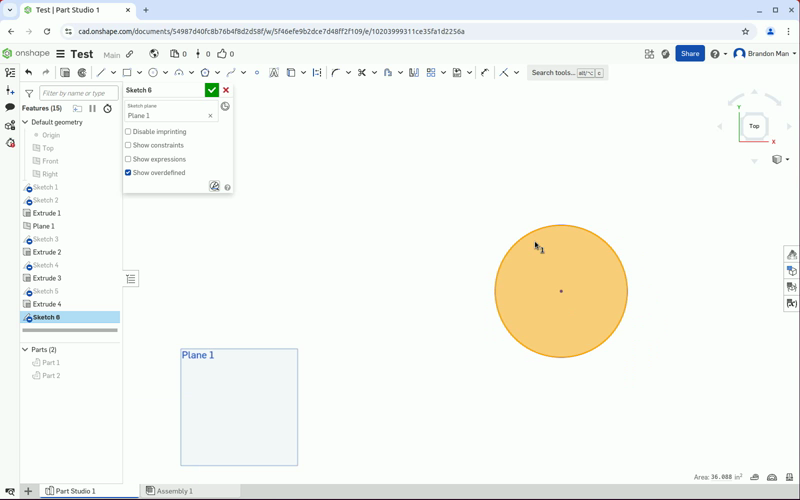
scroll(-6)
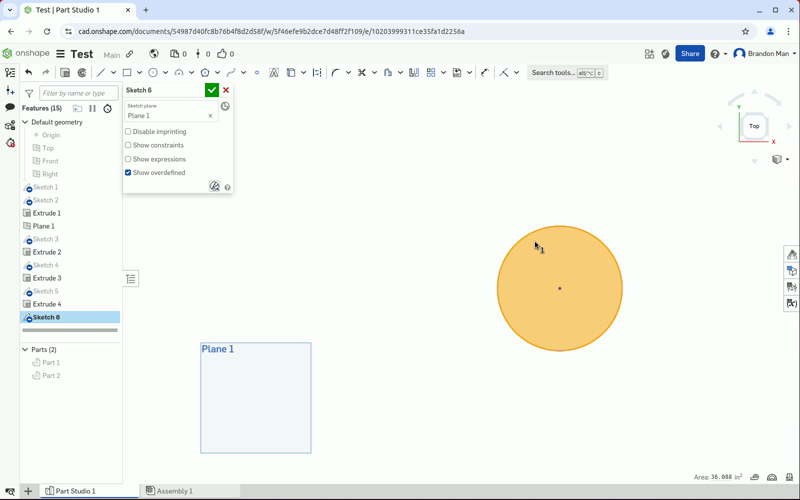
scroll(-6)
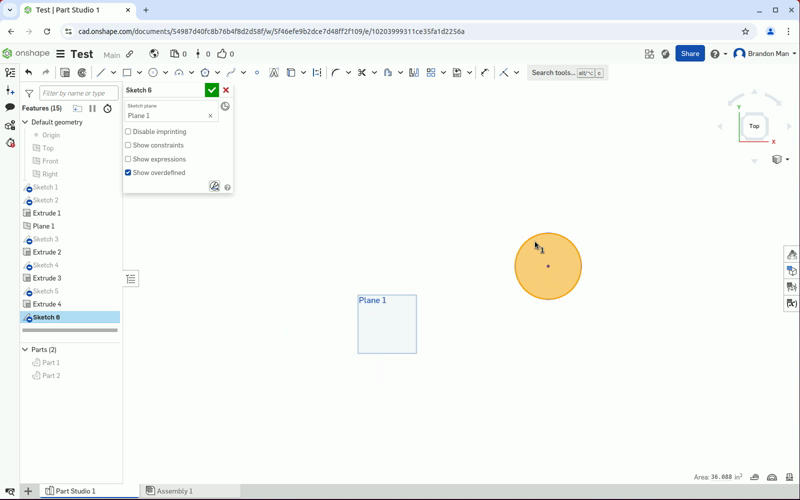
scroll(-6)
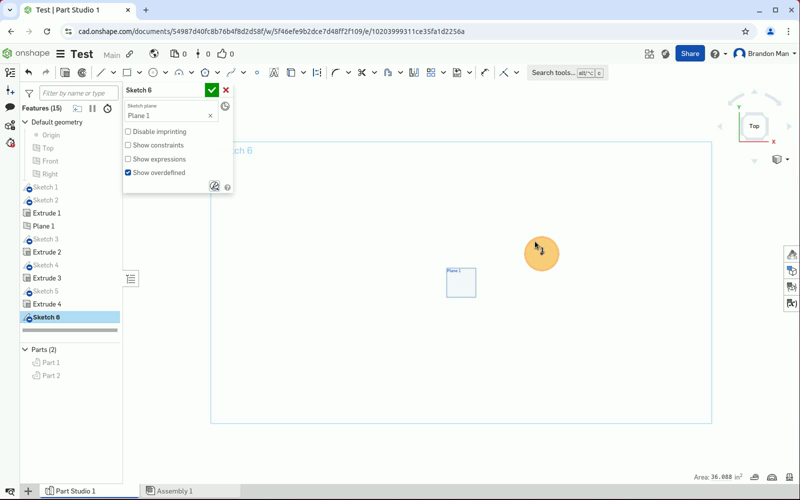
mouse_move(73, 352)
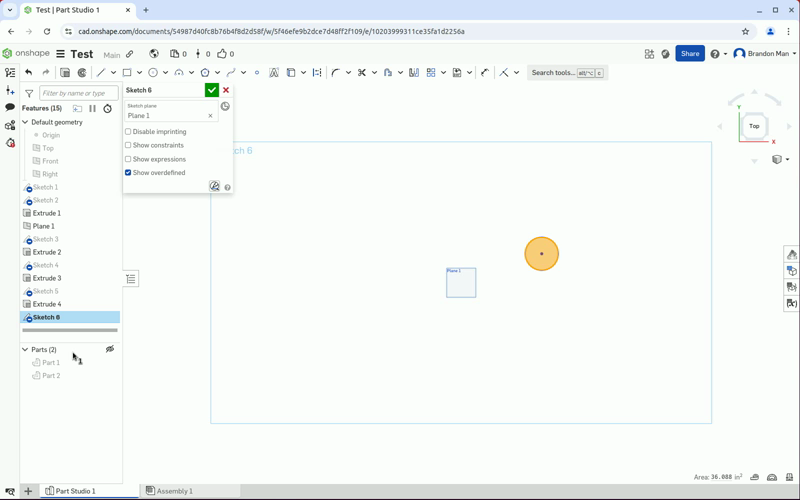
key(shift+y)
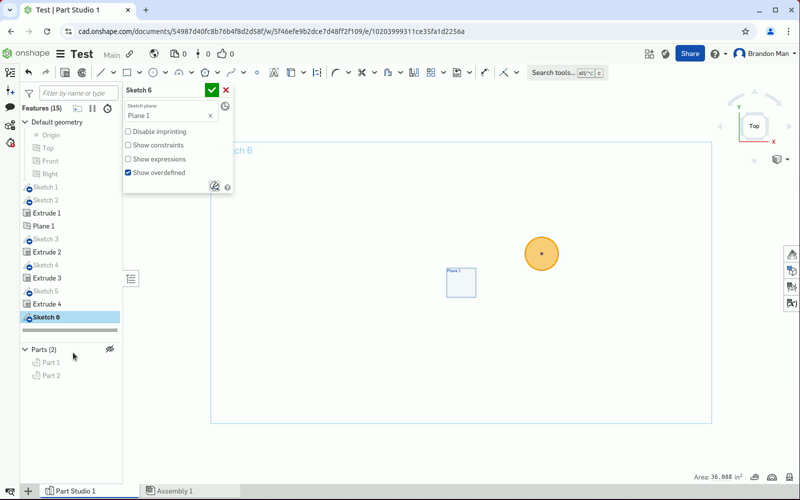
key(shift+e)
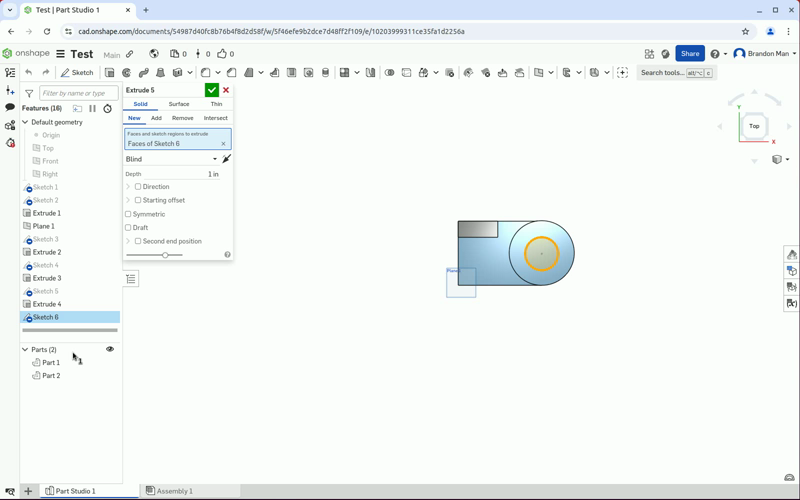
mouse_move(143, 106)
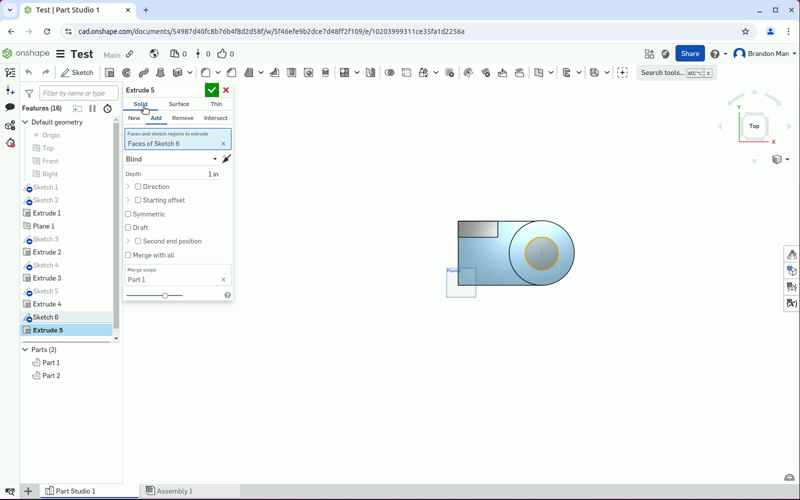
click(143, 106)
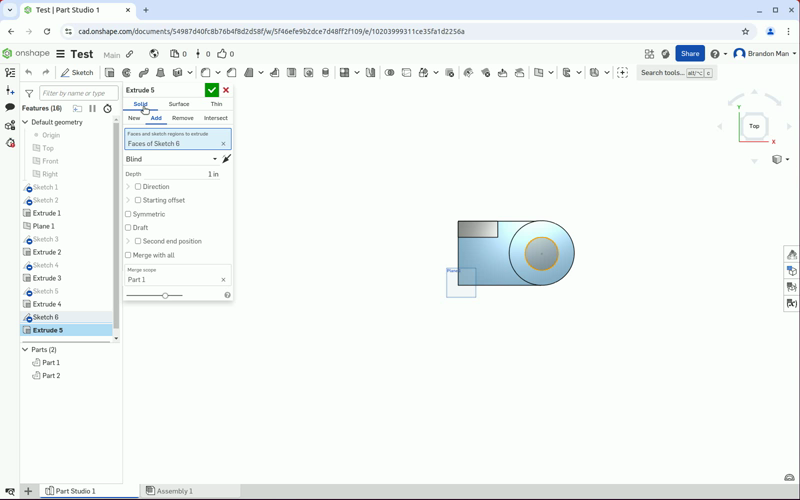
mouse_move(186, 120)
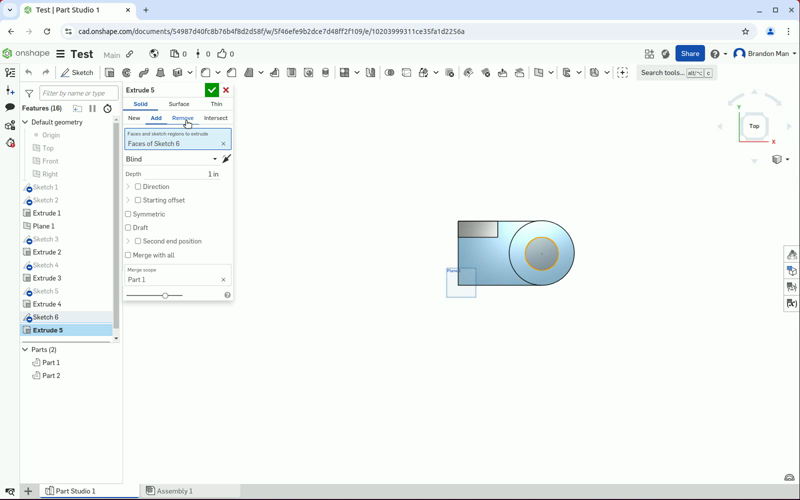
click(186, 120)
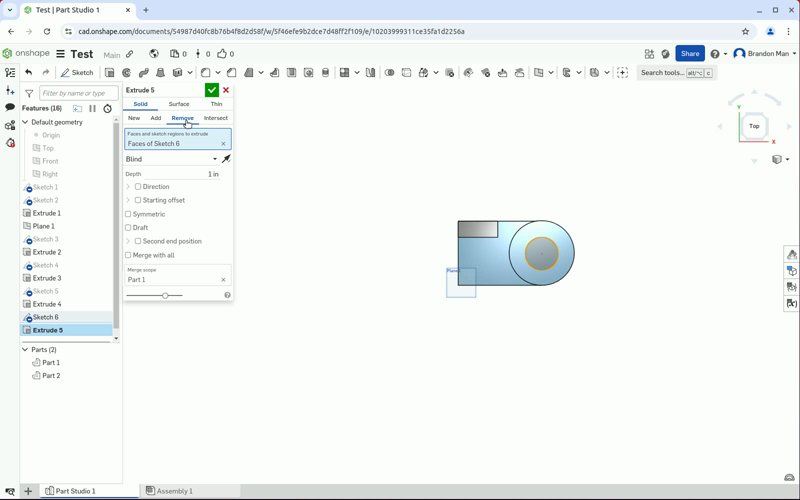
key(tab, 4)
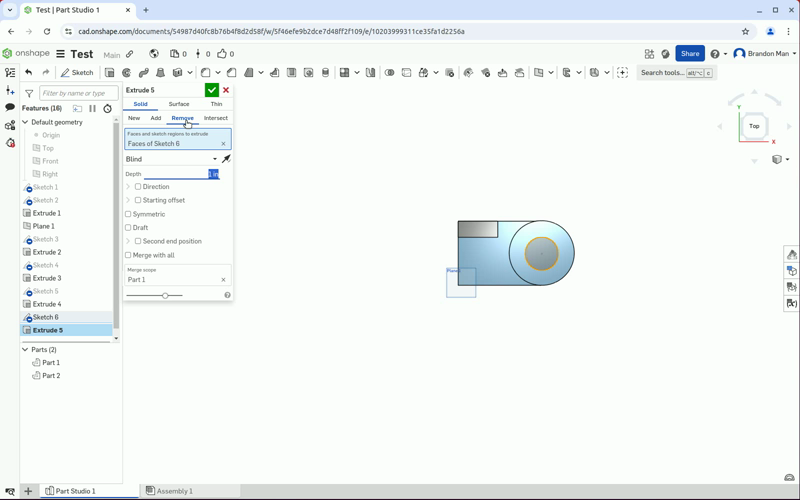
text(3.611)
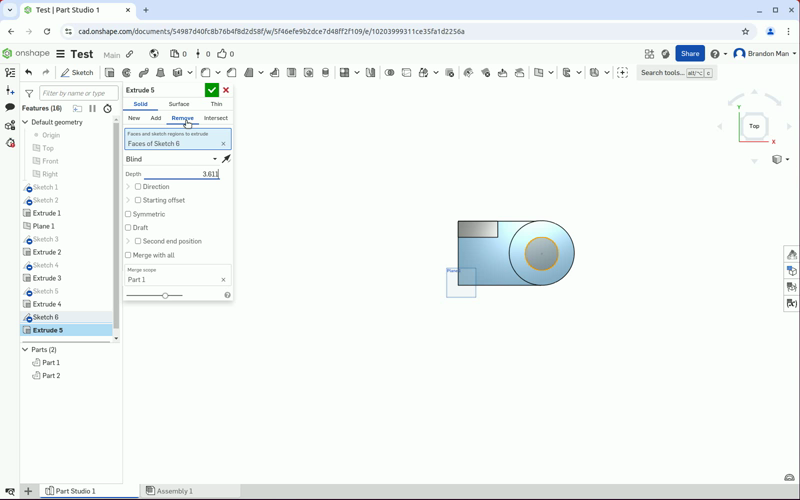
key(tab, 6)
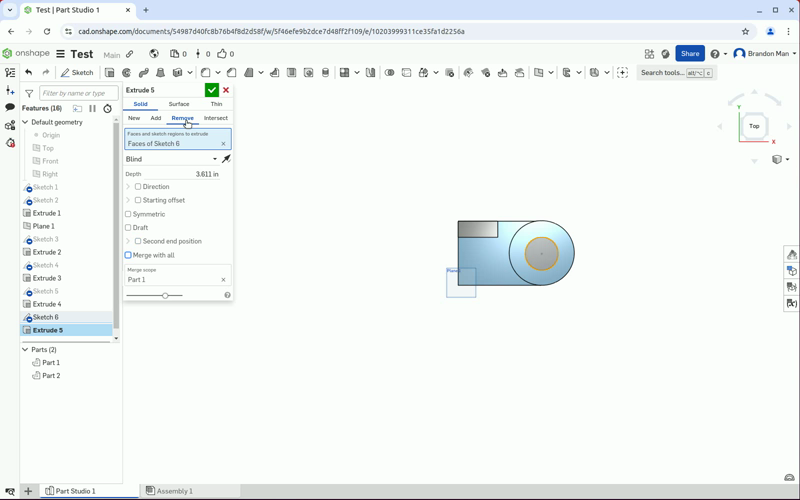
key(space)
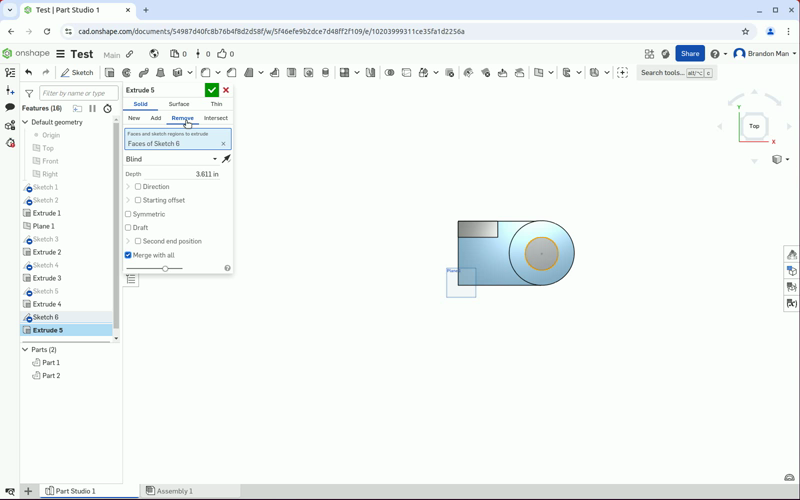
key(enter)
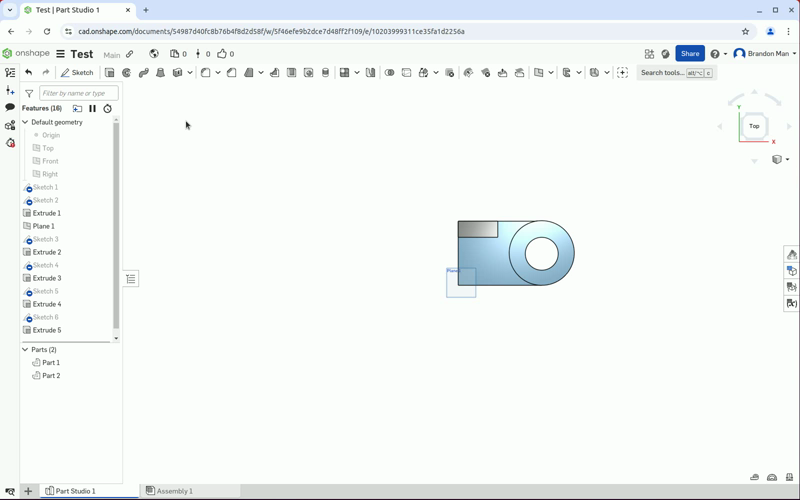
key(shift+h)
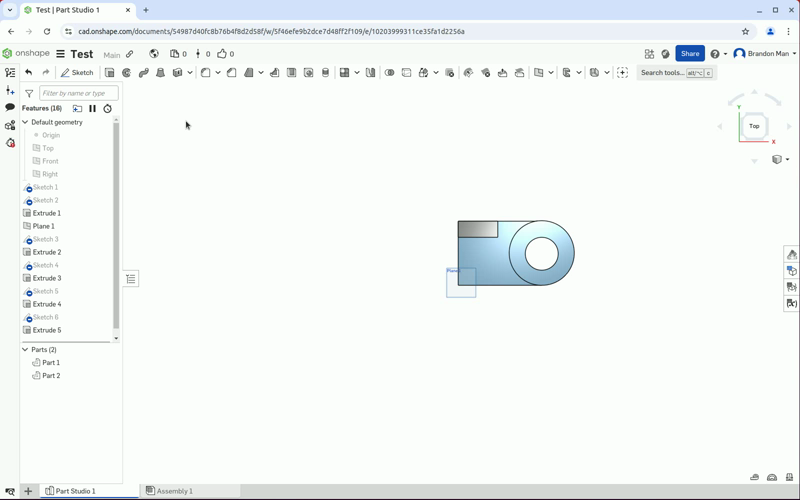
key(shift+h)
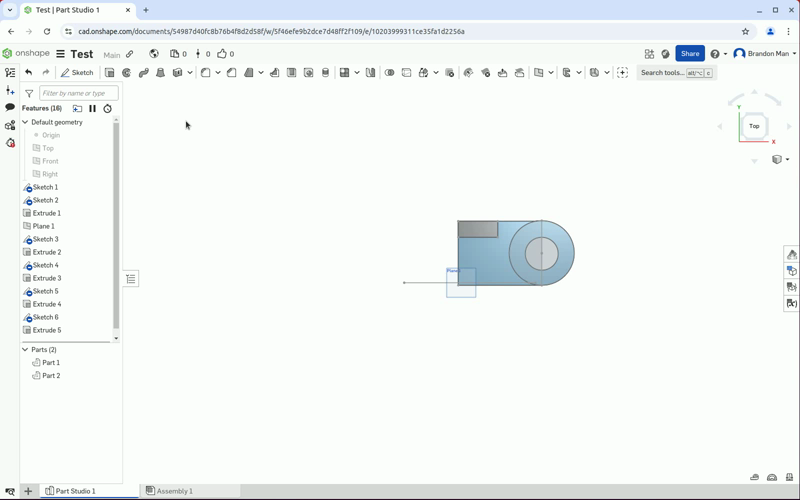
key(shift+7)
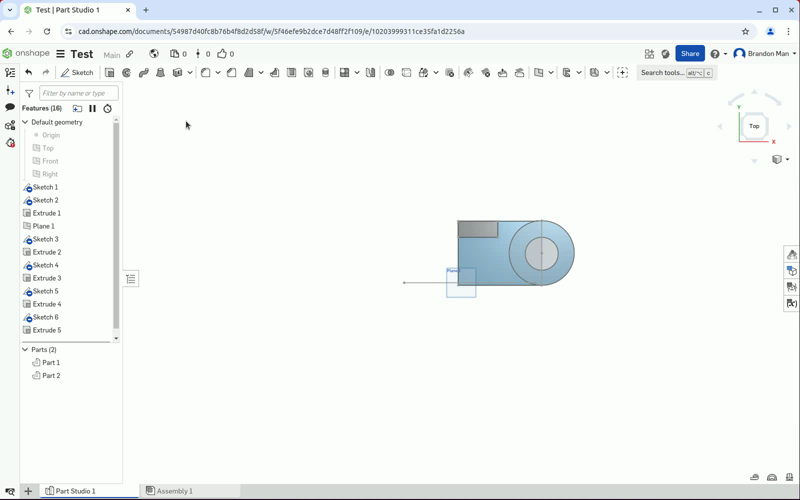
key(up, 3)
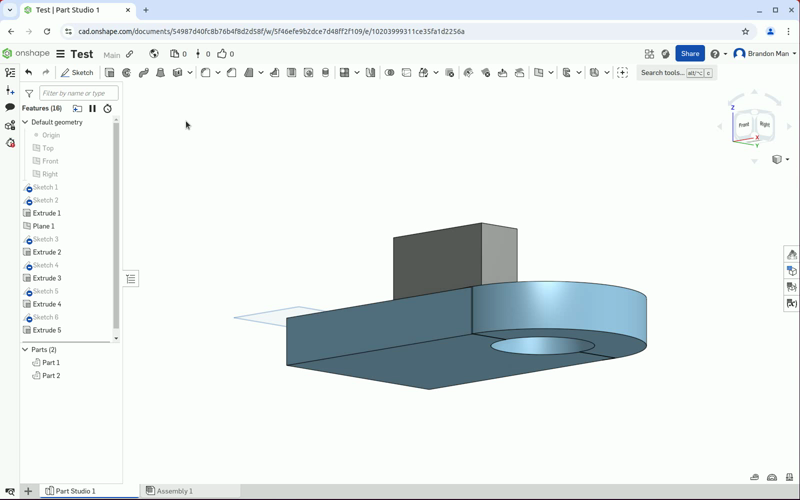
key(left, 3)
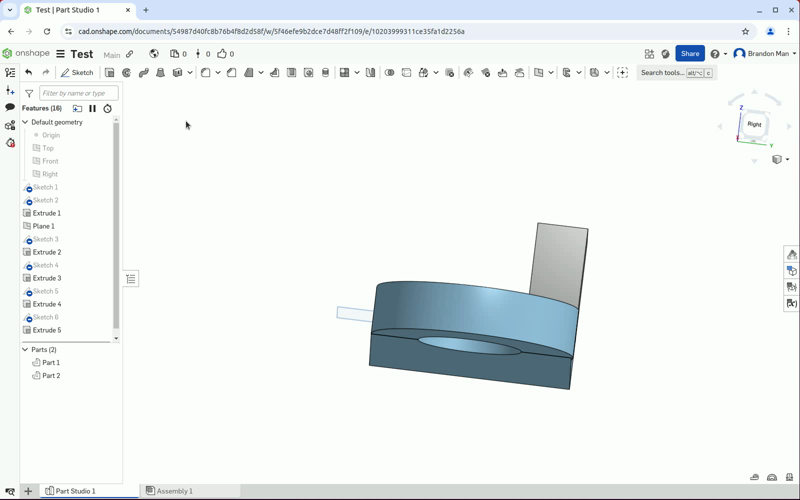
key(right, 3)
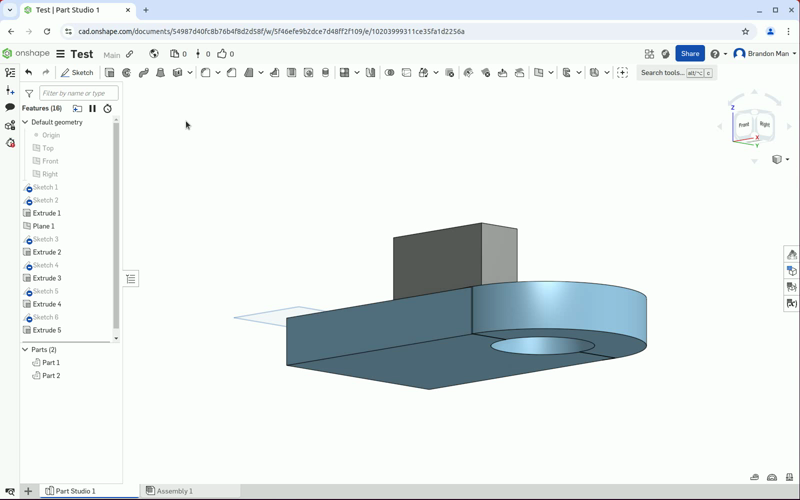
key(down, 3)
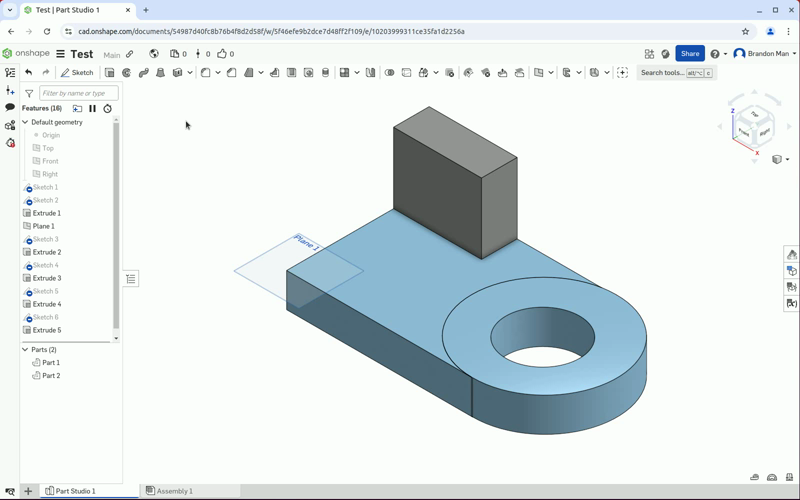
mouse_move(69, 189)
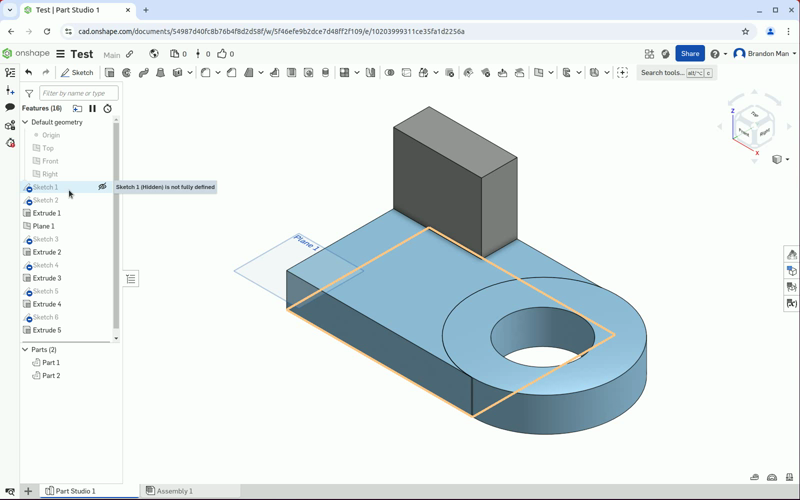
click(69, 189)